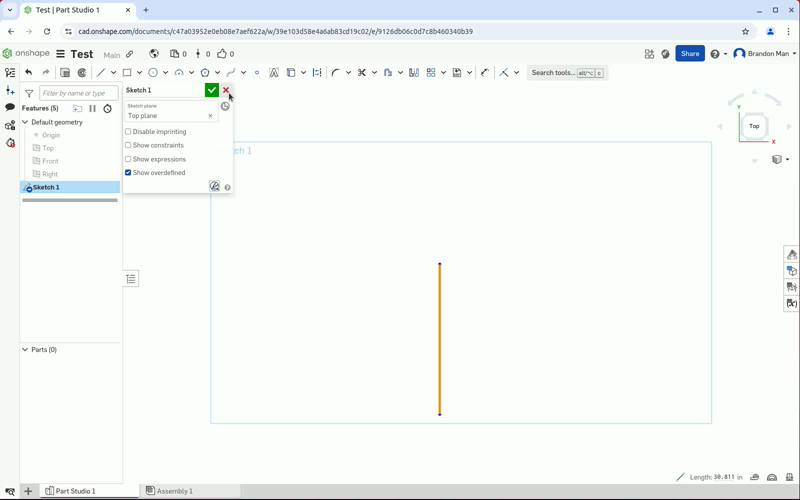
key(shift+h)
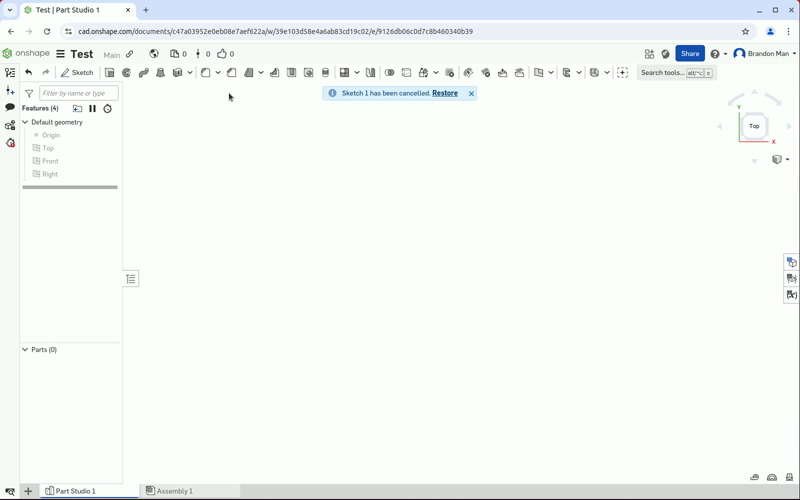
mouse_move(73, 352)
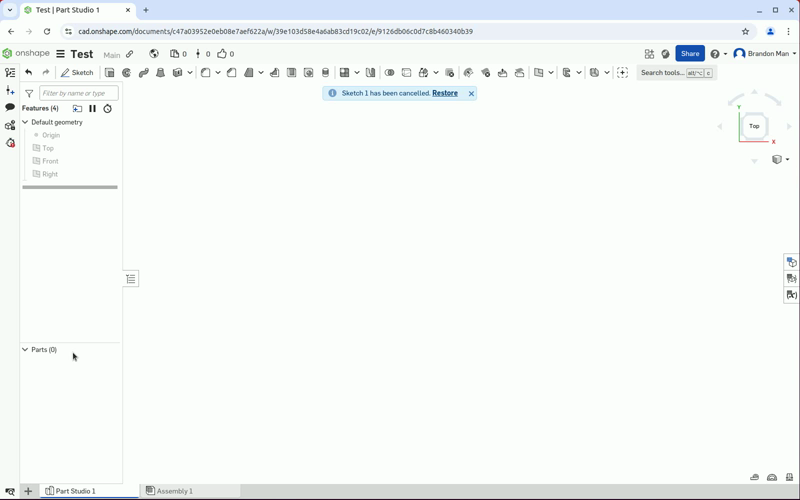
key(y)
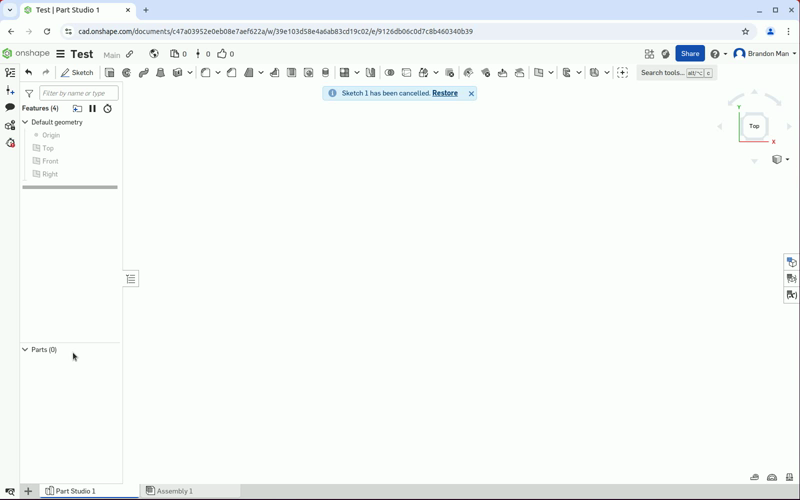
key(shift+p)
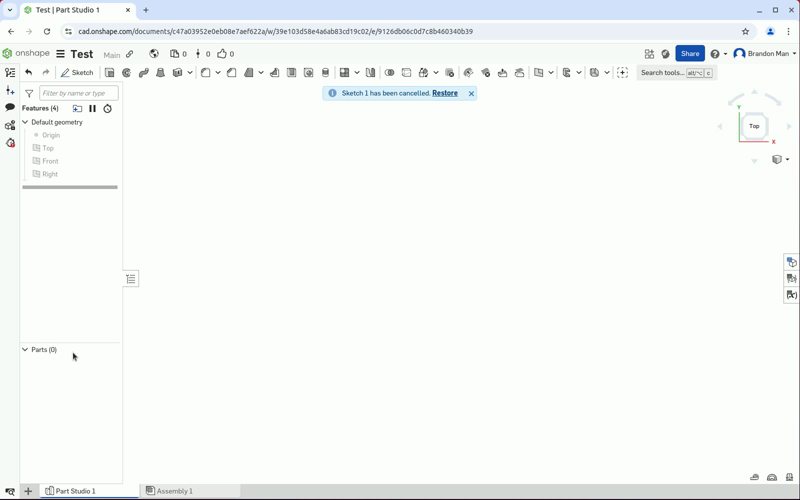
key(space)
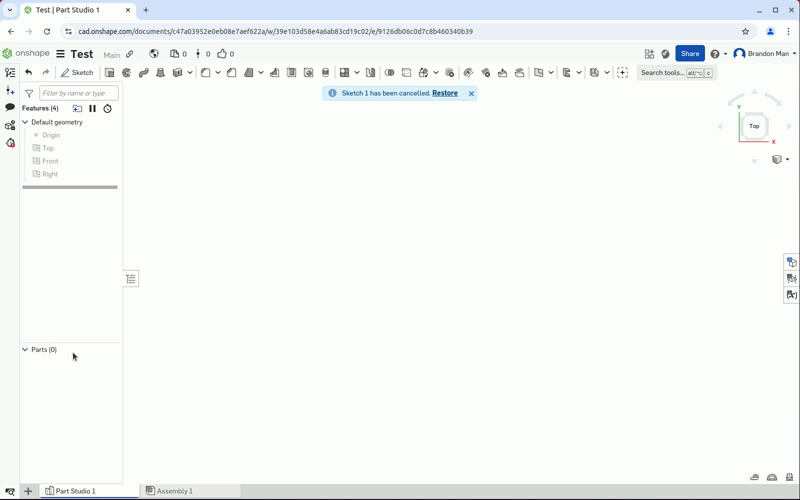
key_down(shift)
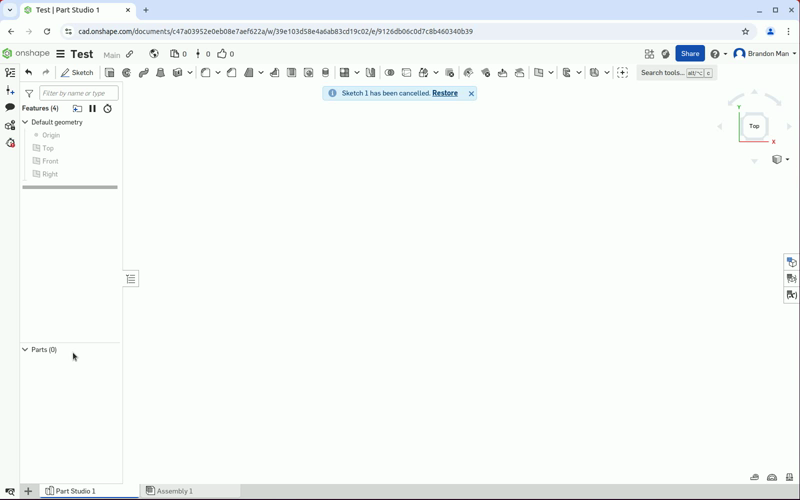
key(up)
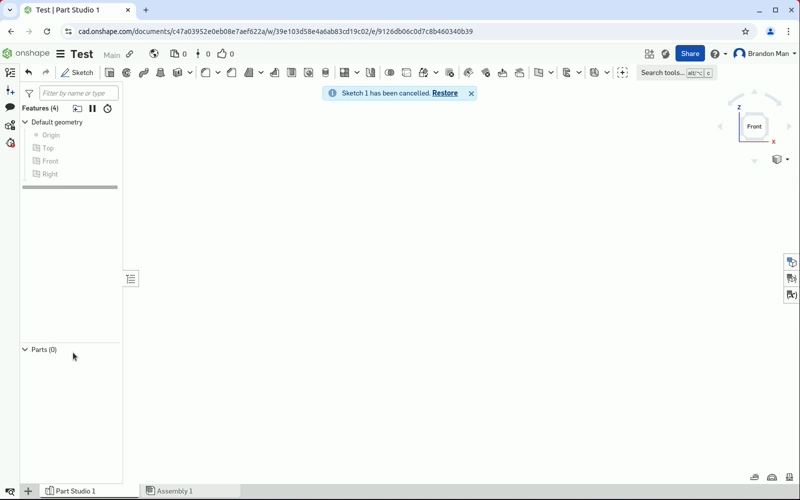
key_up(shift)
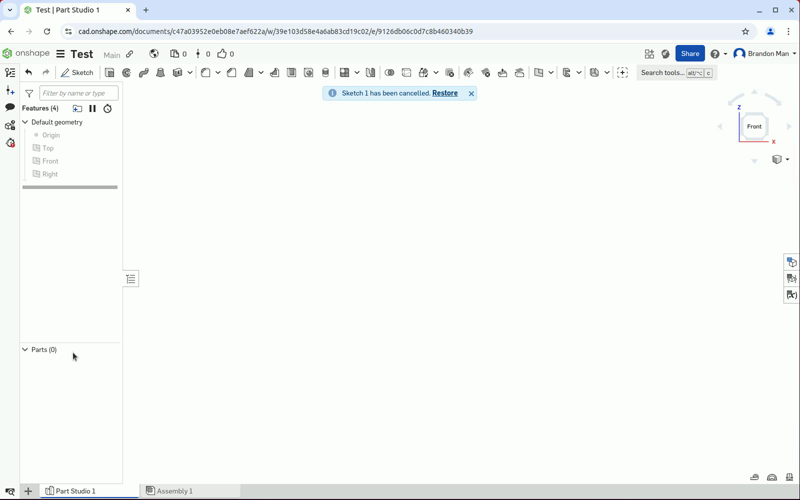
mouse_move(73, 352)
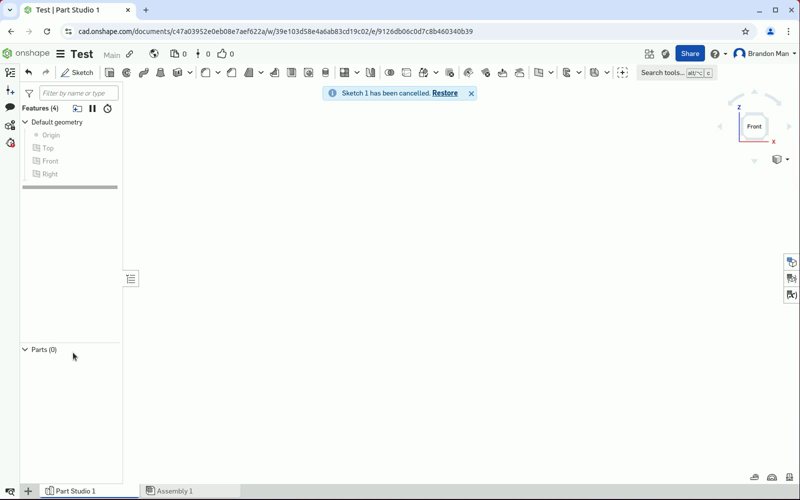
key(shift+y)
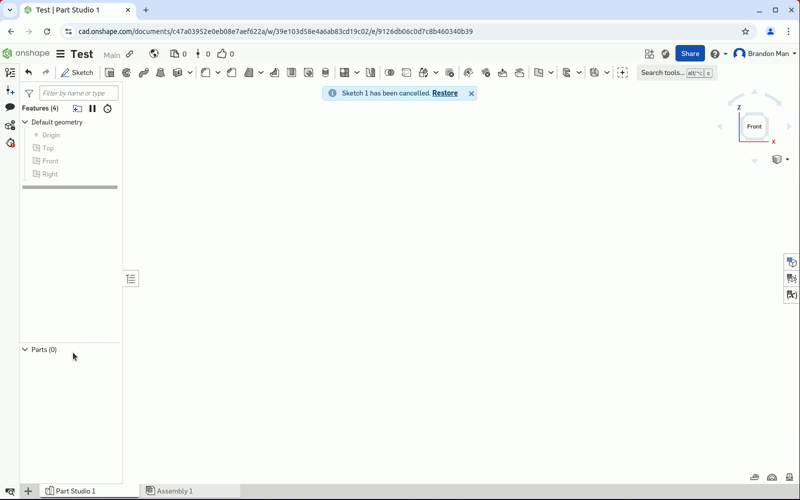
key(shift+s)
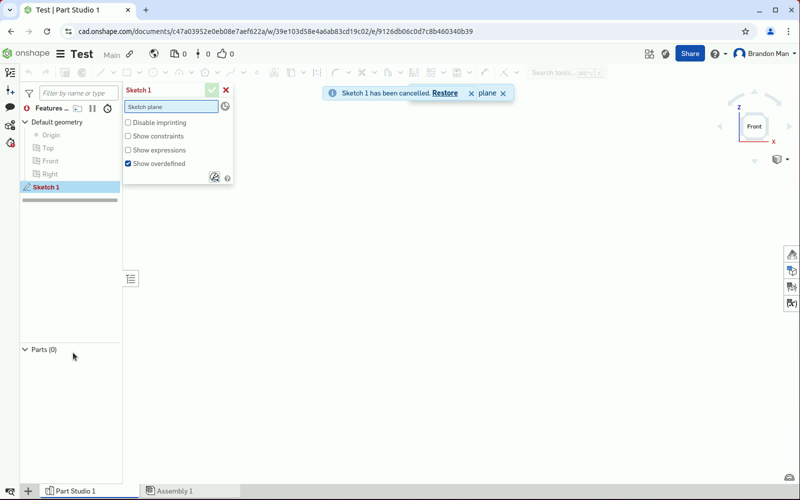
mouse_move(73, 163)
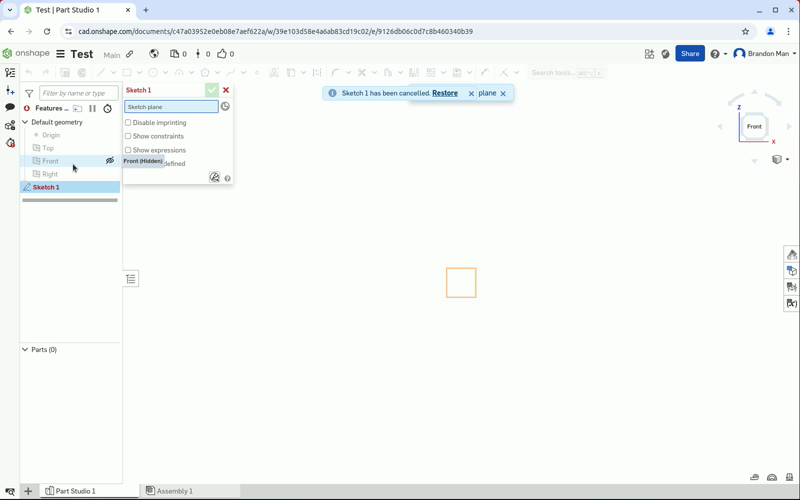
click(73, 163)
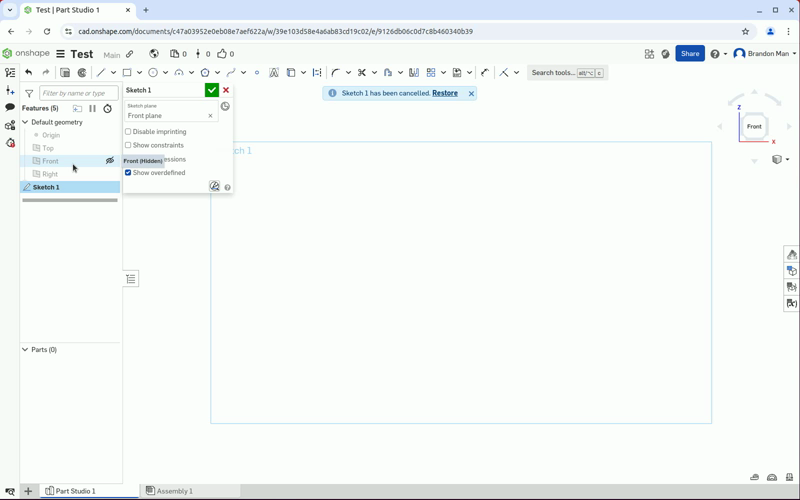
mouse_move(73, 352)
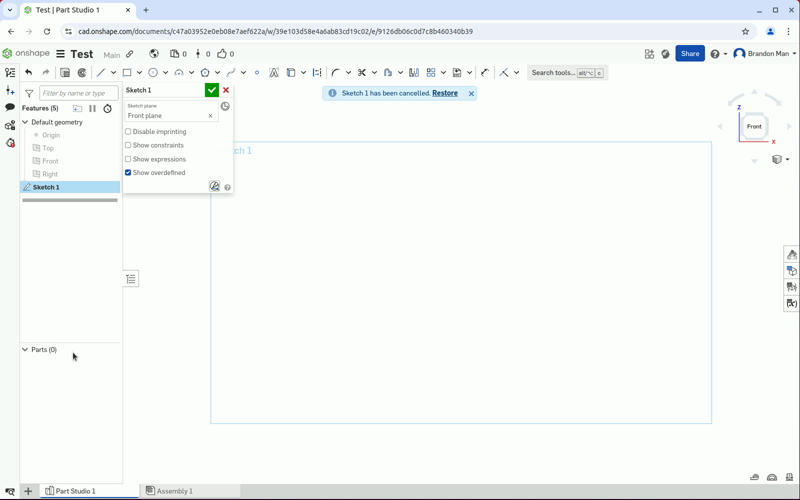
key(y)
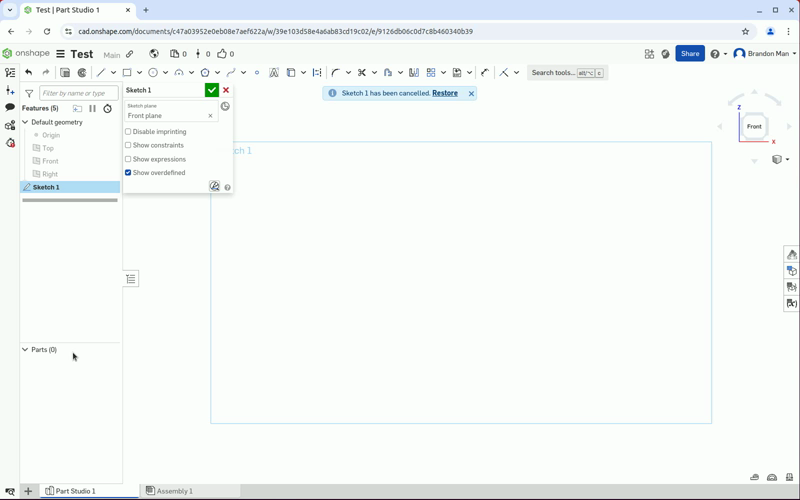
key(l)
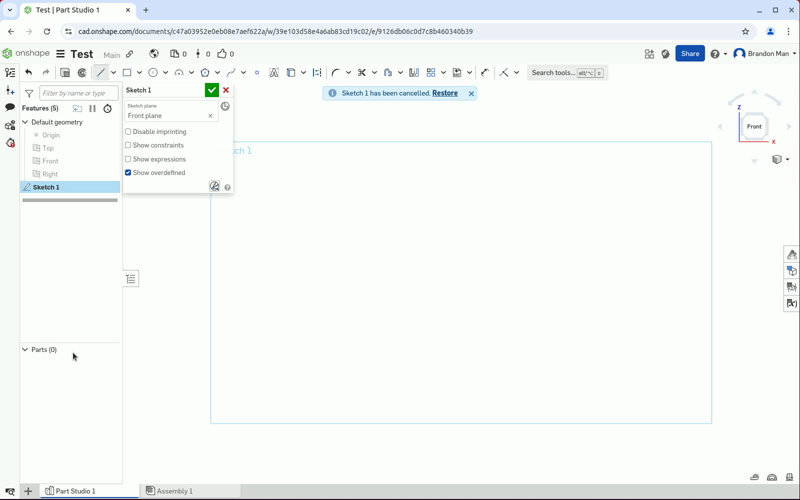
key_down(shift)
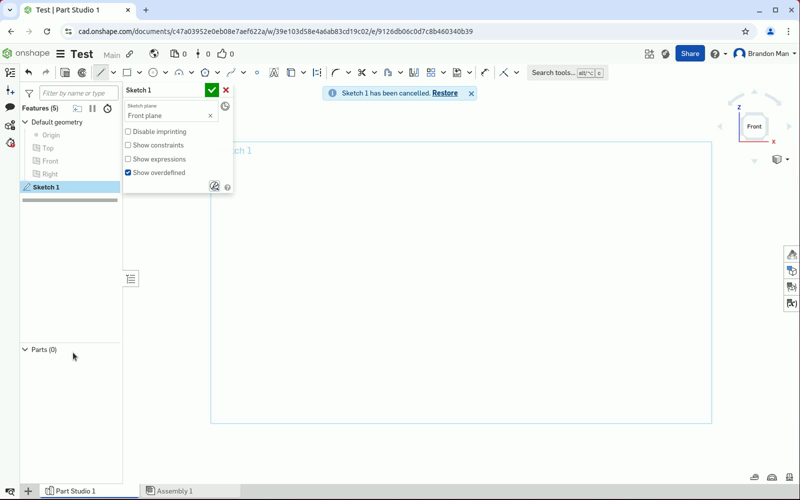
mouse_move(460, 282)
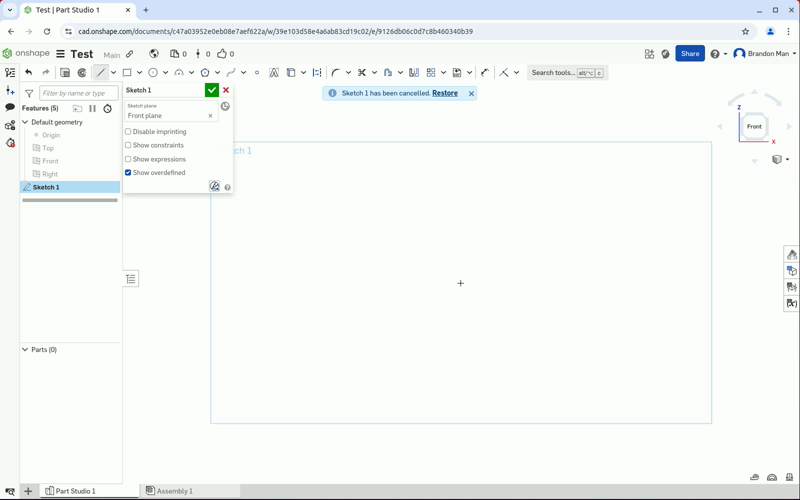
click(460, 282)
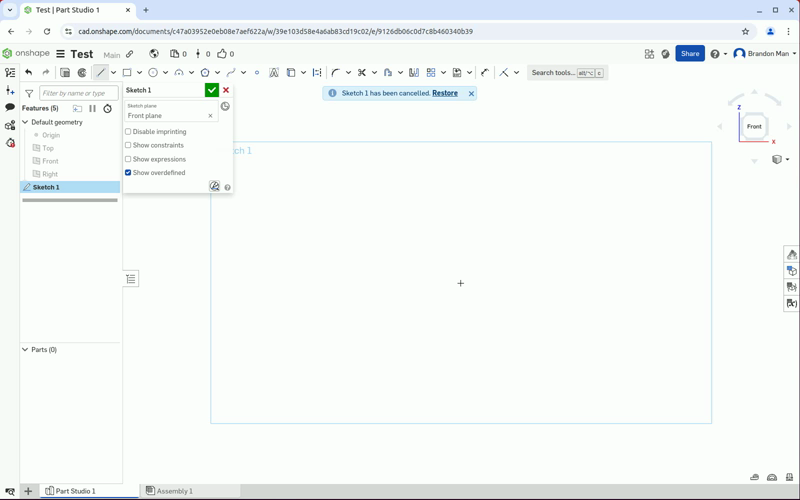
key_up(shift)
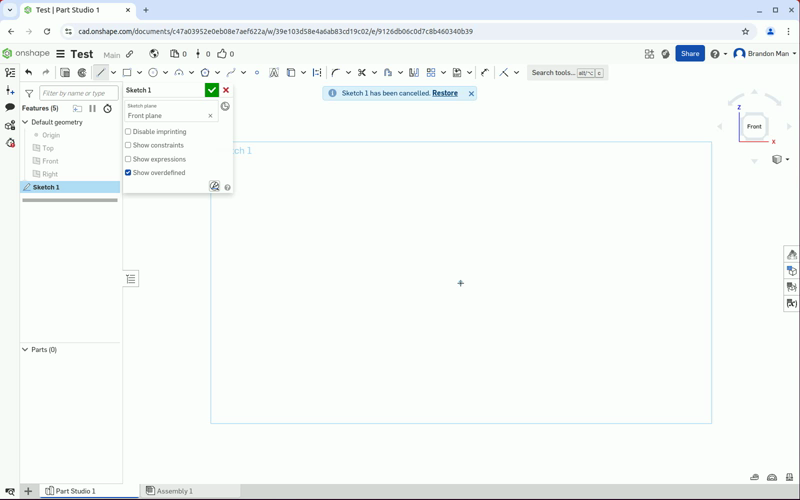
key_down(shift)
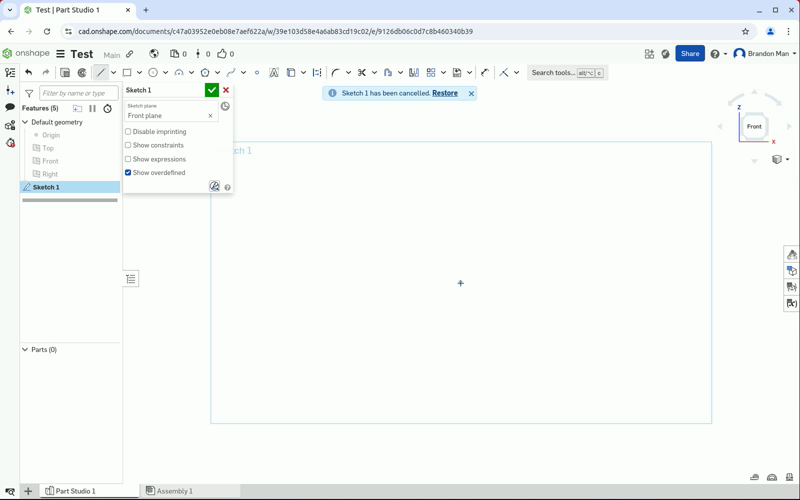
mouse_move(573, 282)
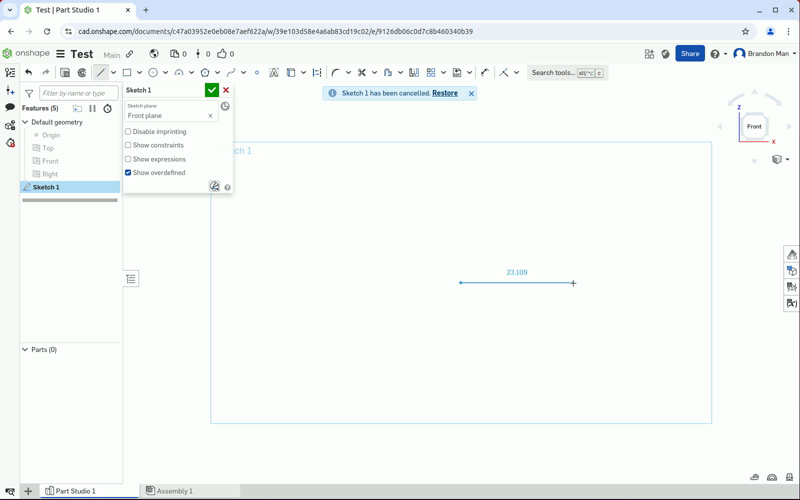
click(573, 282)
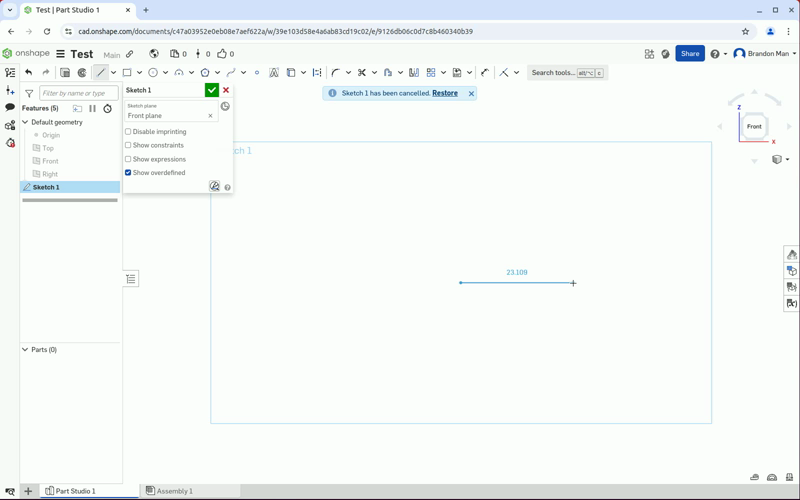
key_up(shift)
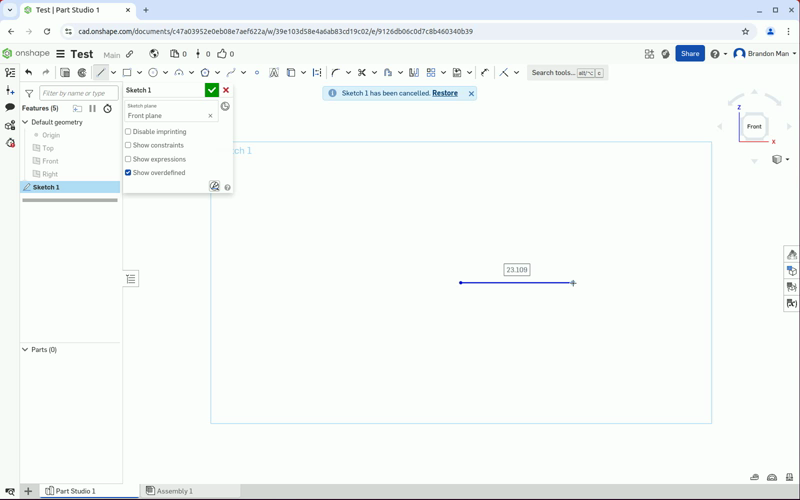
key_down(shift)
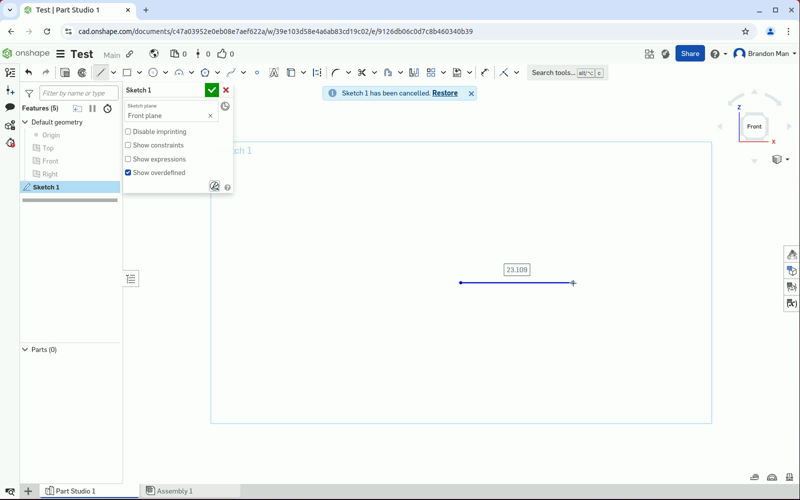
mouse_move(589, 282)
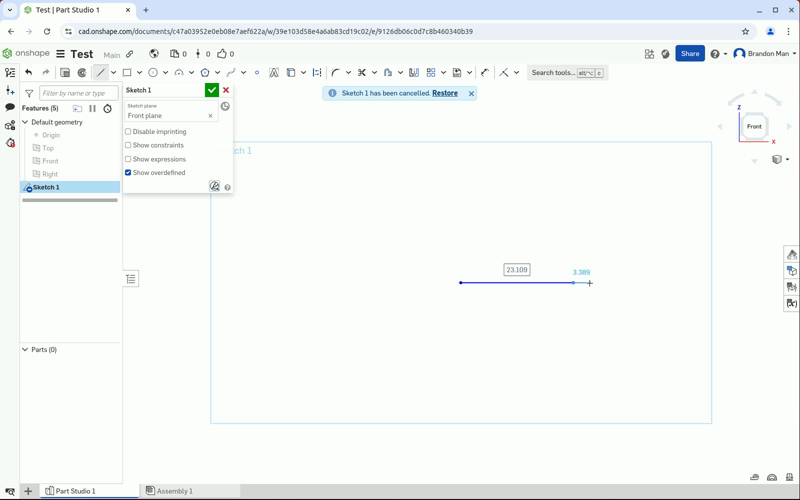
mouse_move(573, 245)
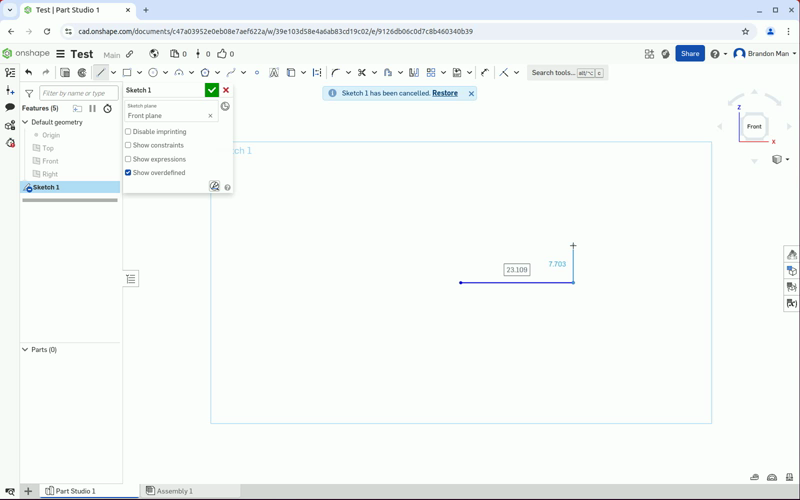
click(573, 245)
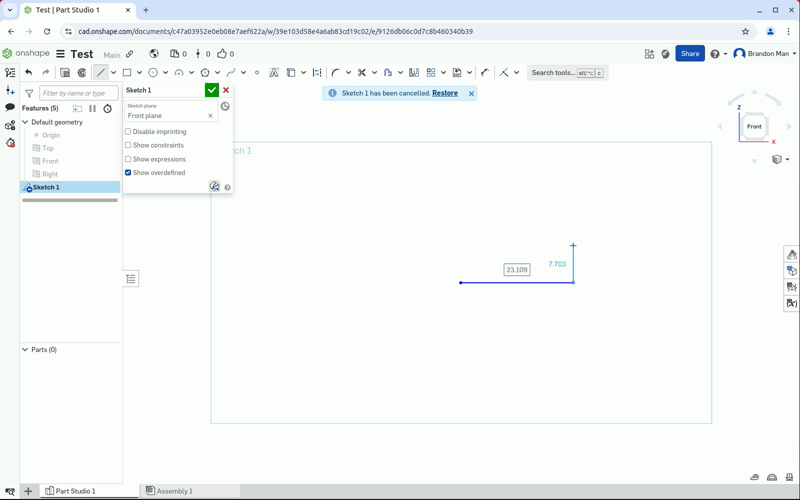
key_up(shift)
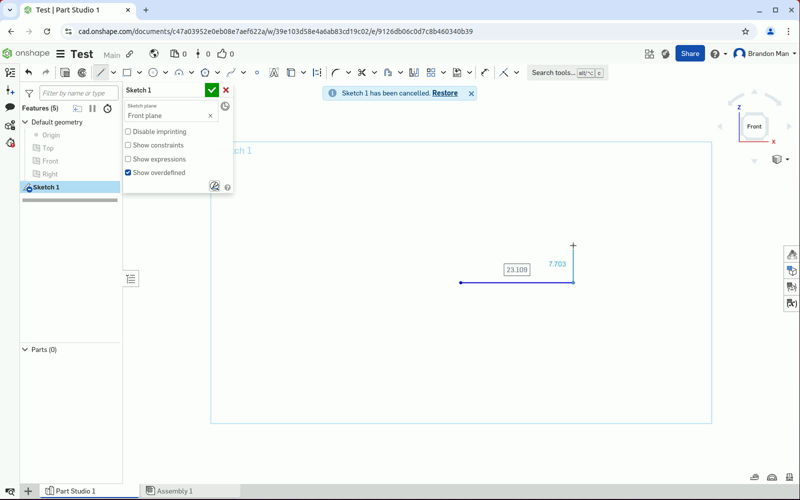
key_down(shift)
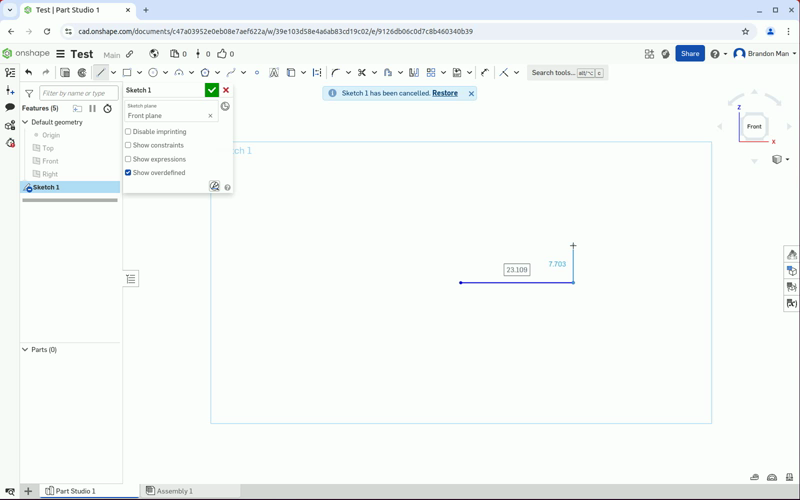
mouse_move(460, 245)
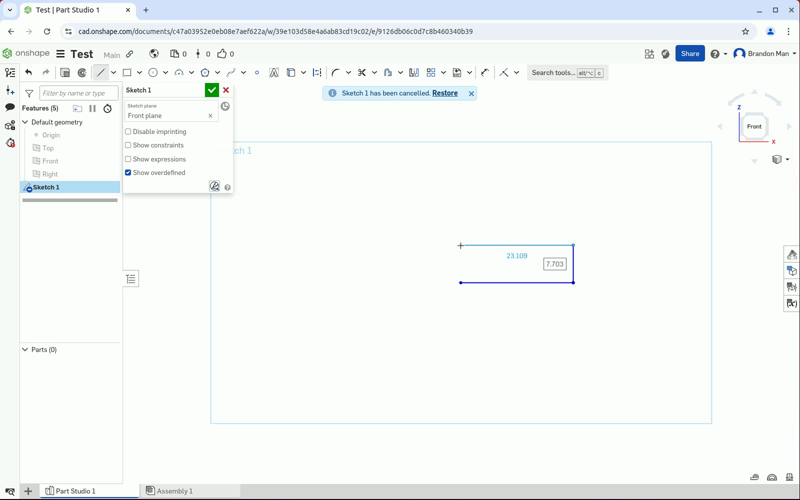
click(460, 245)
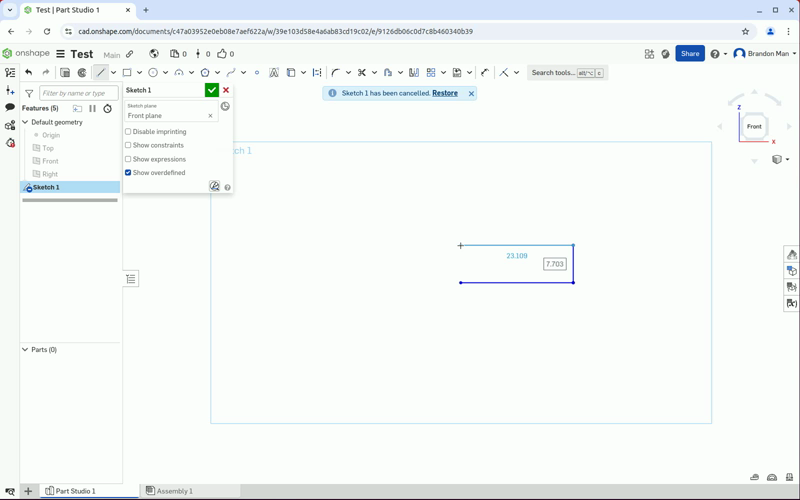
key_up(shift)
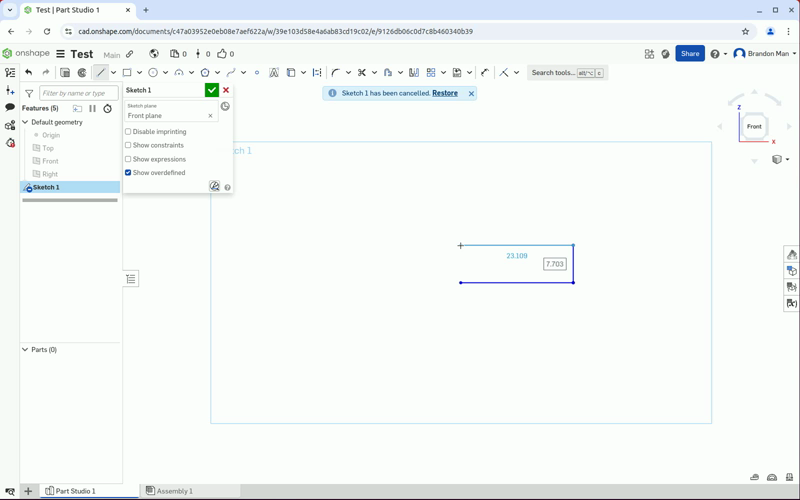
mouse_move(490, 245)
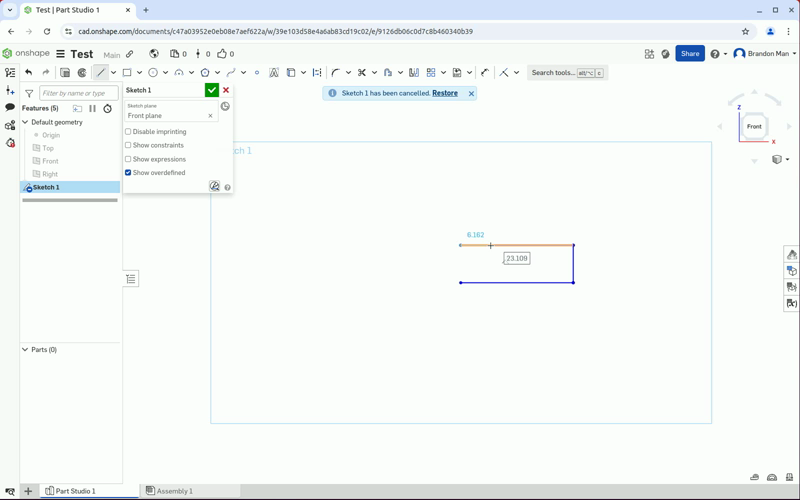
key_down(shift)
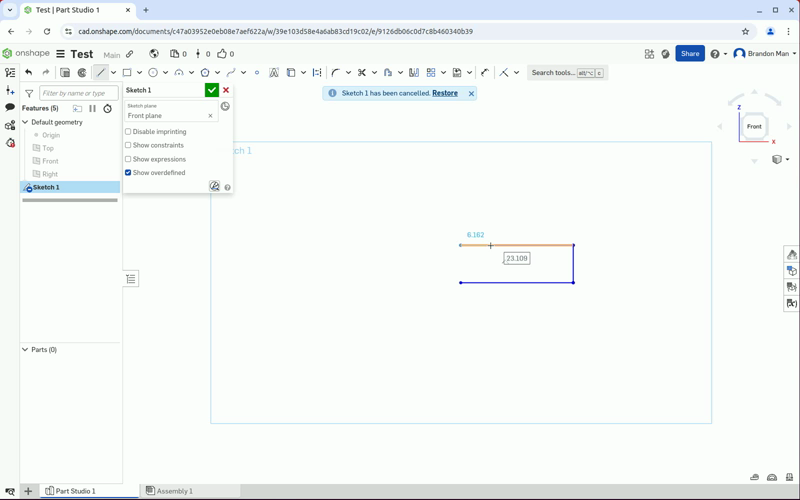
mouse_move(460, 282)
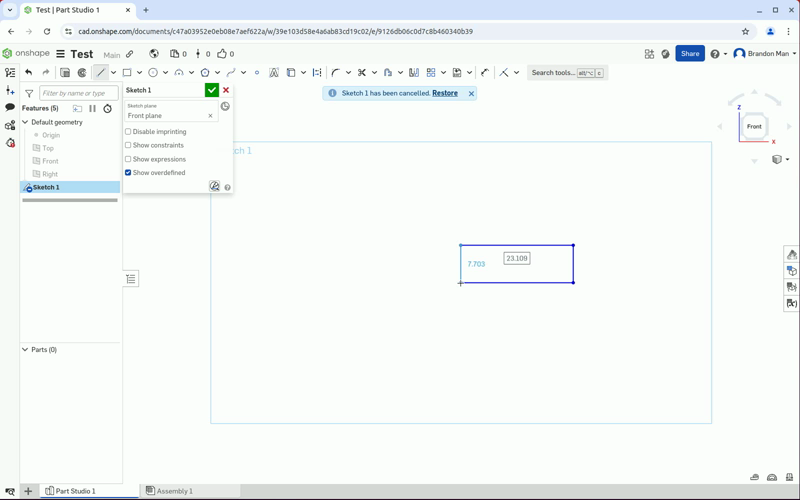
key_up(shift)
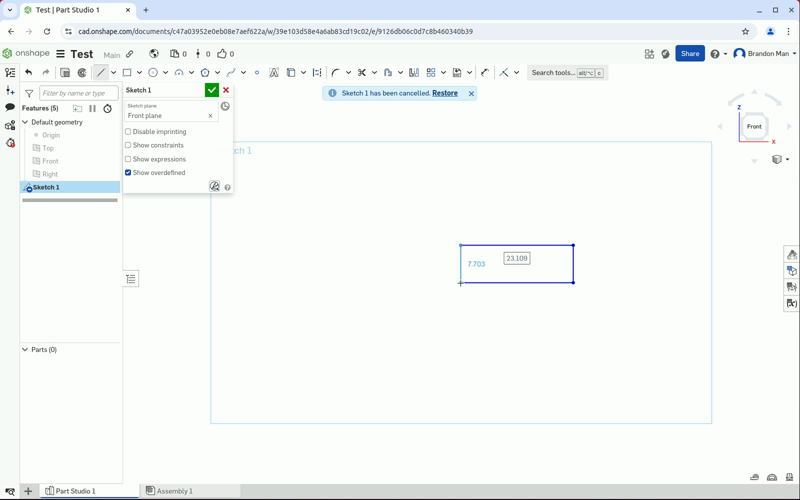
click(460, 282)
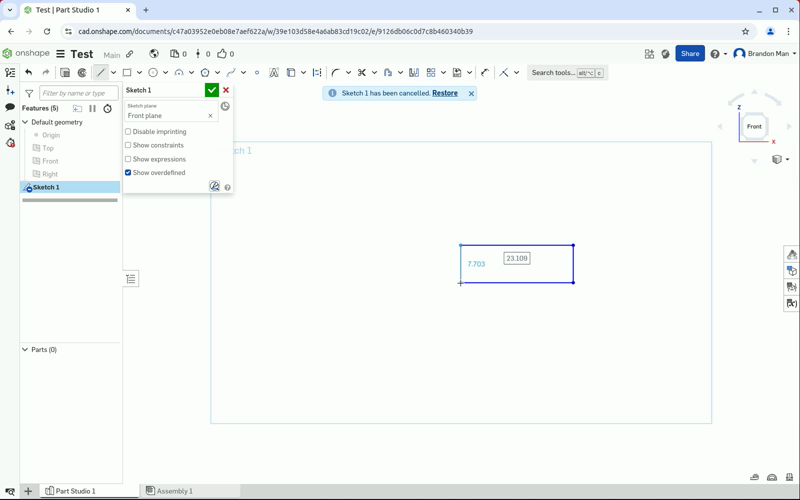
key(esc)
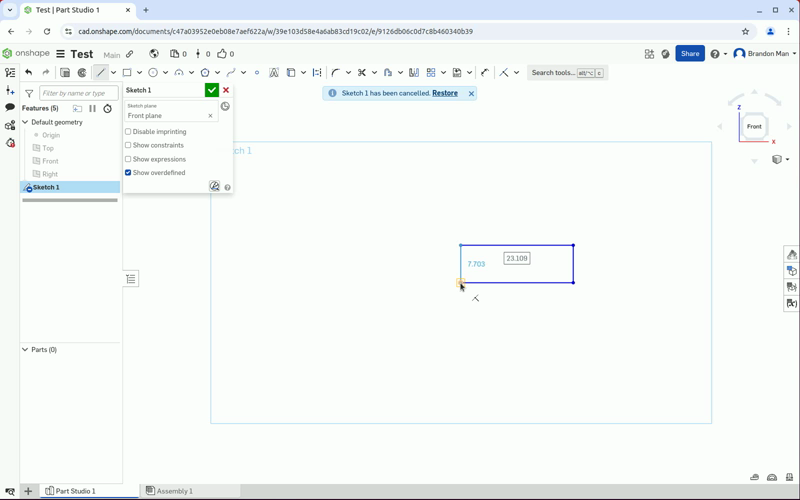
mouse_move(568, 261)
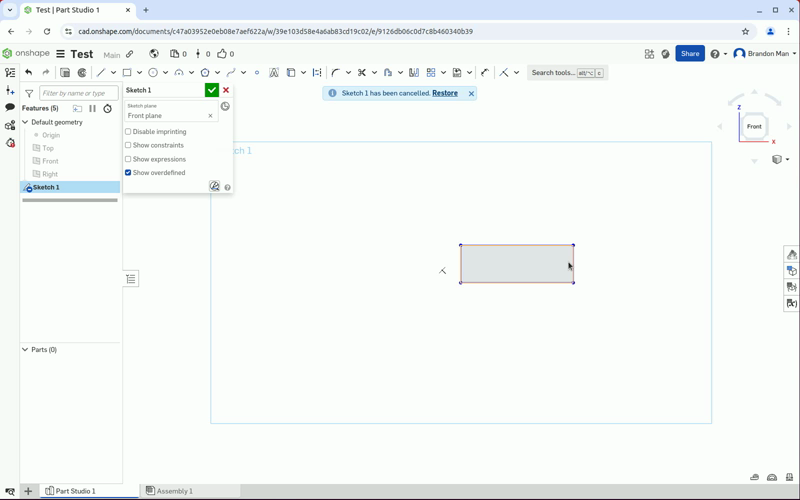
click(568, 261)
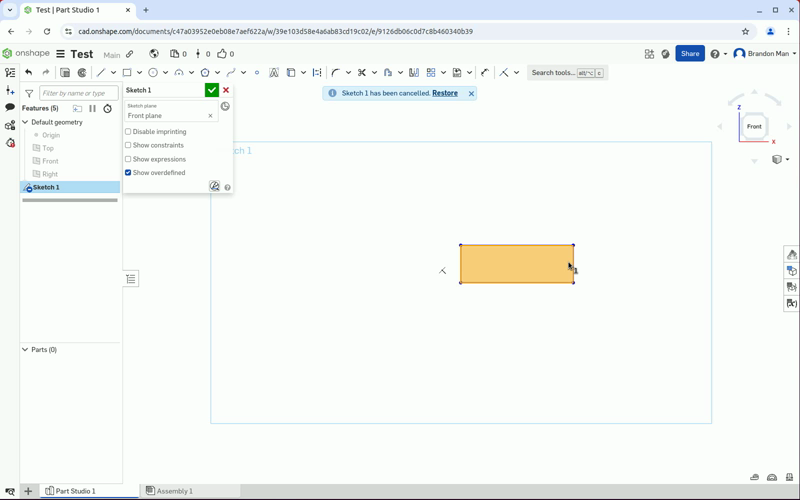
mouse_move(73, 352)
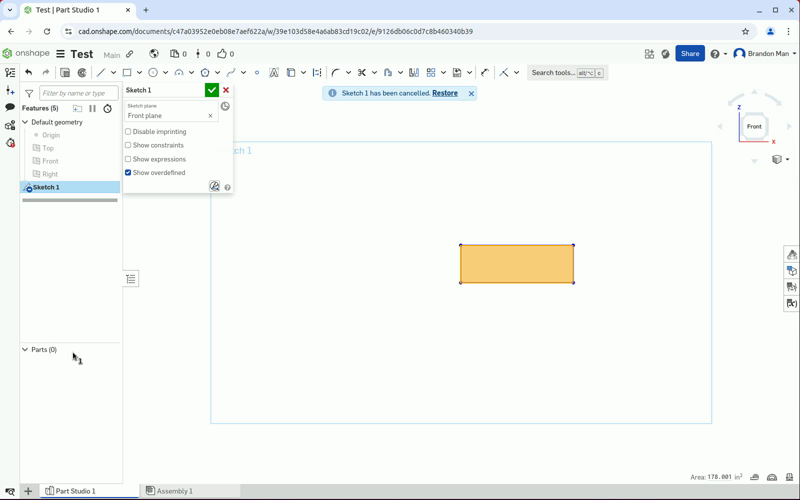
key(shift+y)
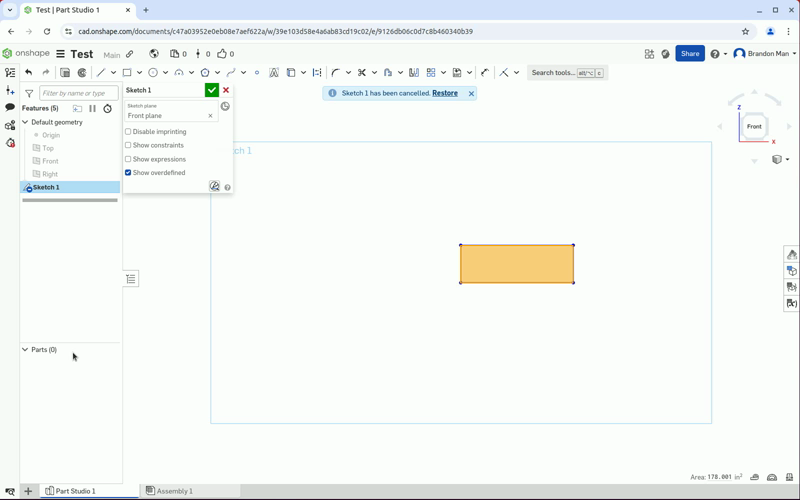
key(shift+e)
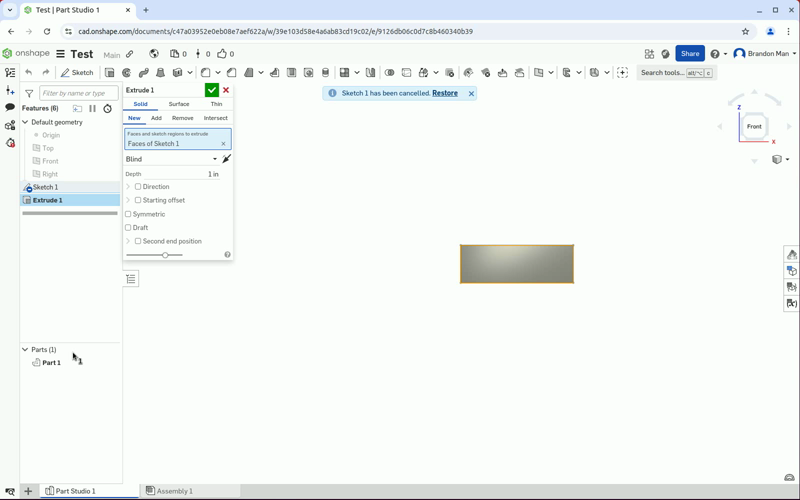
mouse_move(143, 106)
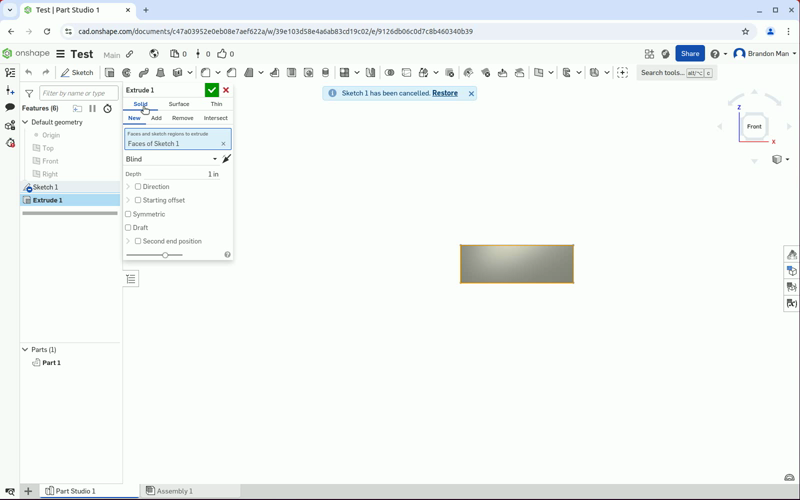
click(143, 106)
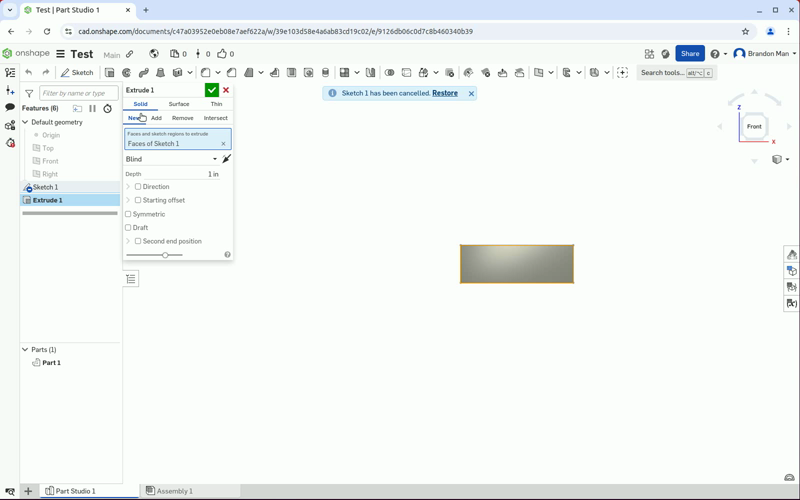
mouse_move(137, 120)
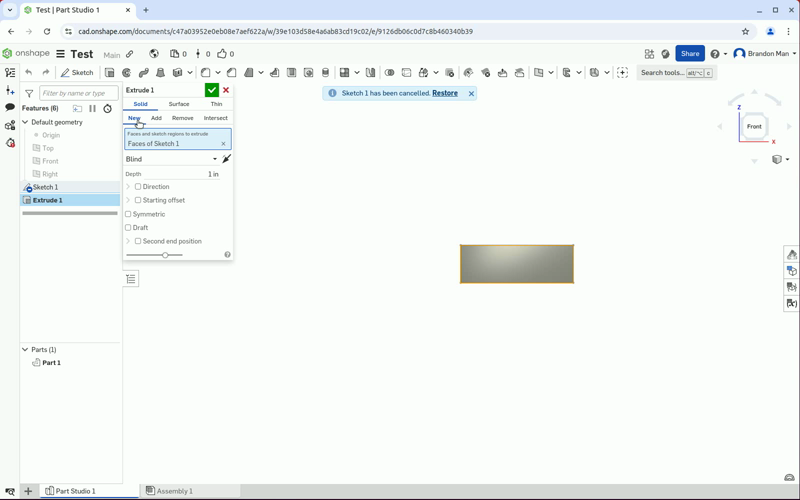
click(137, 120)
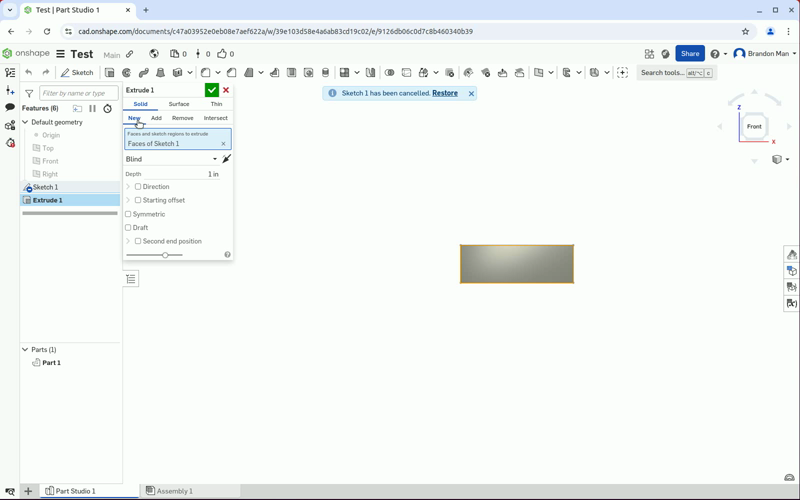
key(tab, 4)
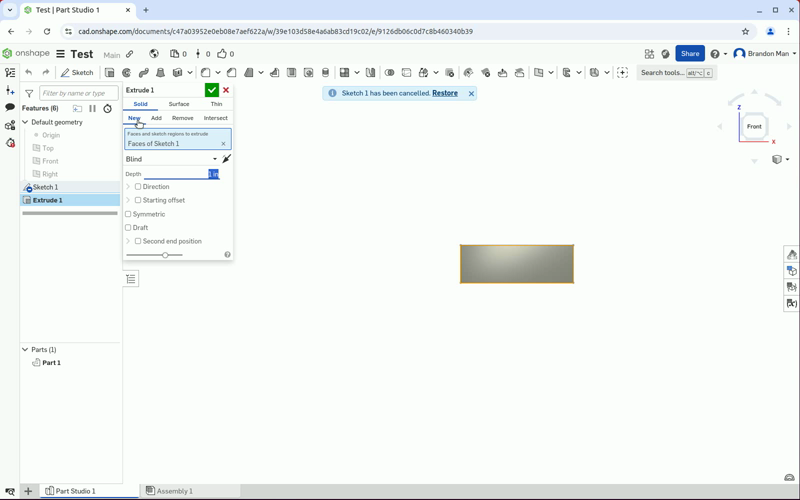
text(0.722)
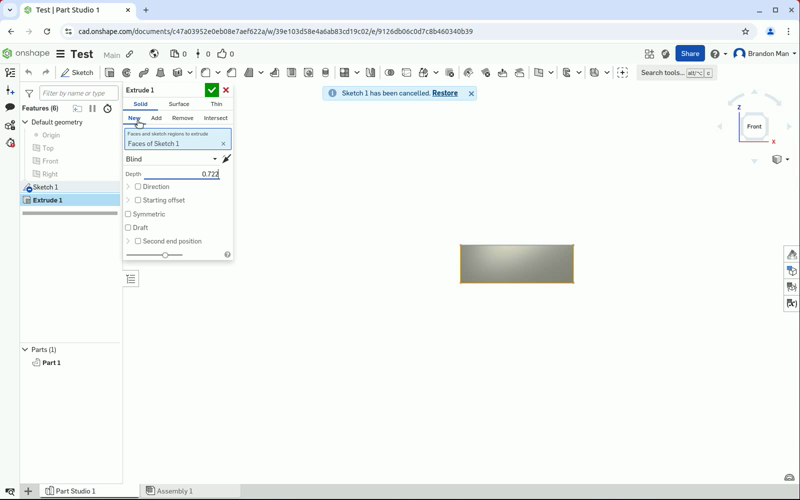
key(enter)
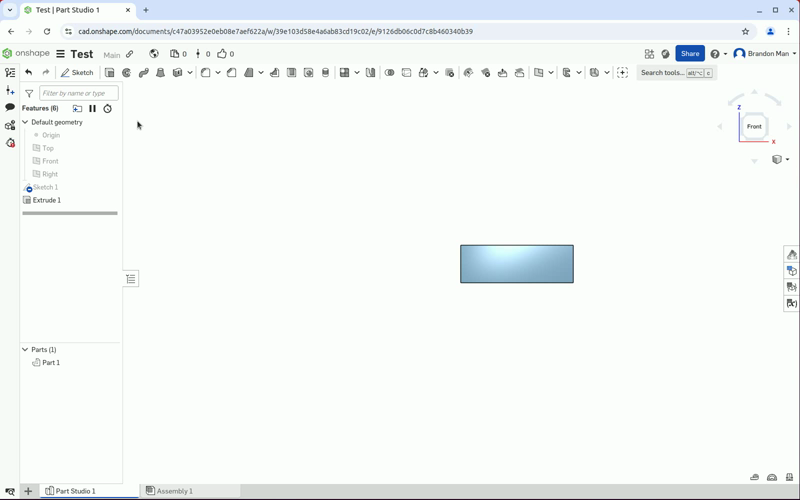
key(shift+h)
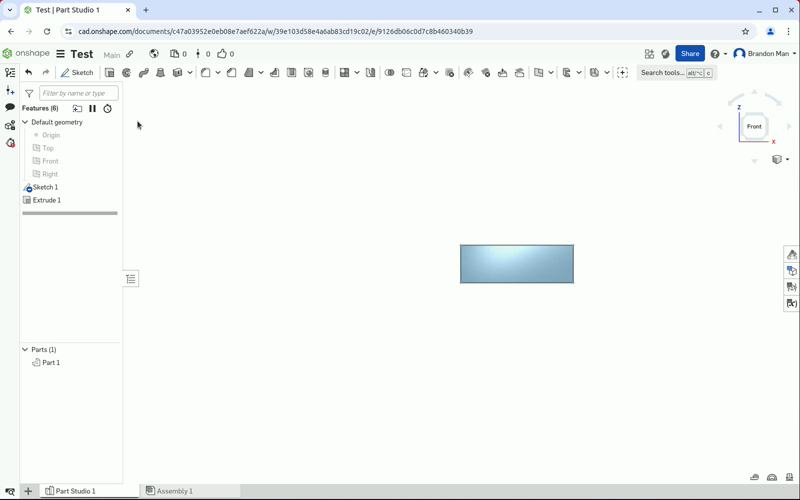
key(shift+h)
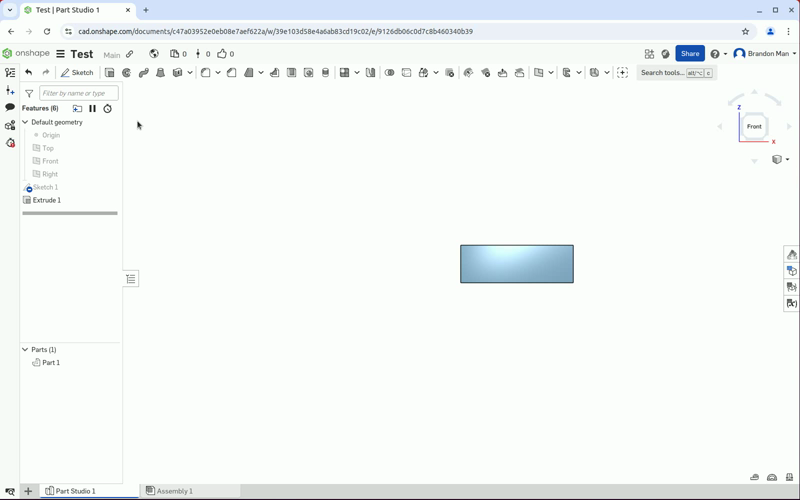
mouse_move(73, 189)
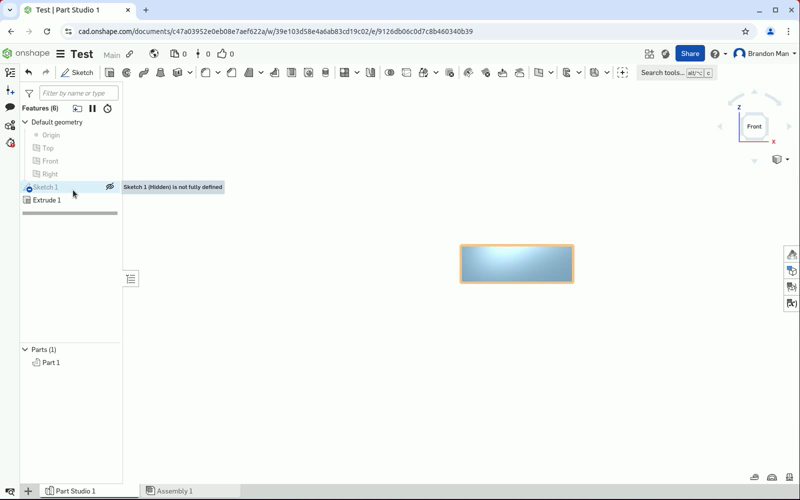
click(73, 189)
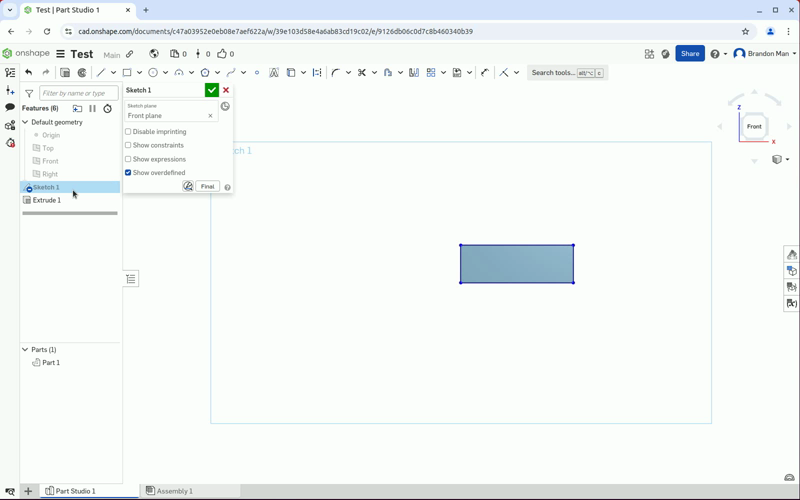
mouse_move(229, 92)
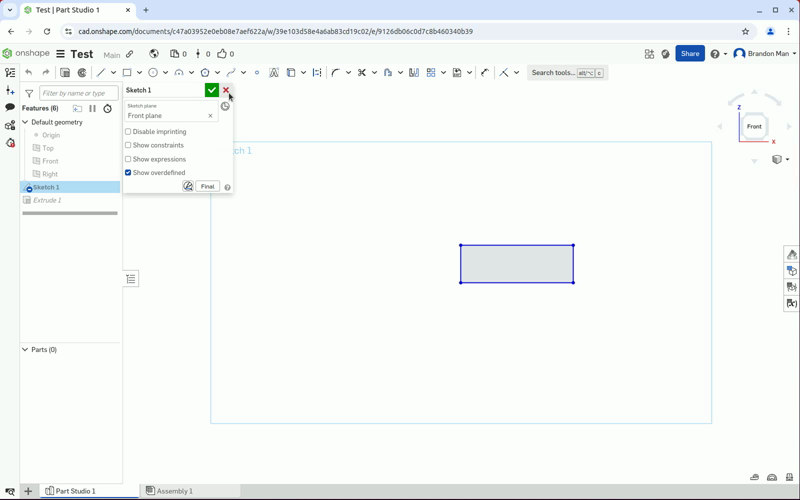
click(229, 92)
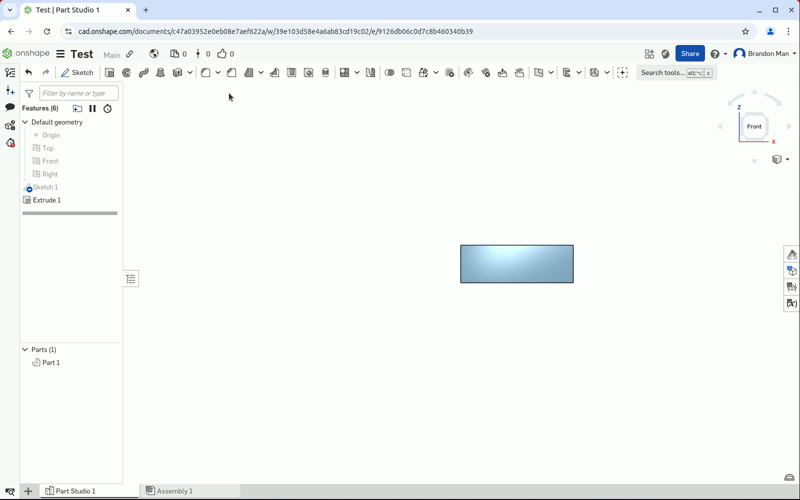
mouse_move(541, 75)
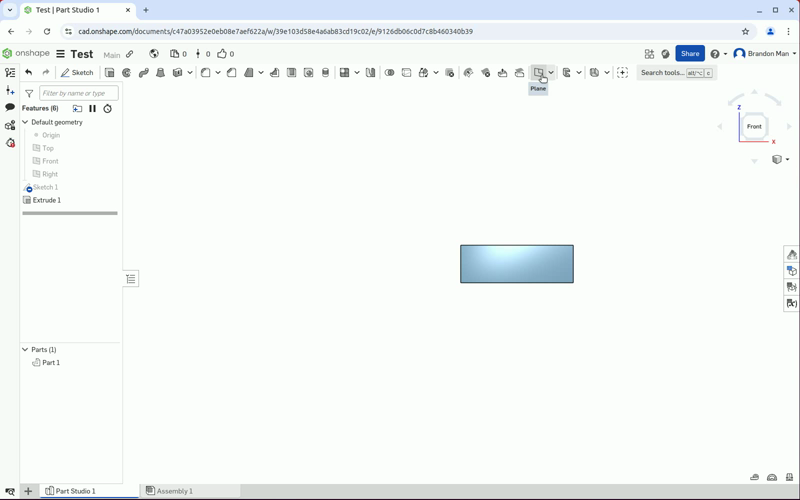
click(541, 75)
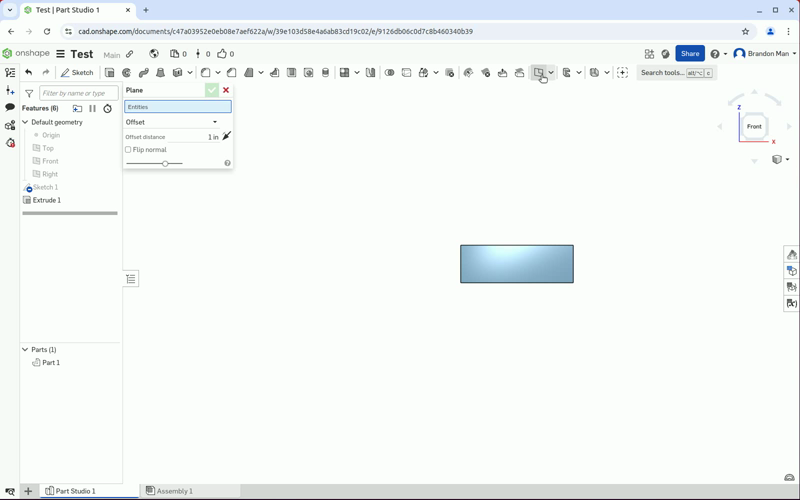
mouse_move(73, 163)
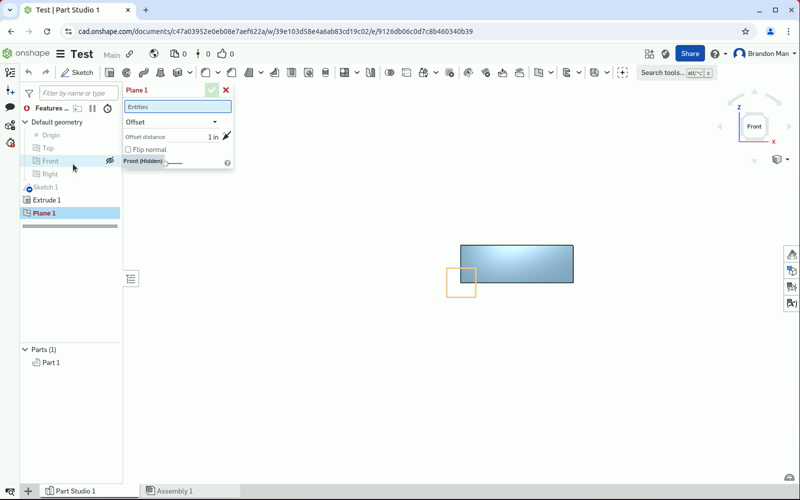
click(73, 163)
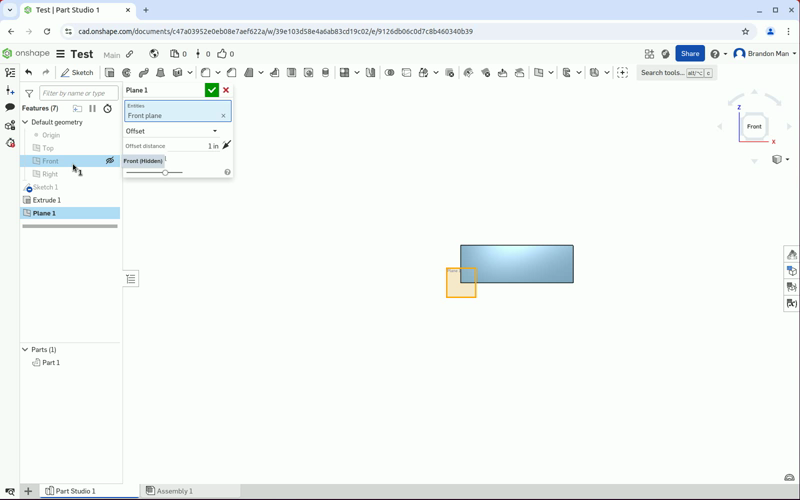
key(tab, 2)
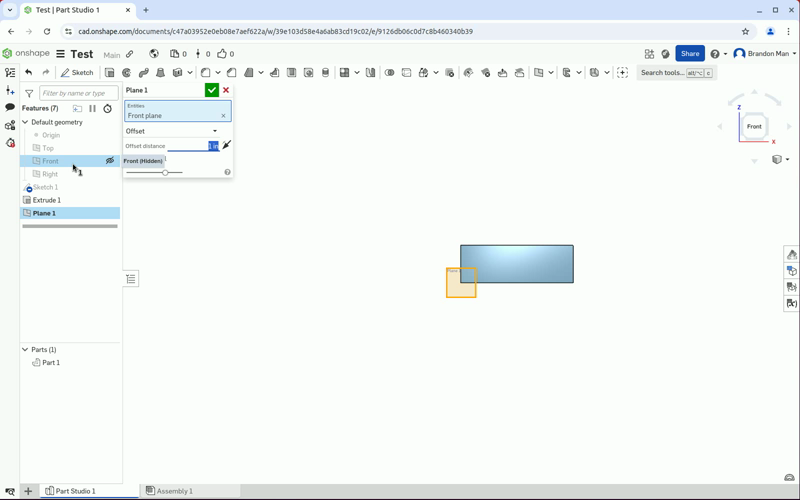
text(0.709)
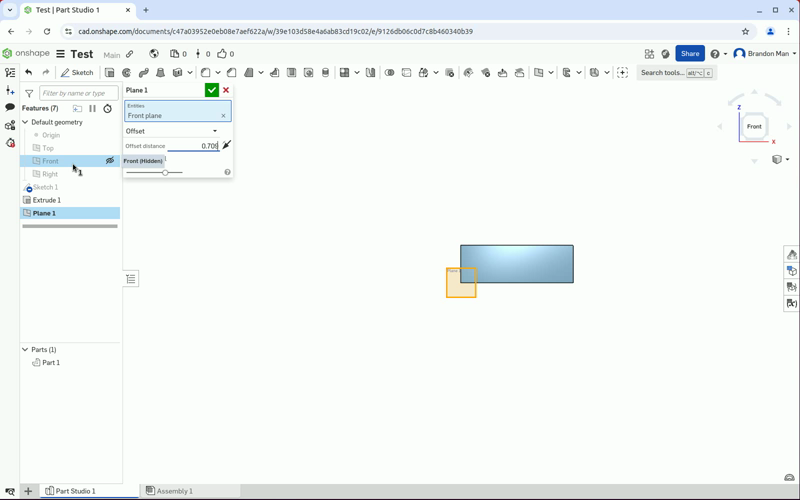
key(enter, 2)
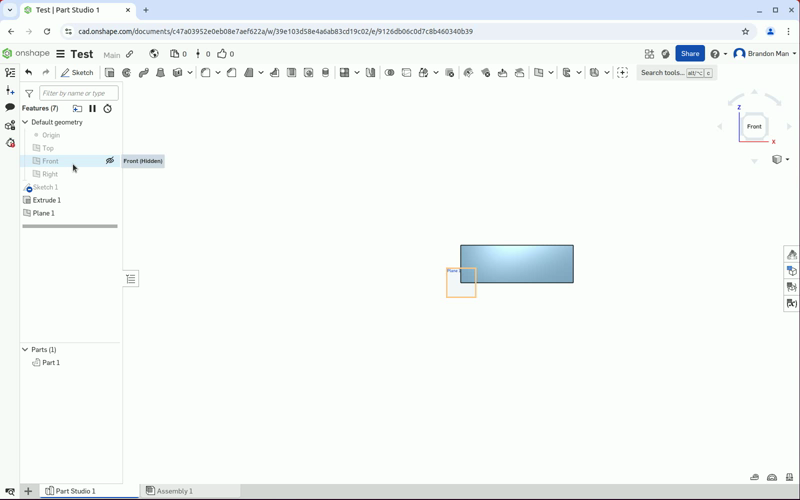
key(shift+s)
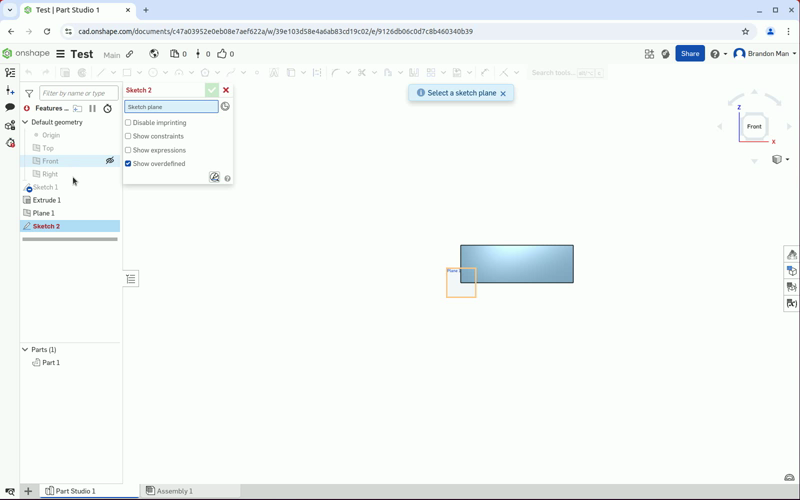
mouse_move(73, 215)
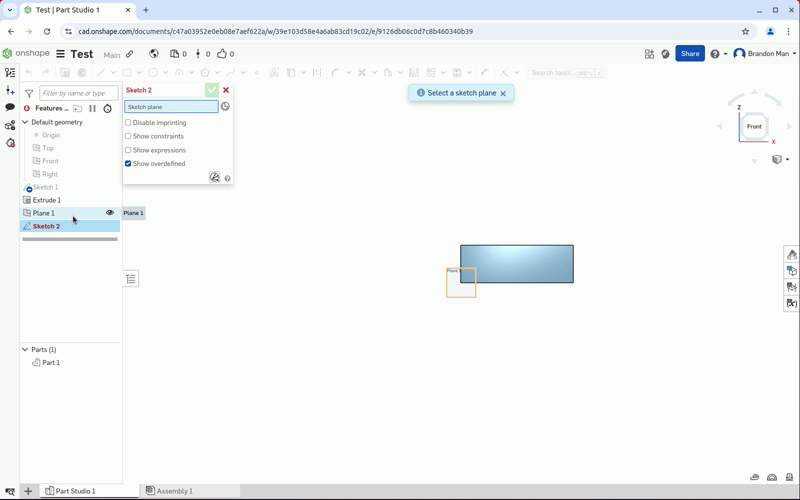
click(73, 215)
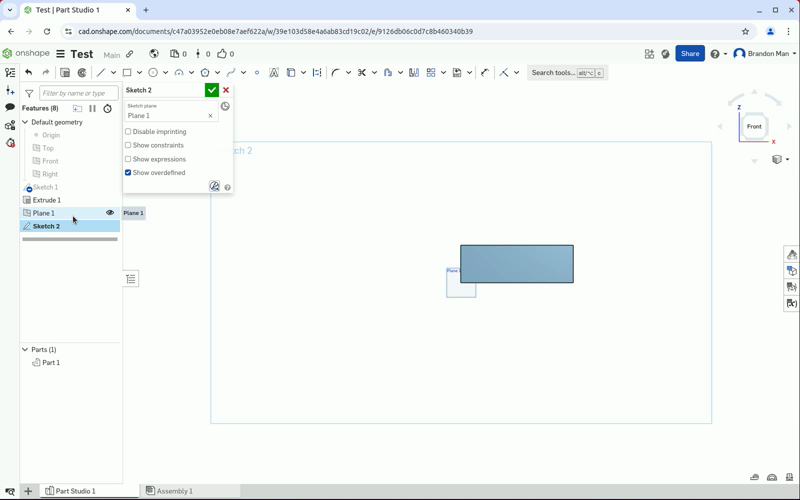
mouse_move(73, 352)
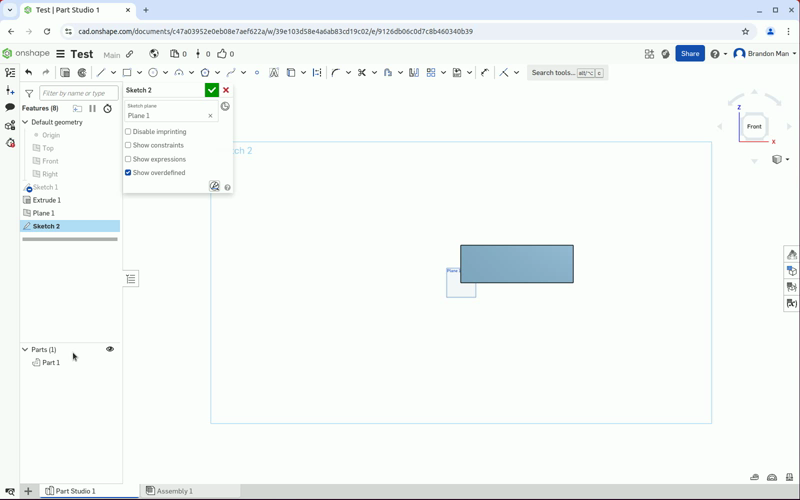
key(y)
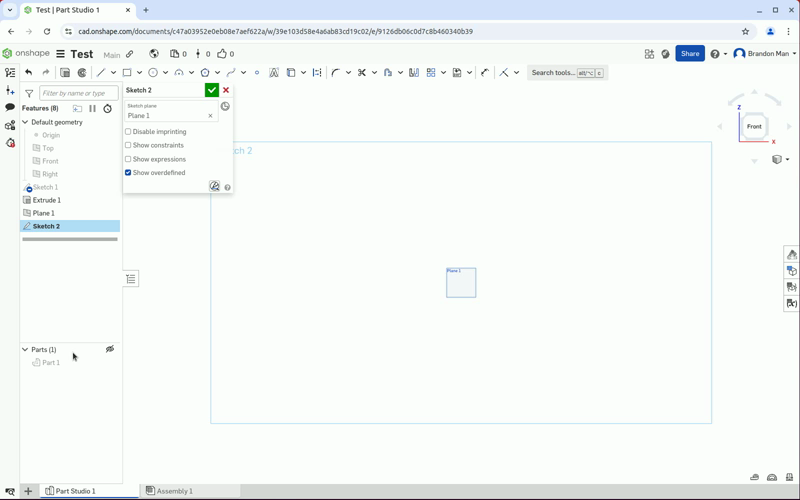
key(l)
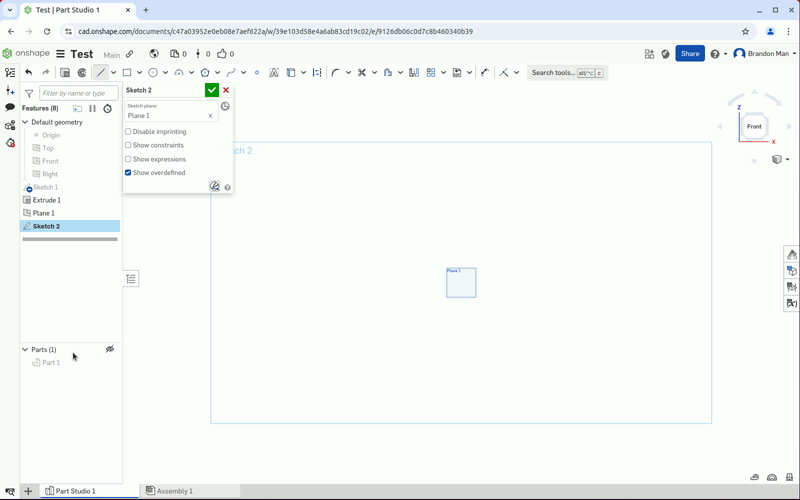
key_down(shift)
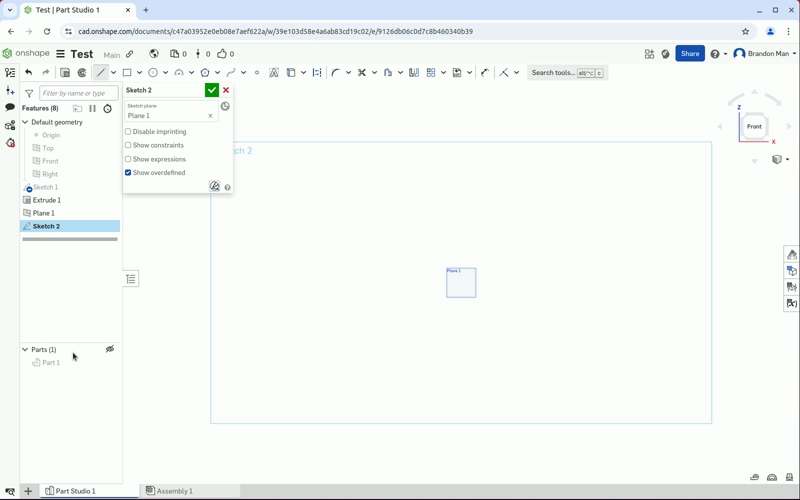
mouse_move(460, 247)
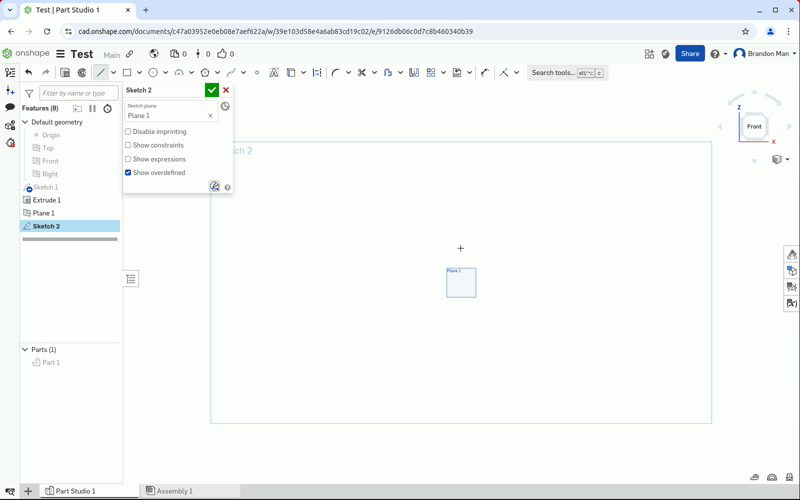
click(460, 247)
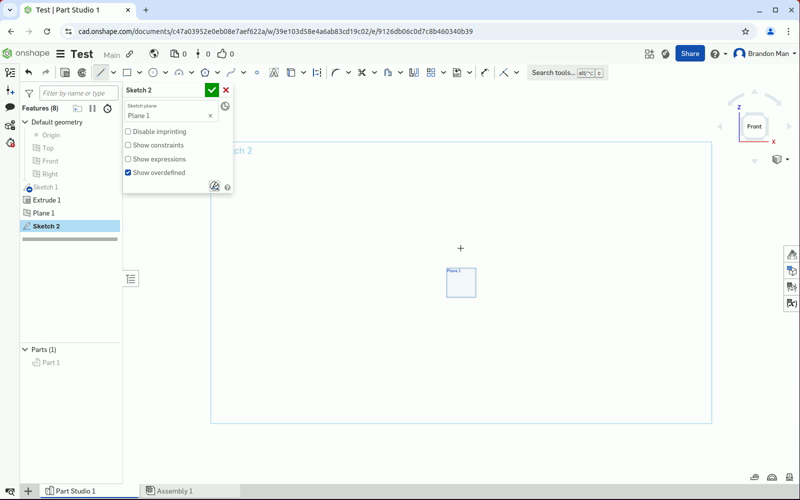
key_up(shift)
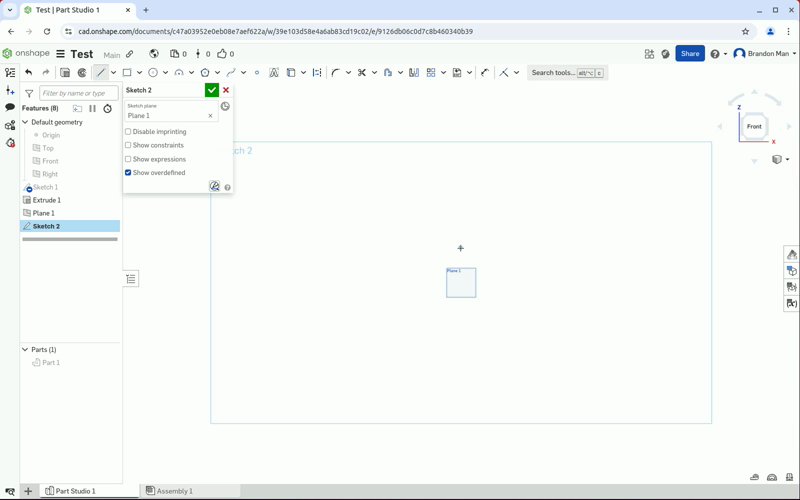
key_down(shift)
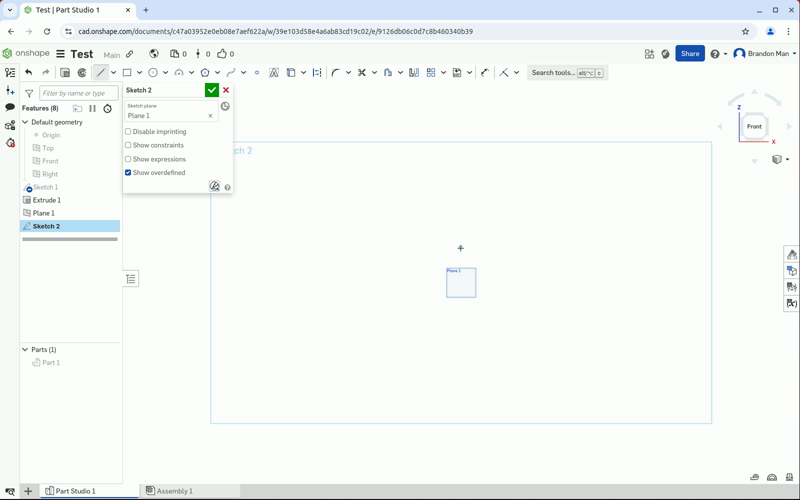
mouse_move(573, 247)
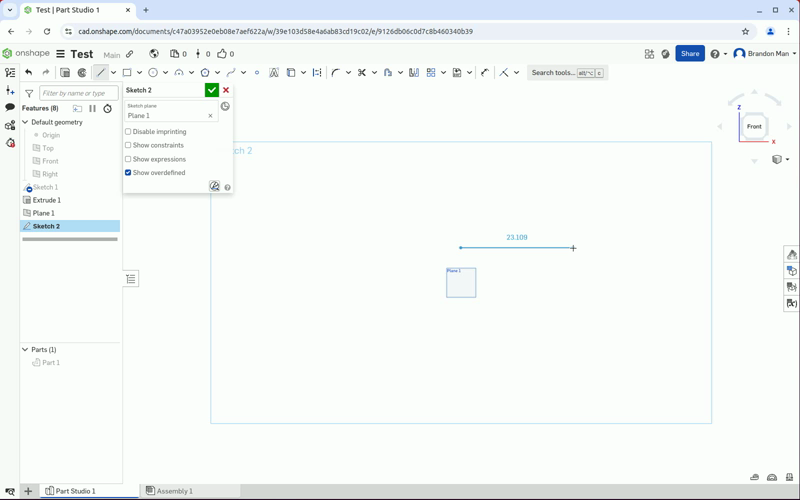
click(573, 247)
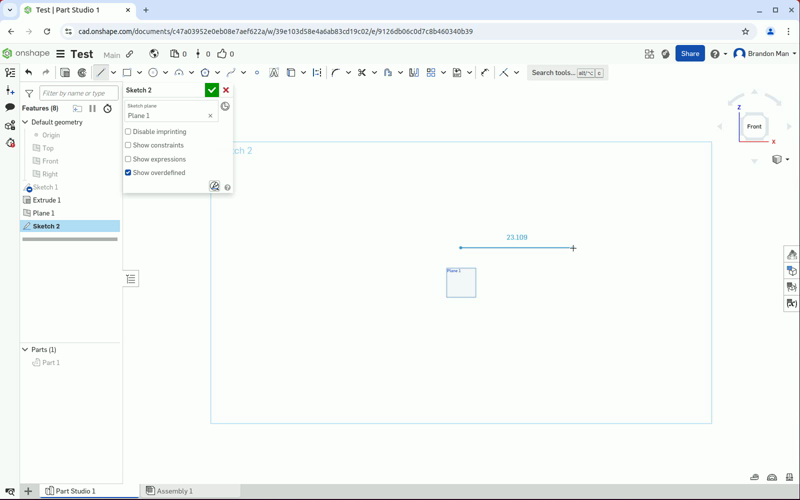
key_up(shift)
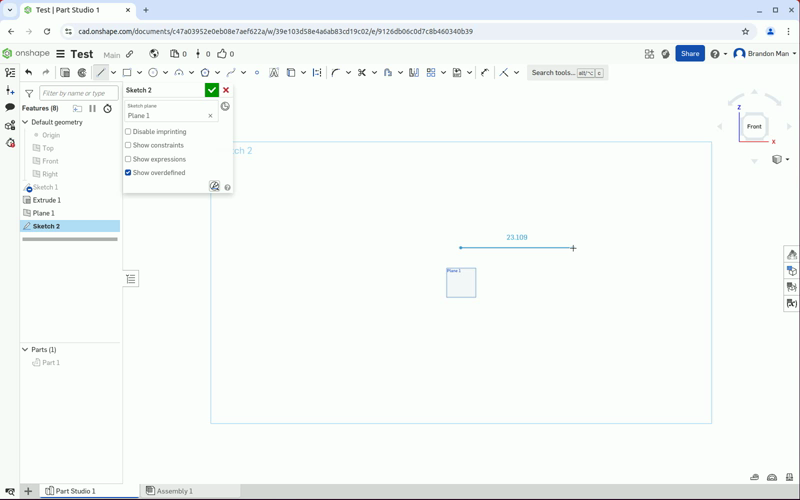
key_down(shift)
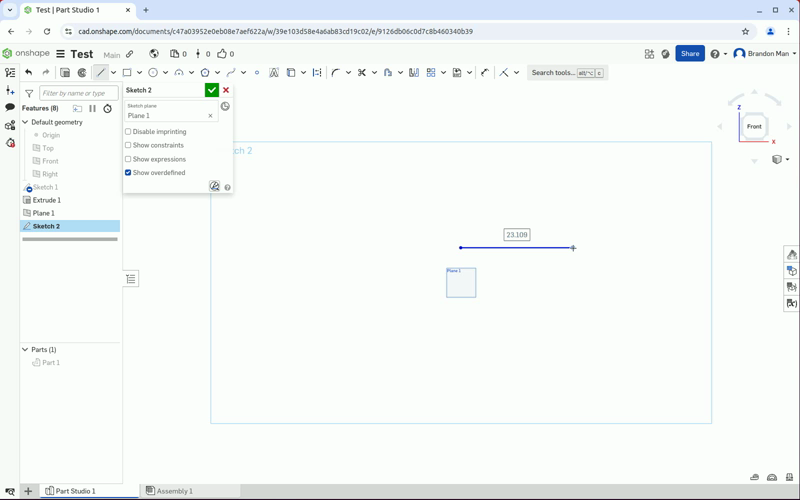
mouse_move(589, 247)
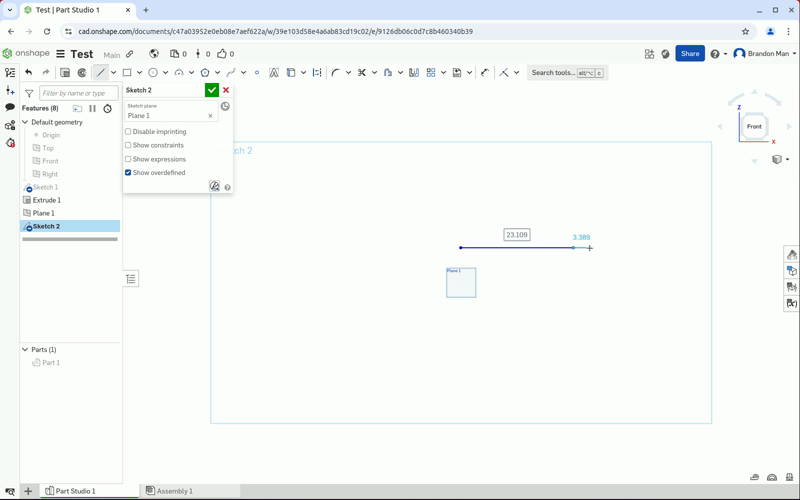
mouse_move(573, 245)
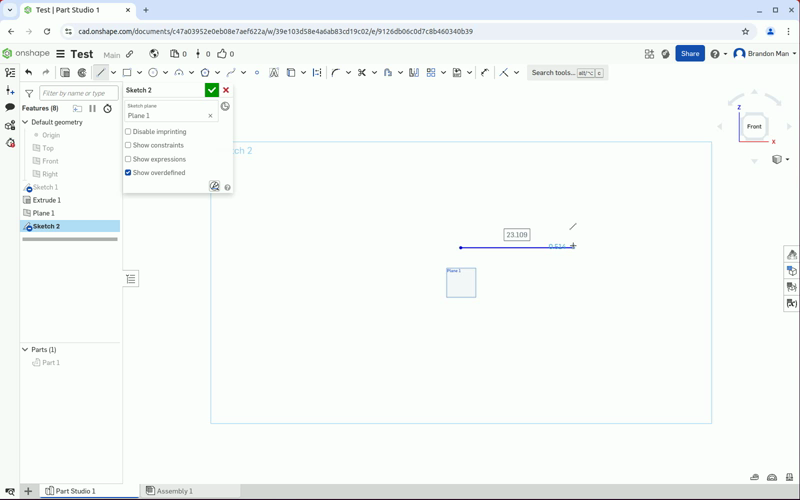
scroll(6)
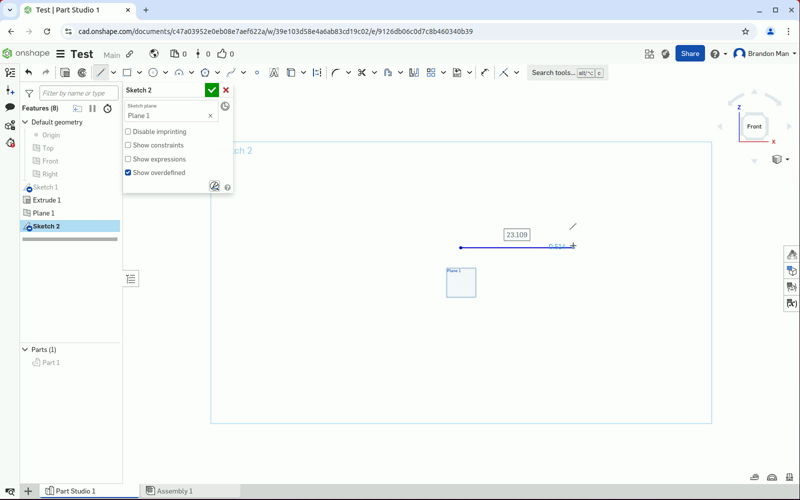
scroll(6)
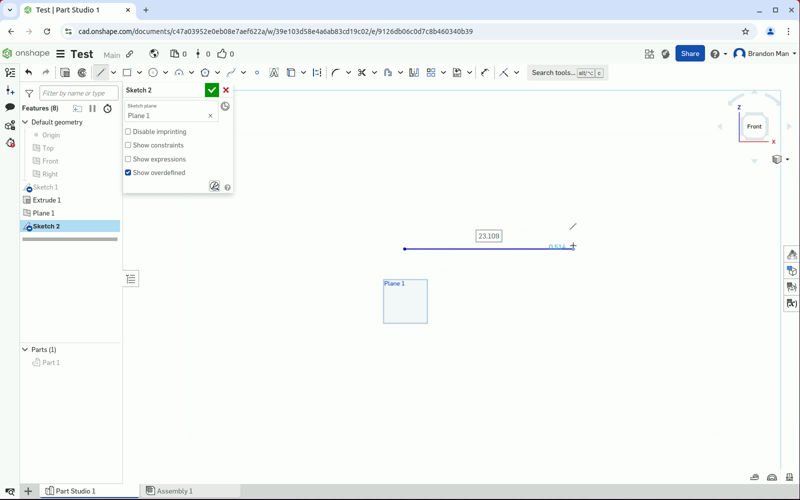
scroll(6)
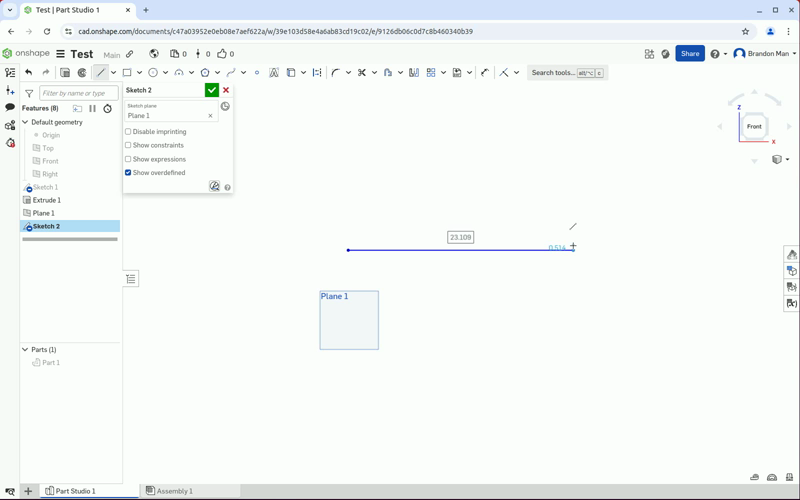
scroll(6)
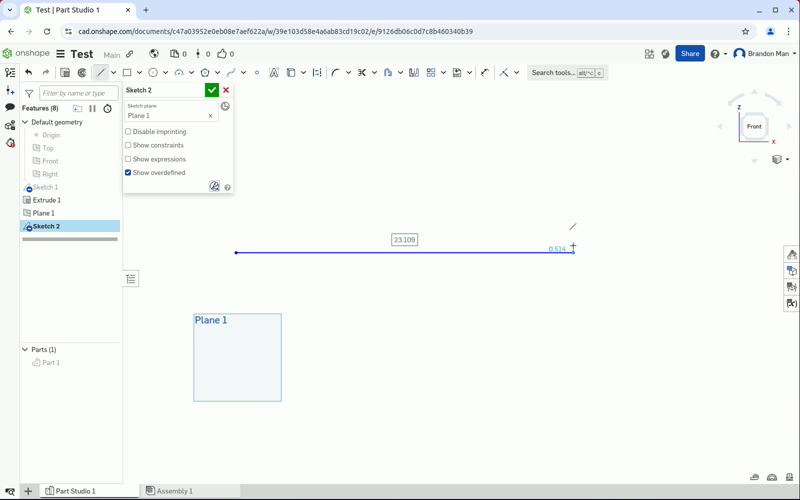
scroll(6)
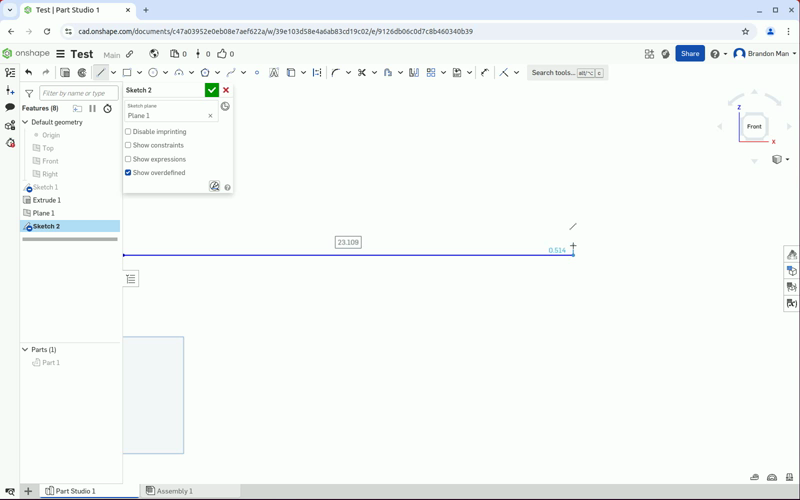
scroll(6)
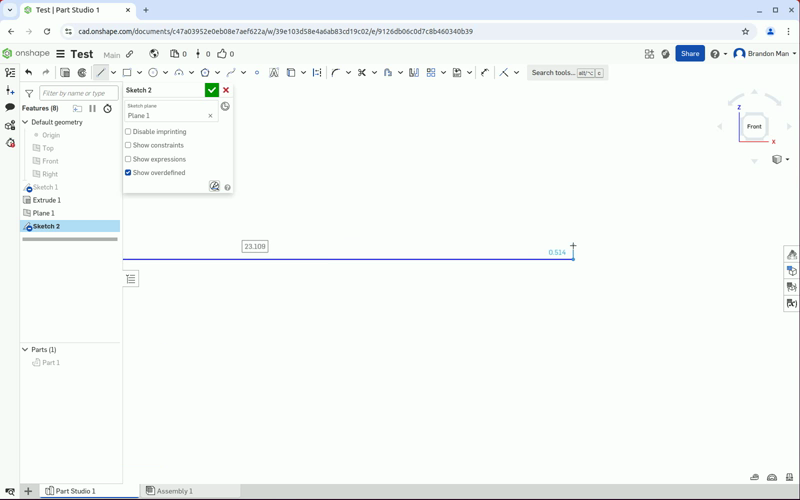
scroll(6)
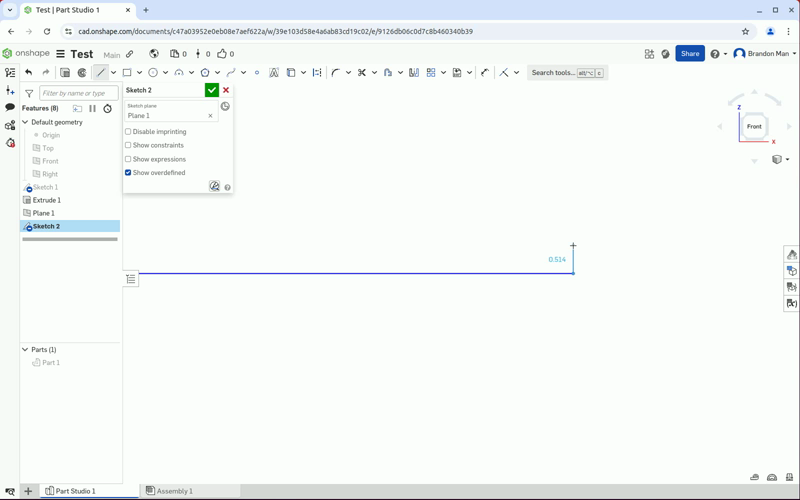
click(573, 245)
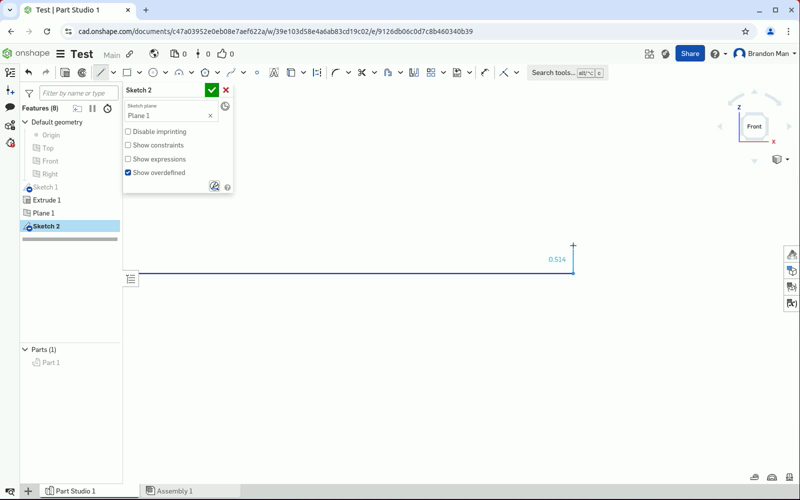
scroll(-6)
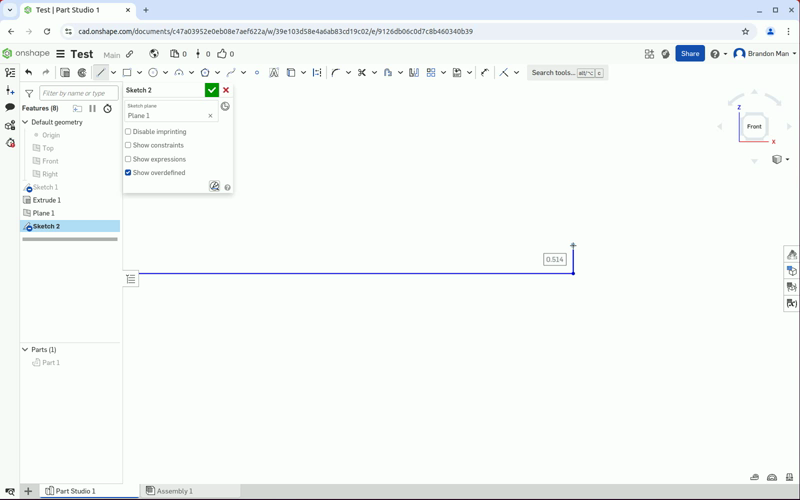
scroll(-6)
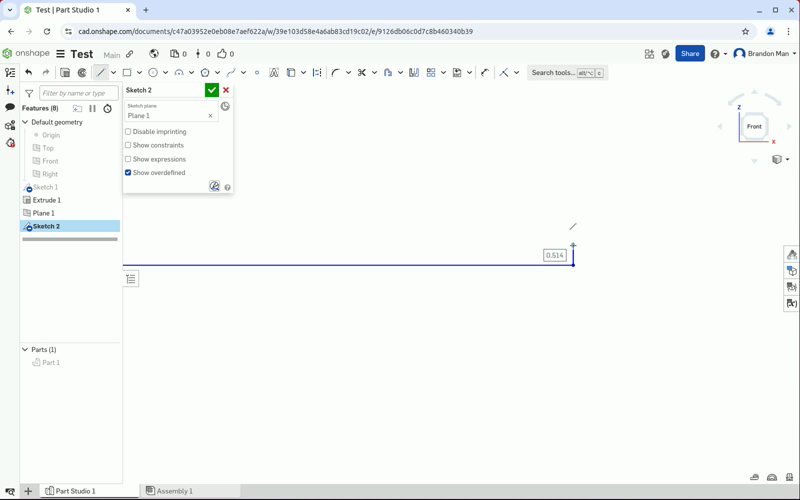
scroll(-6)
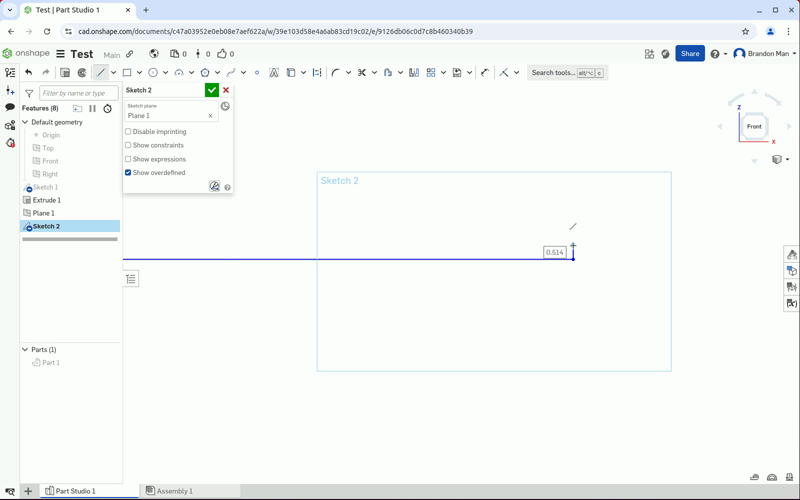
scroll(-6)
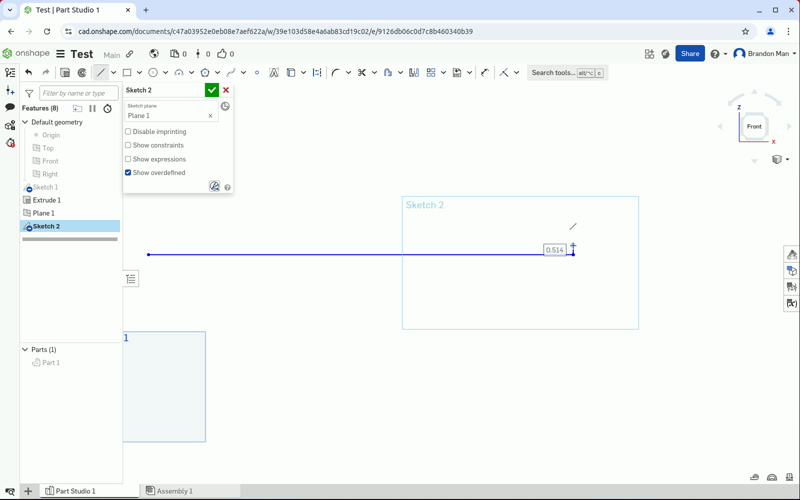
scroll(-6)
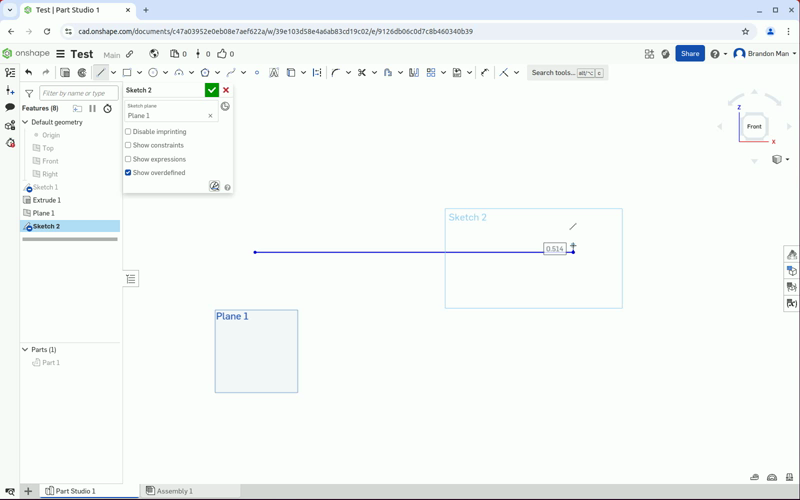
scroll(-6)
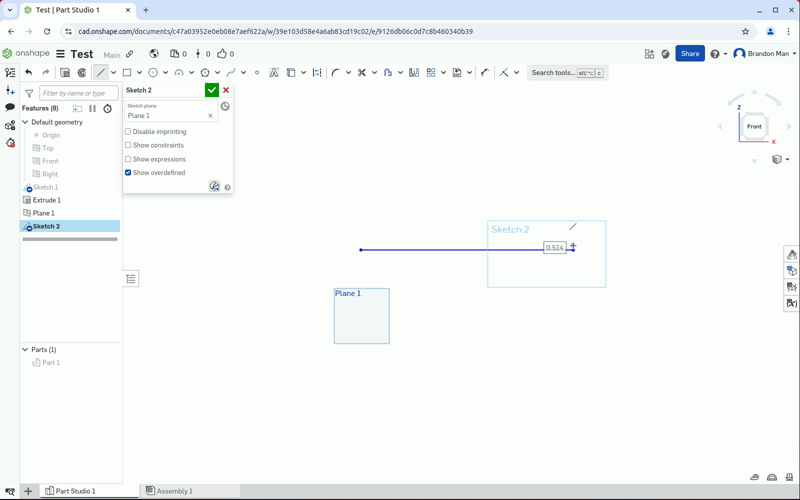
scroll(-6)
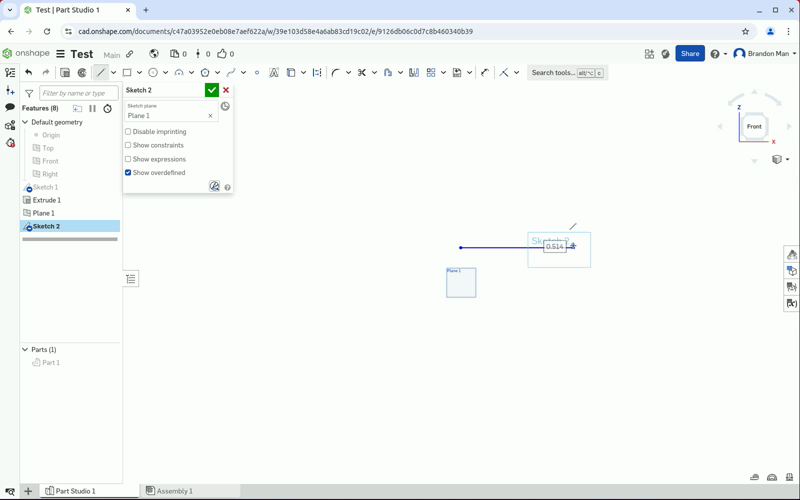
key_up(shift)
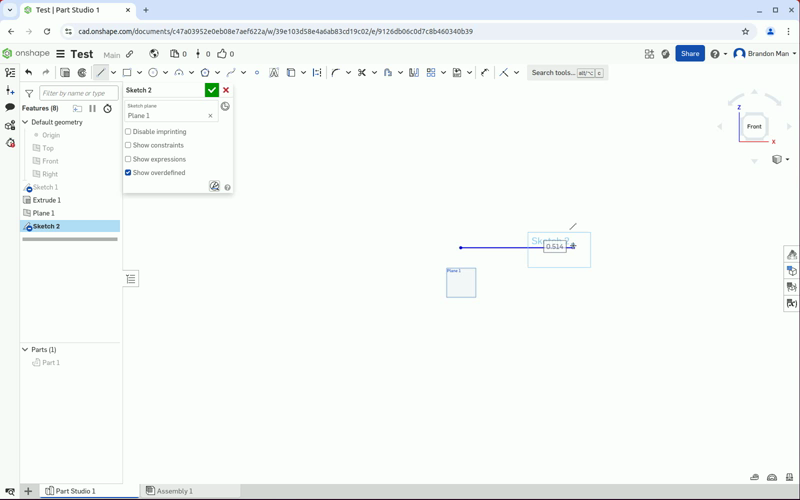
key_down(shift)
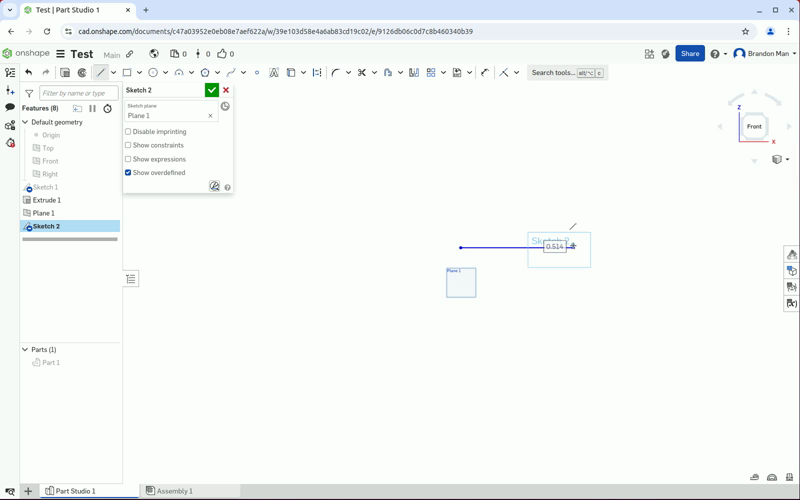
mouse_move(460, 245)
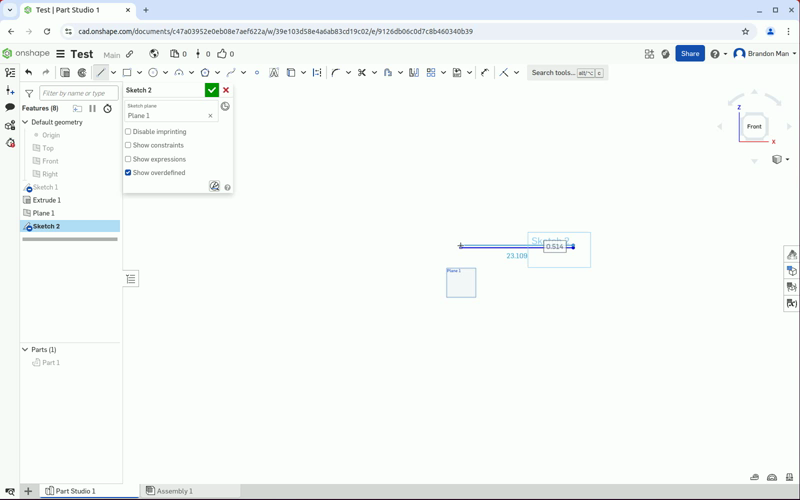
scroll(6)
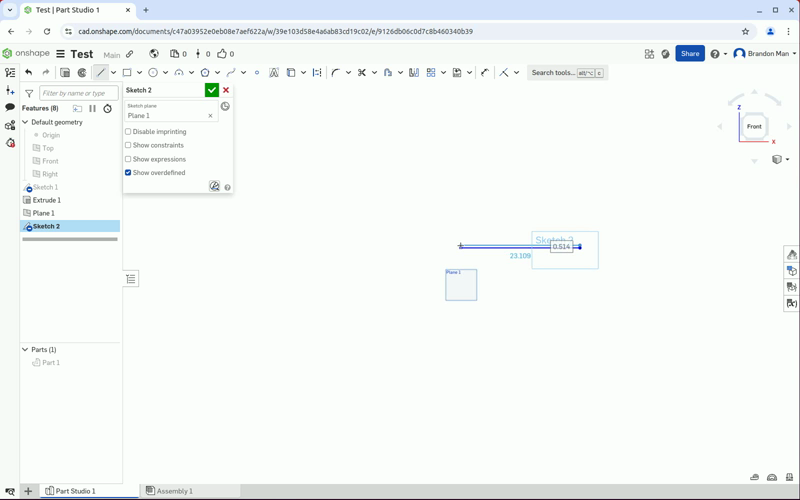
scroll(6)
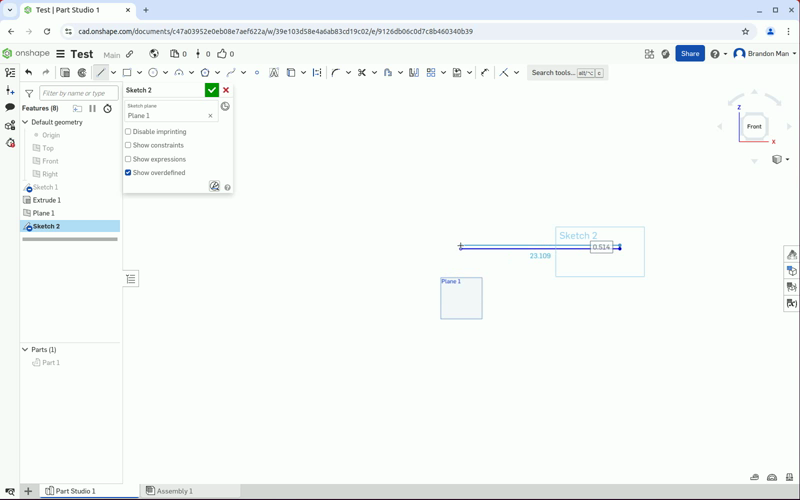
scroll(6)
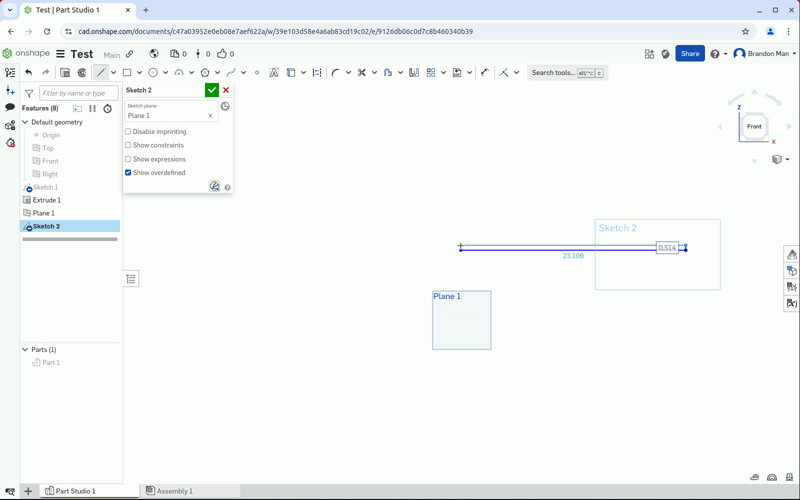
scroll(6)
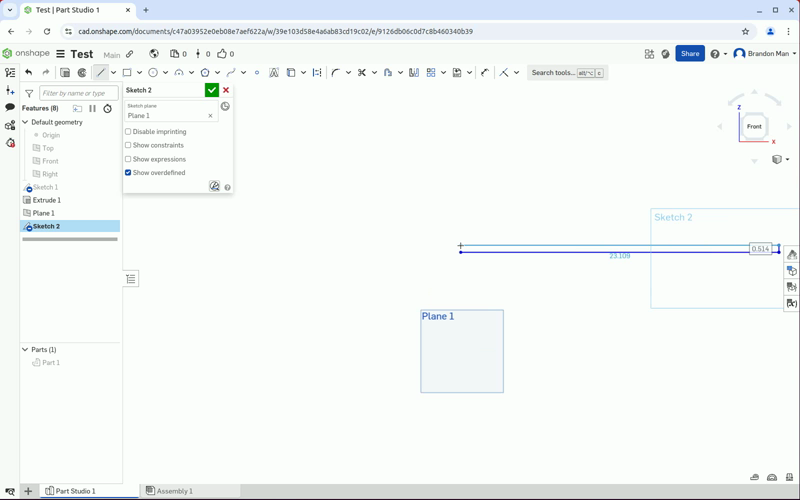
scroll(6)
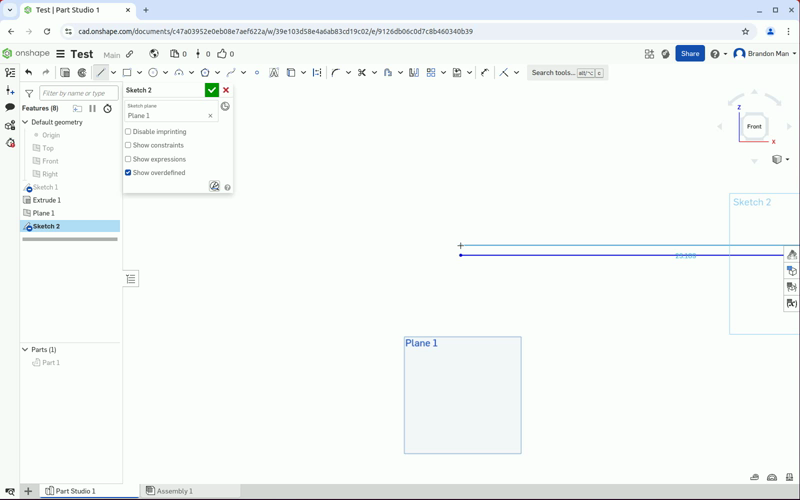
scroll(6)
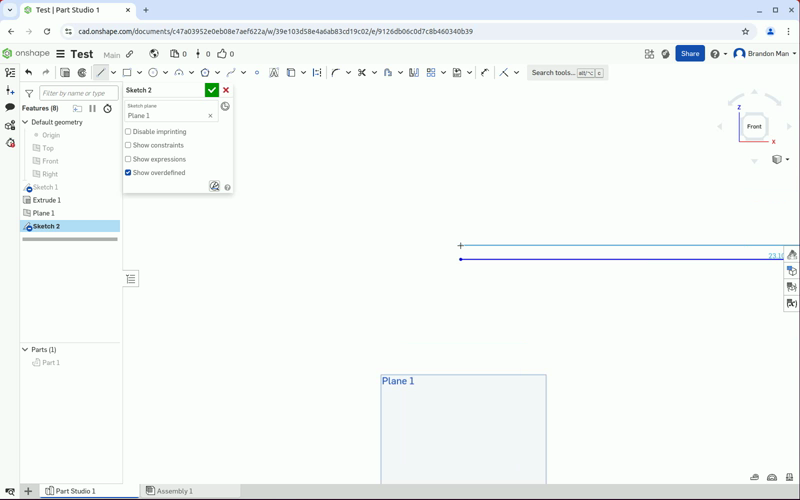
scroll(6)
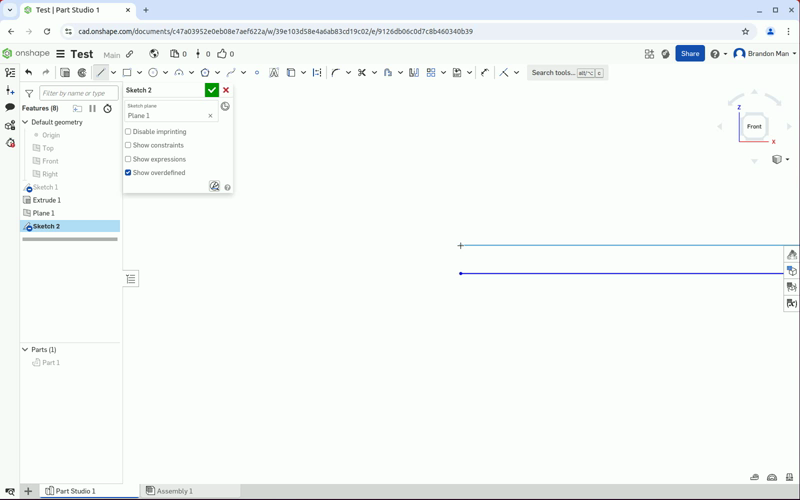
click(460, 245)
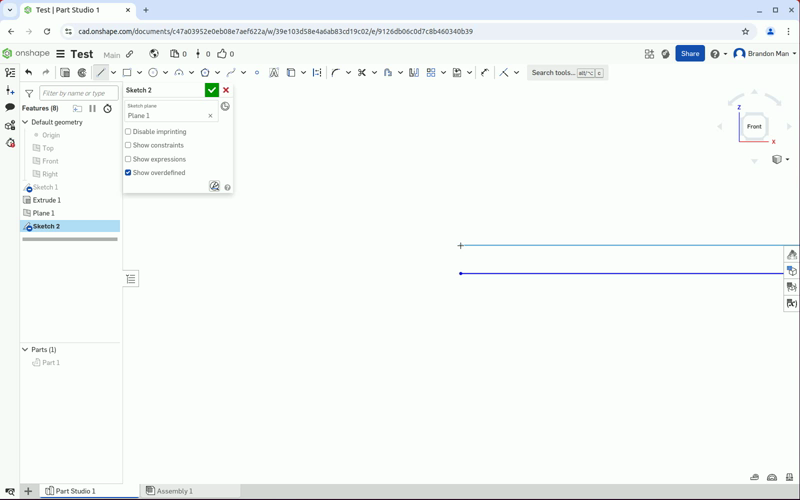
scroll(-6)
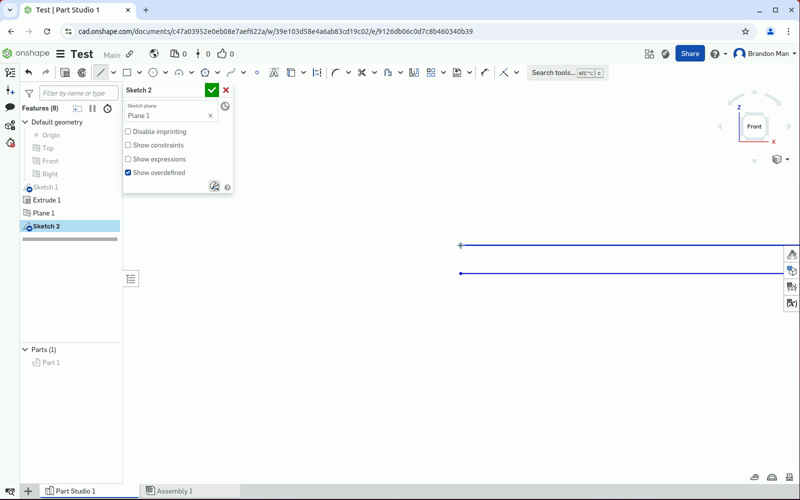
scroll(-6)
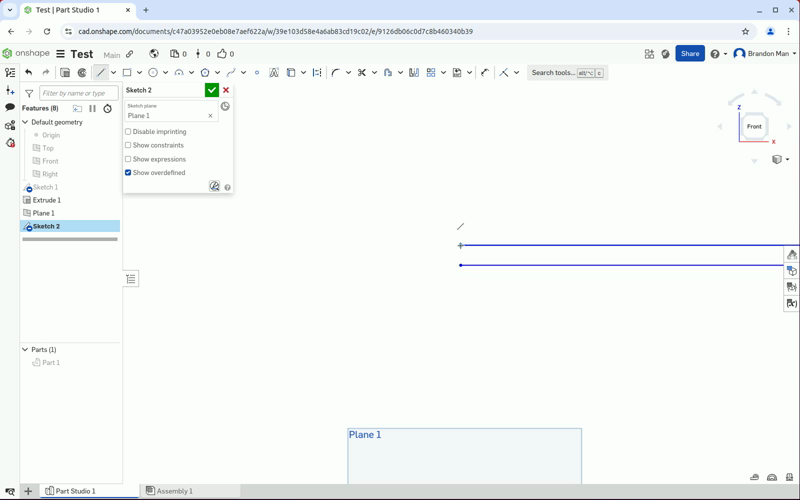
scroll(-6)
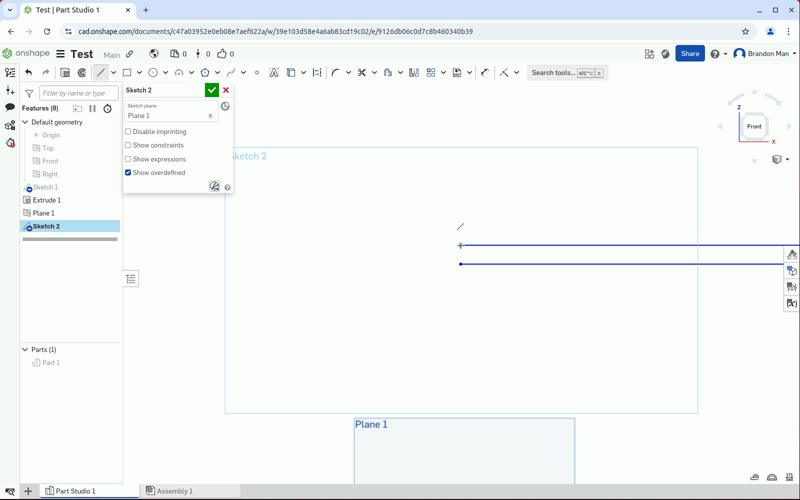
scroll(-6)
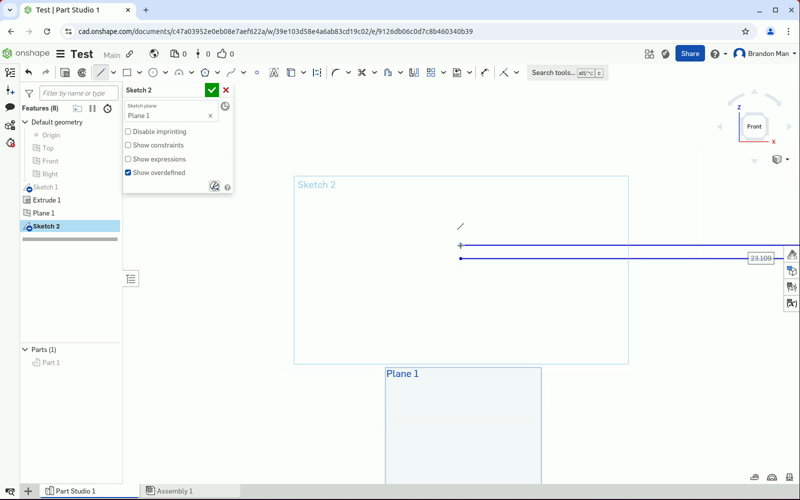
scroll(-6)
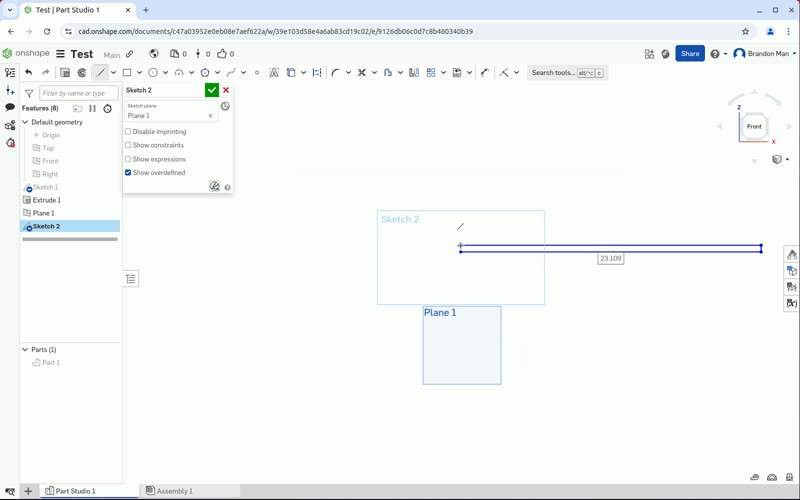
scroll(-6)
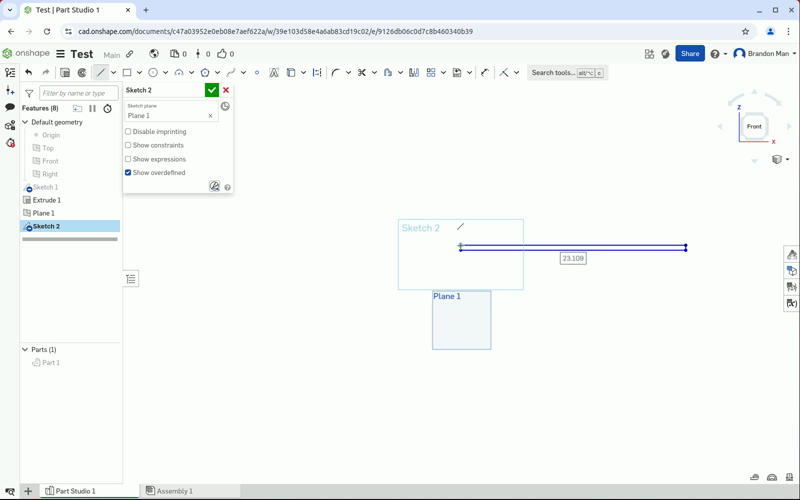
scroll(-6)
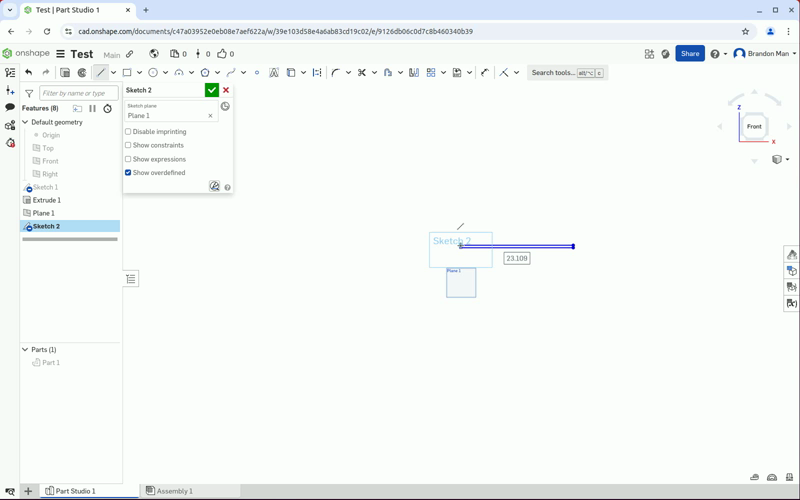
key_up(shift)
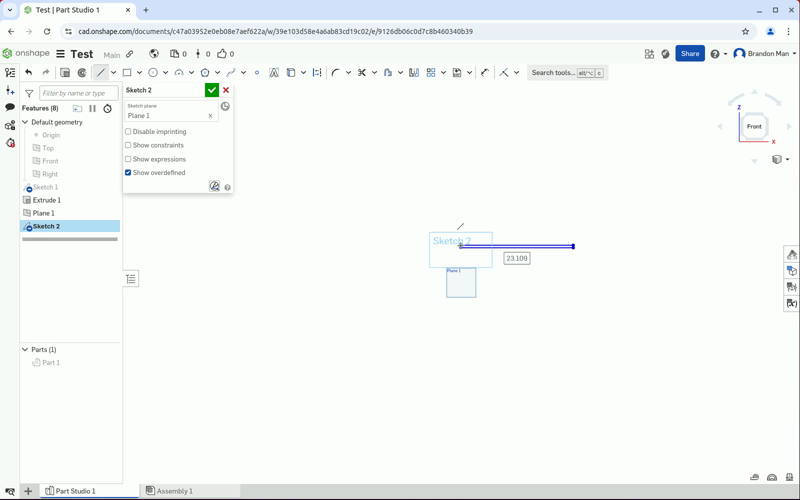
mouse_move(490, 245)
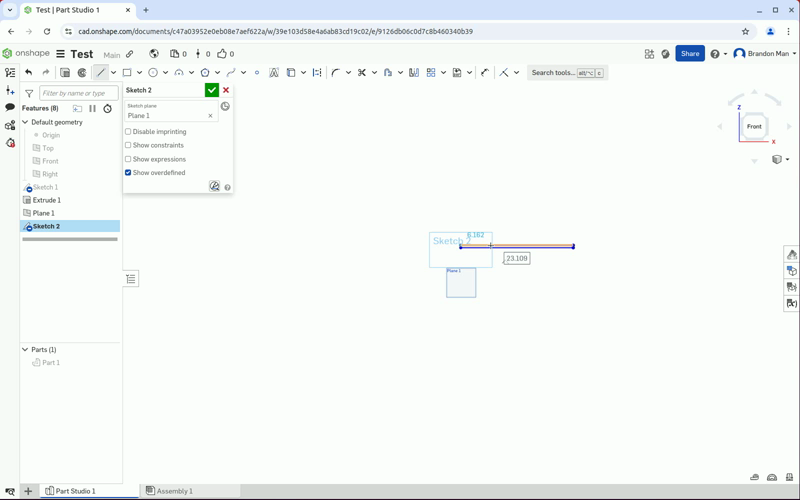
key_down(shift)
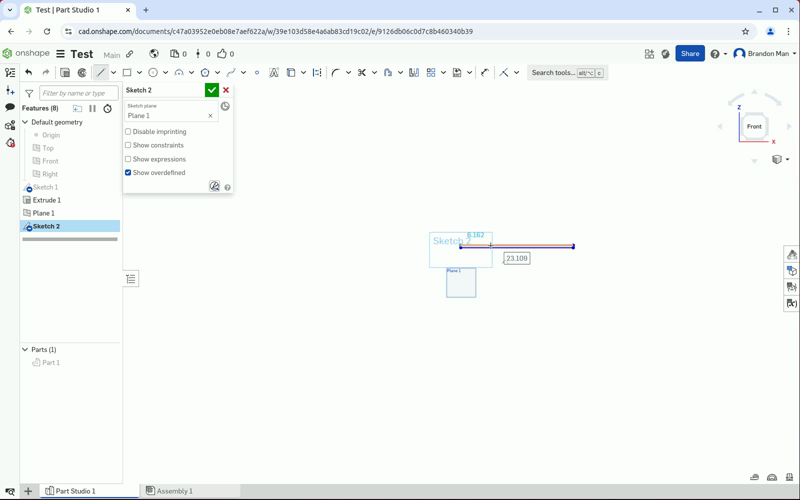
mouse_move(460, 247)
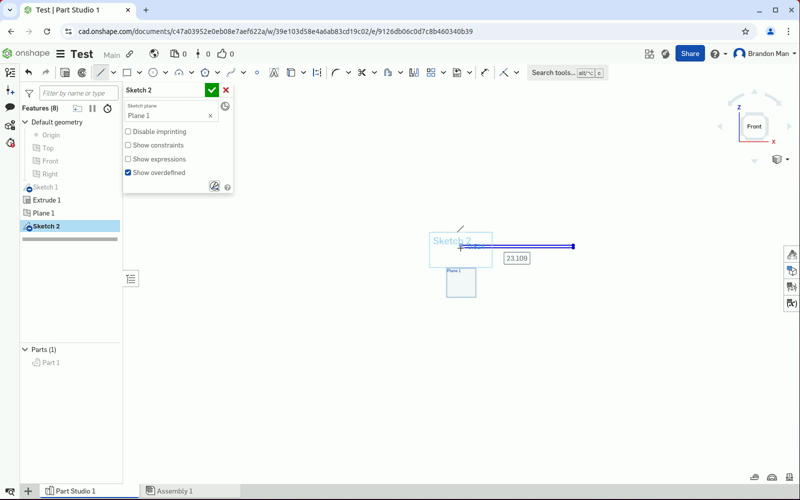
scroll(6)
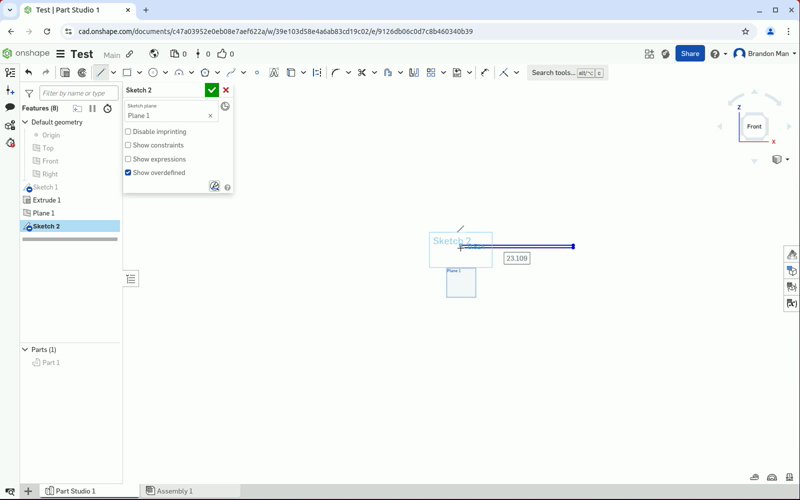
scroll(6)
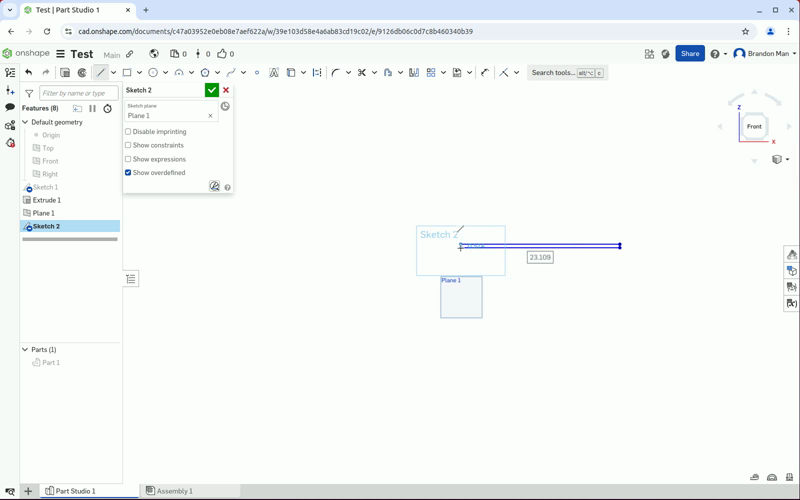
scroll(6)
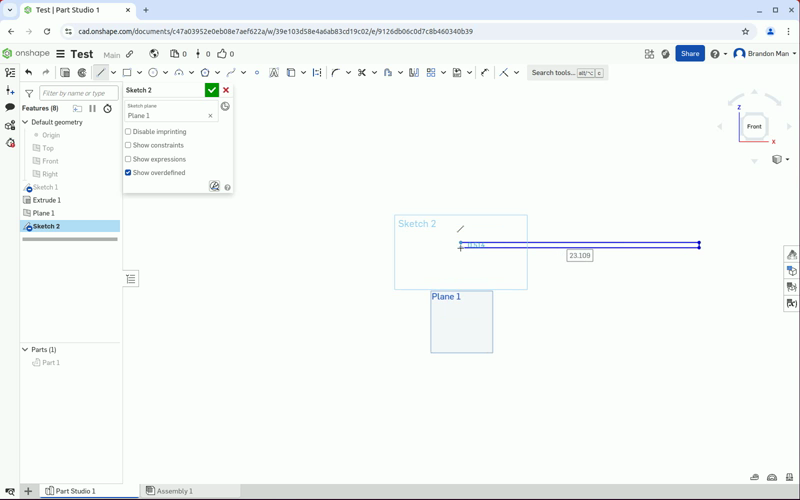
scroll(6)
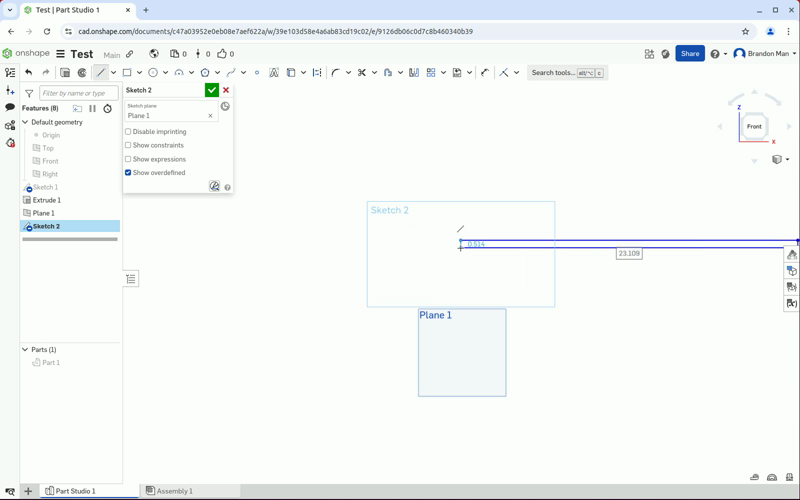
scroll(6)
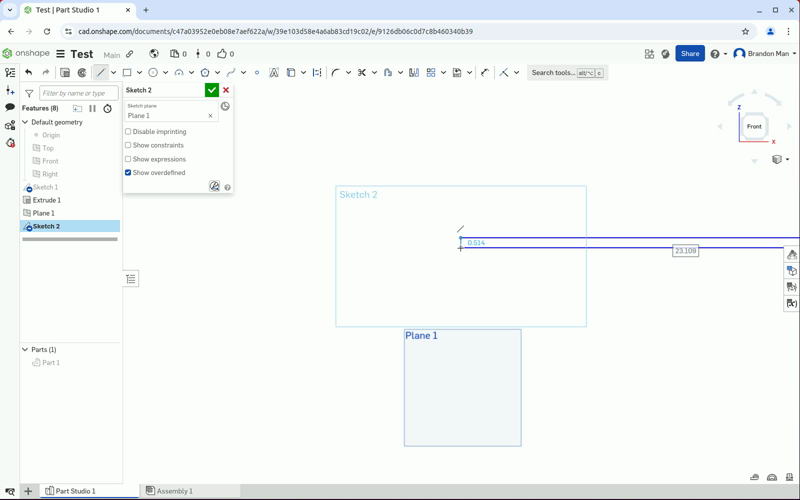
scroll(6)
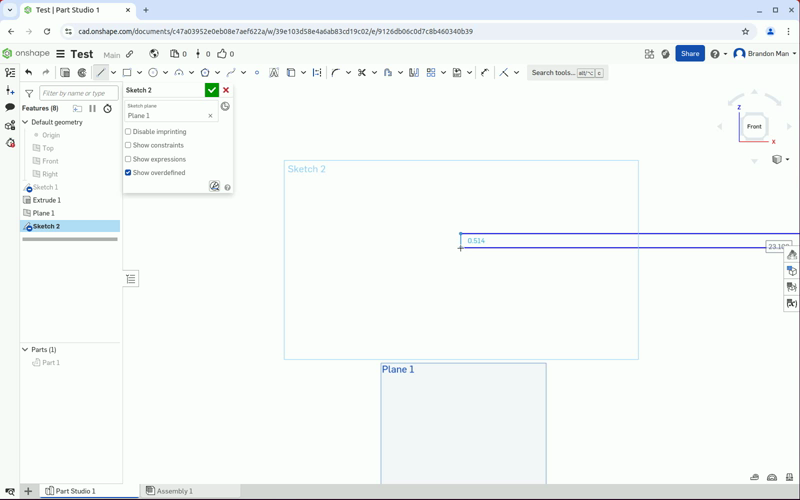
scroll(6)
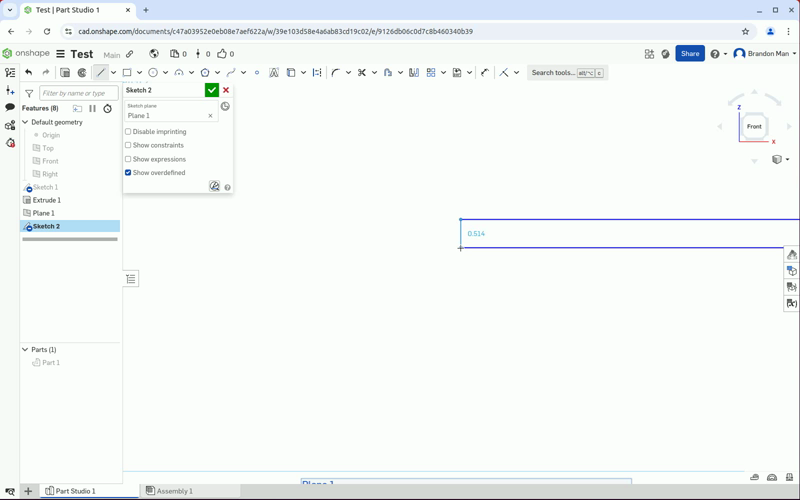
key_up(shift)
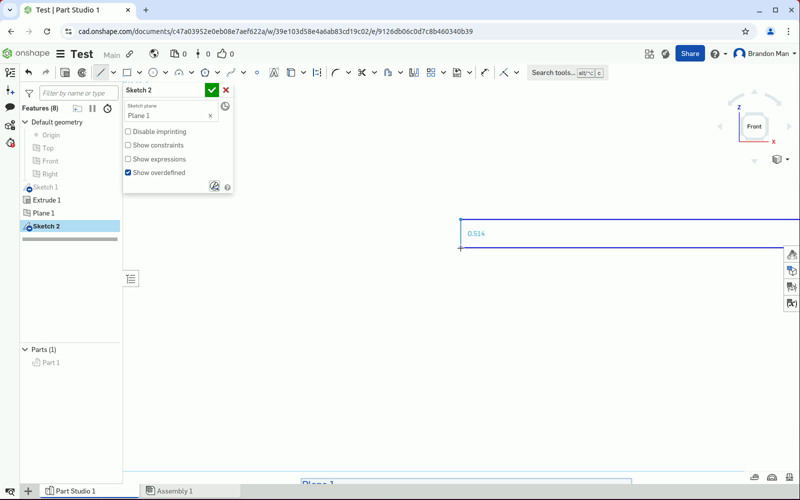
click(460, 247)
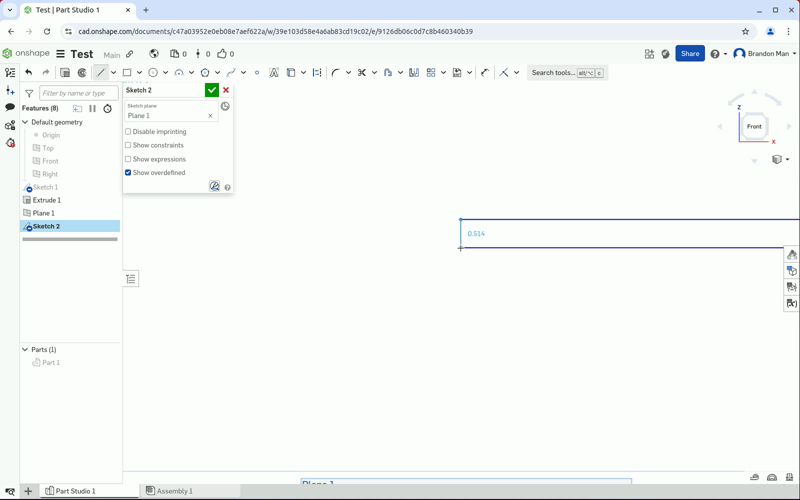
scroll(-6)
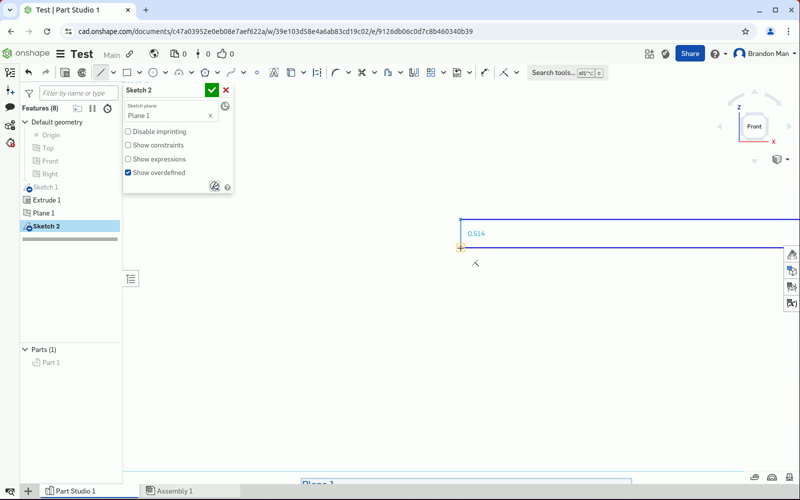
scroll(-6)
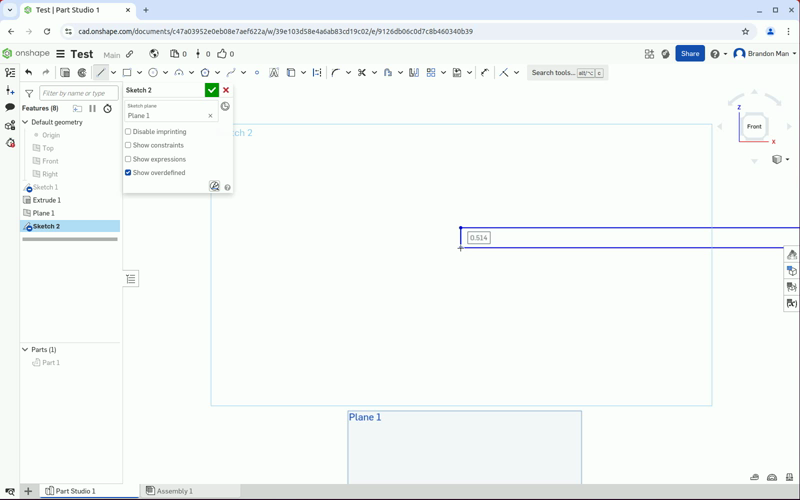
scroll(-6)
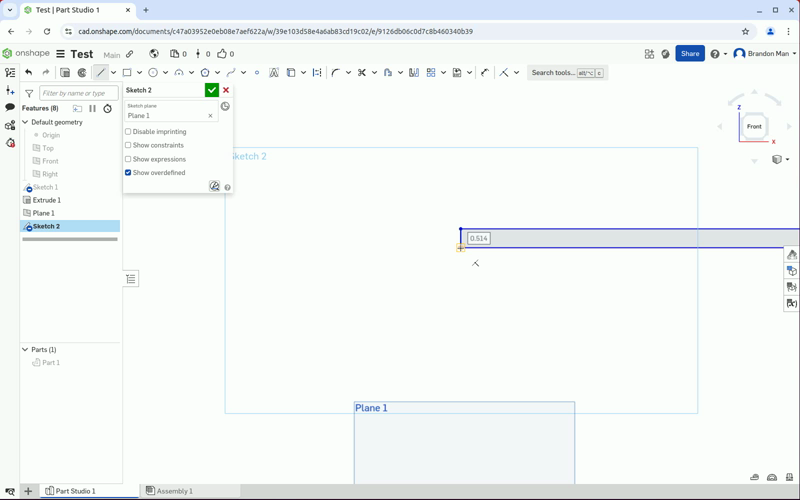
scroll(-6)
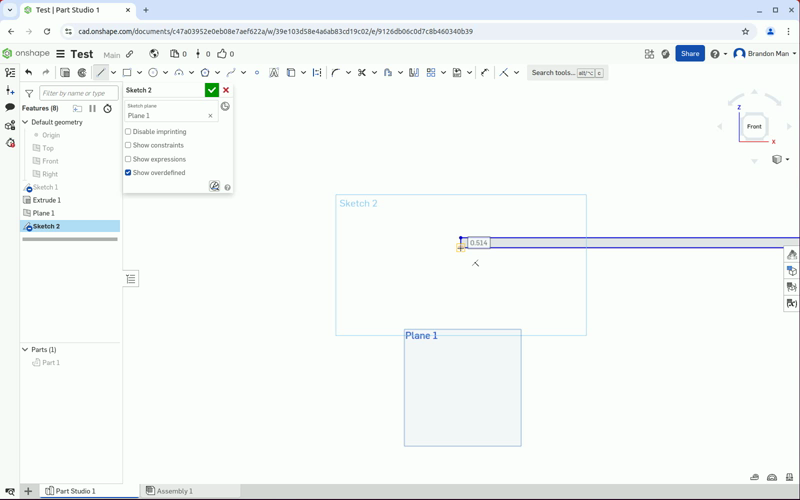
scroll(-6)
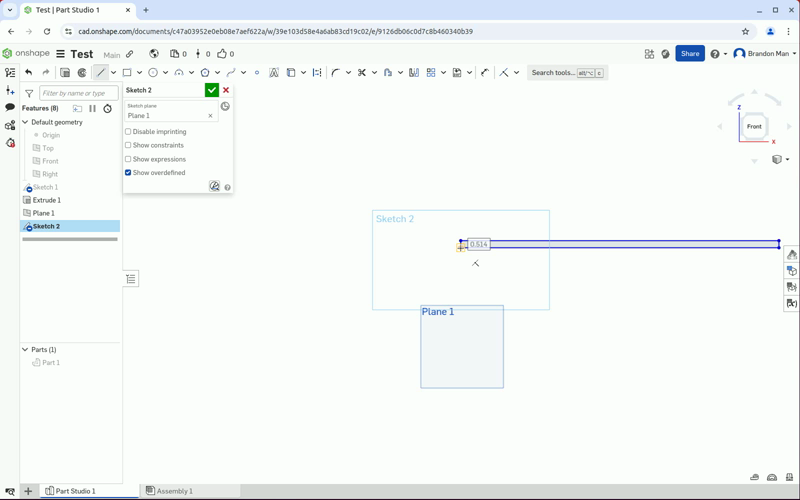
scroll(-6)
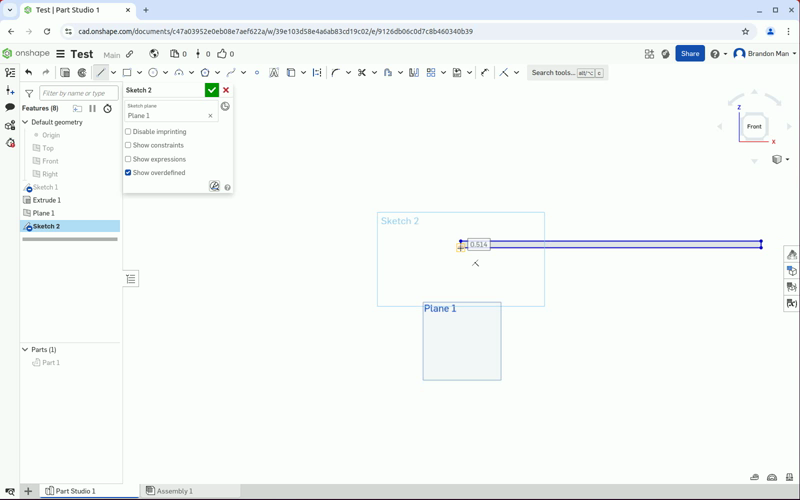
scroll(-6)
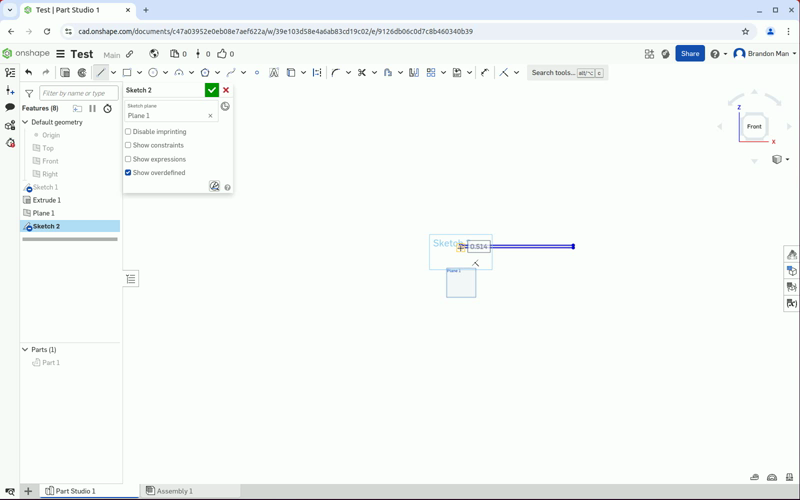
key(esc)
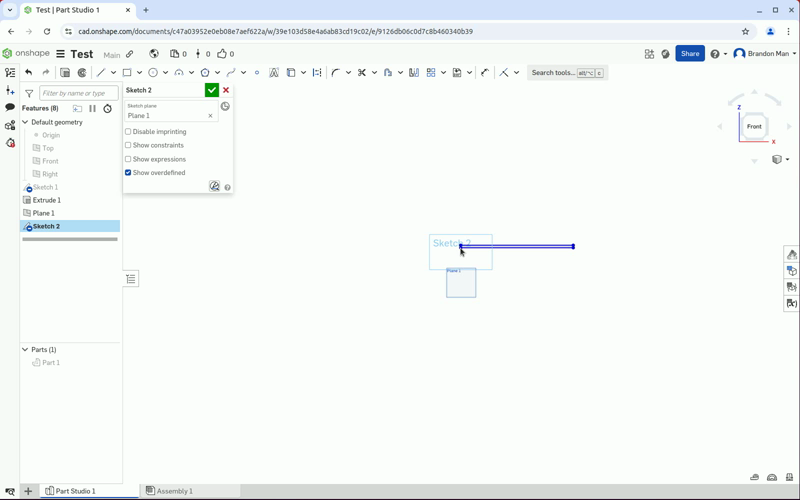
mouse_move(464, 246)
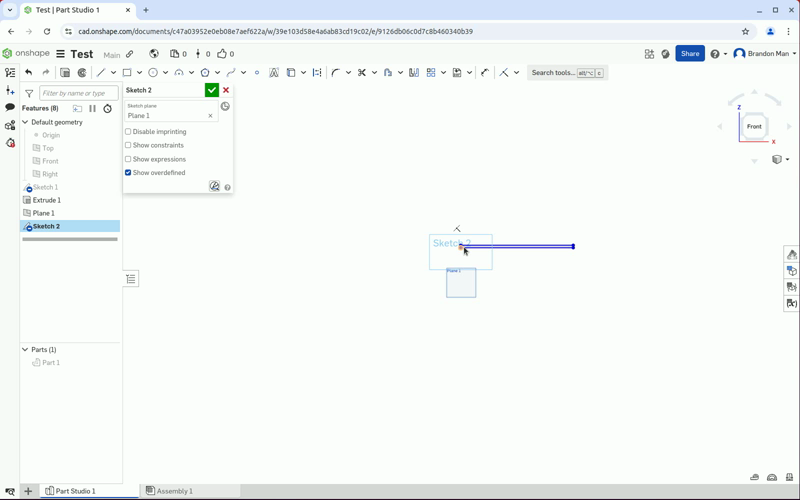
scroll(6)
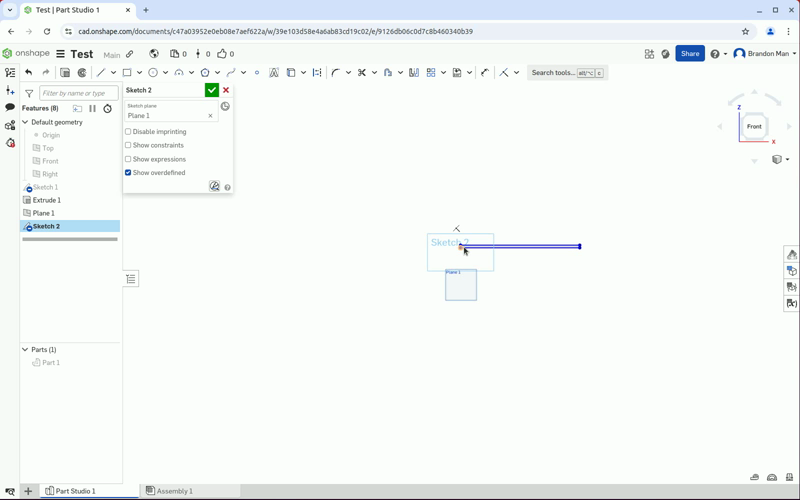
scroll(6)
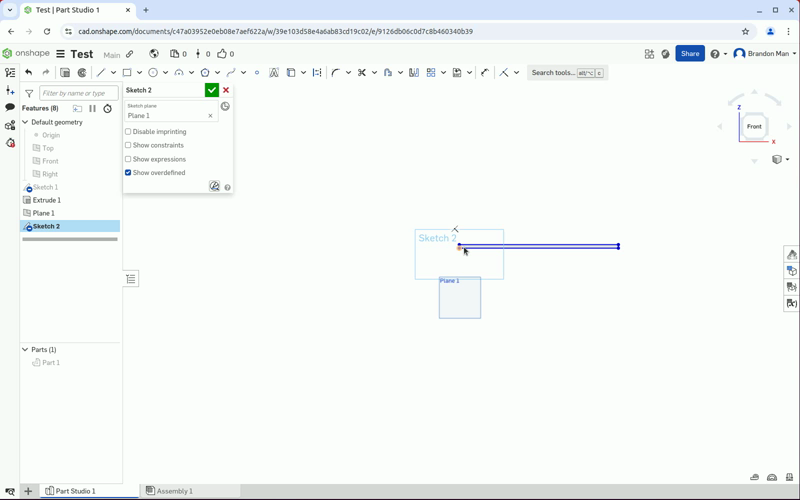
scroll(6)
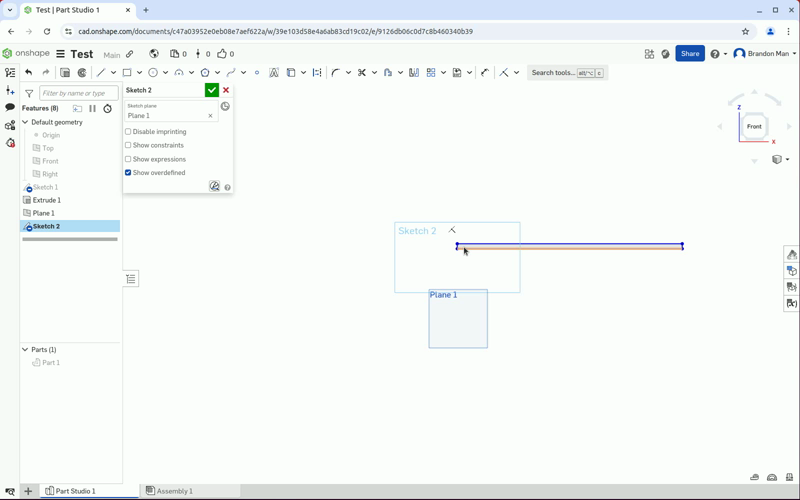
scroll(6)
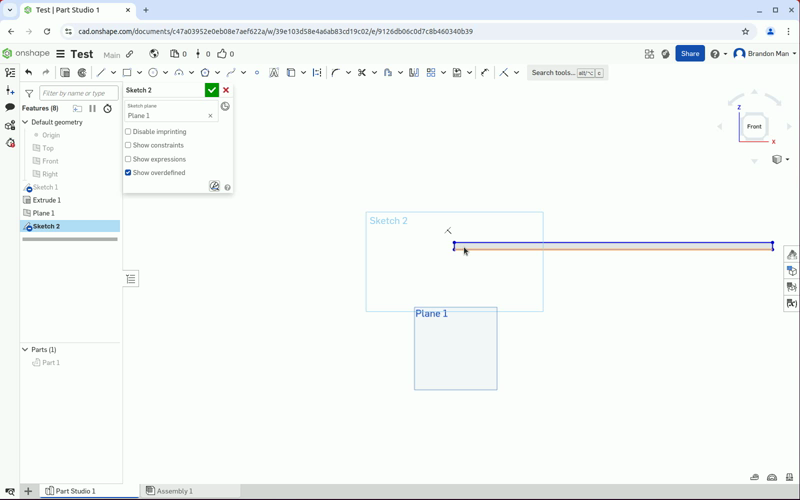
scroll(6)
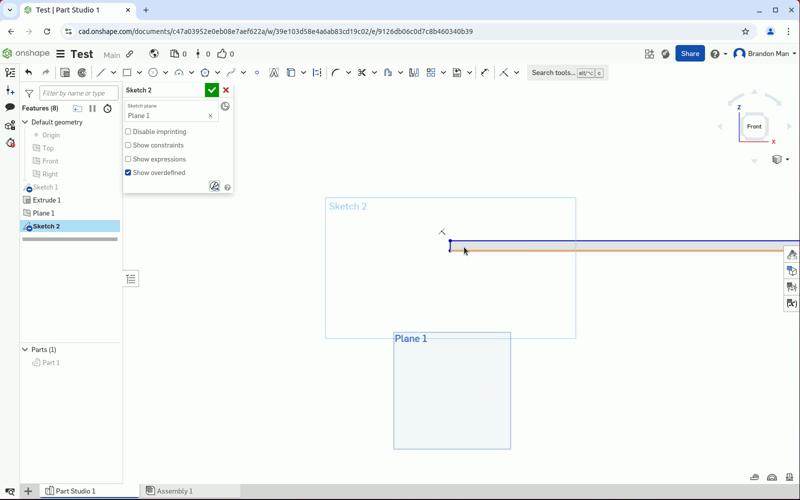
scroll(6)
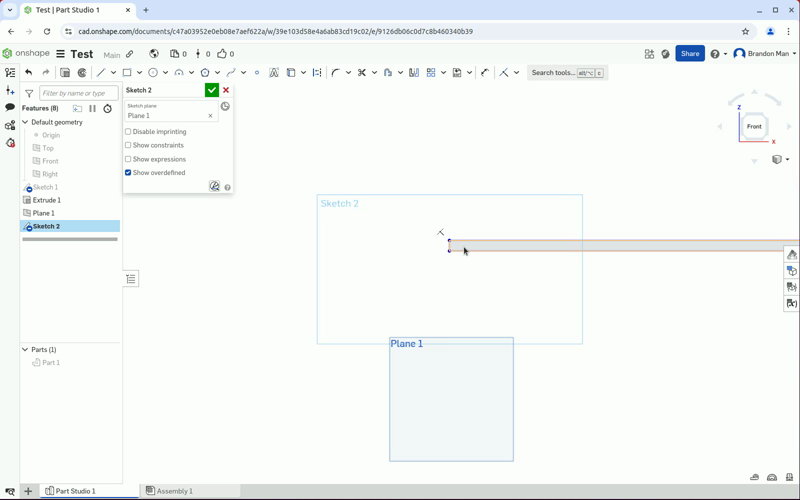
scroll(6)
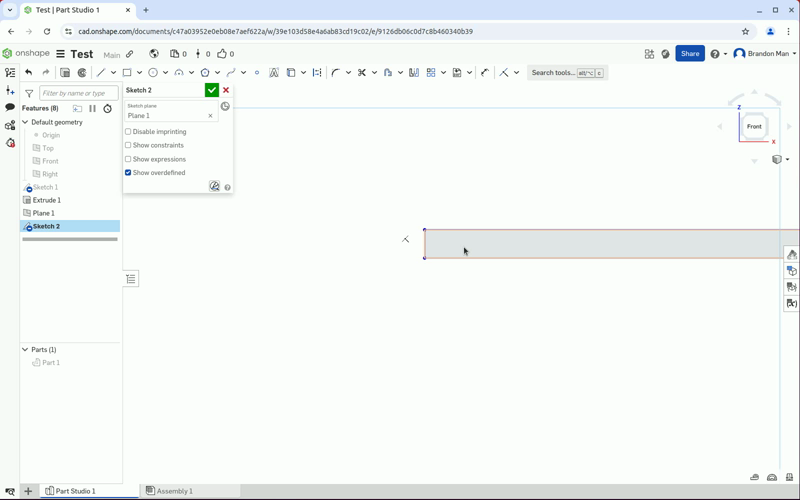
click(464, 246)
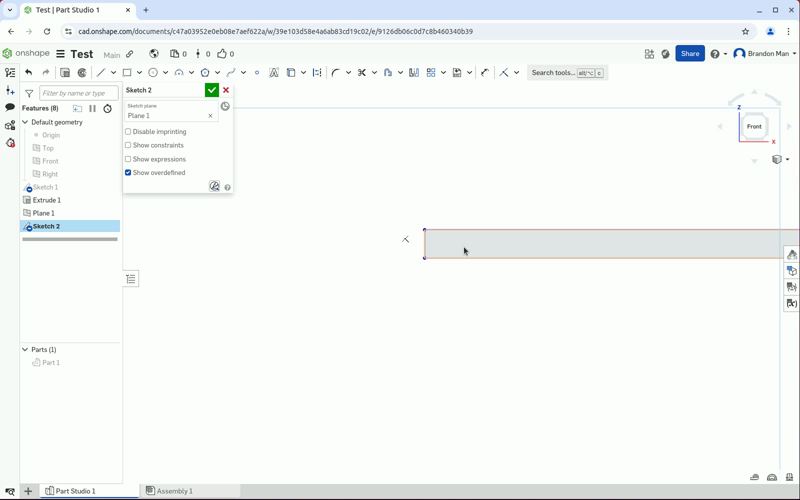
scroll(-6)
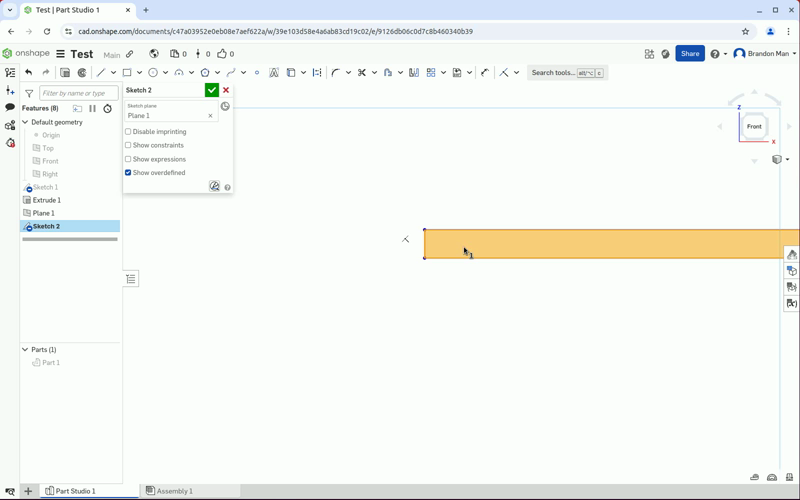
scroll(-6)
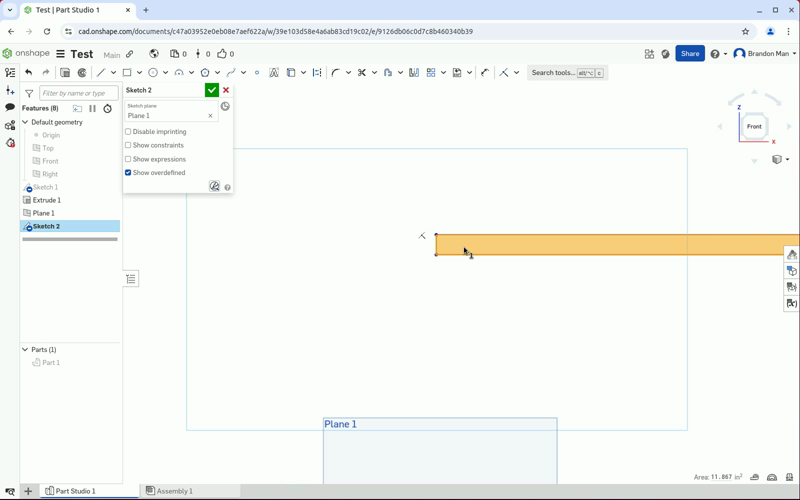
scroll(-6)
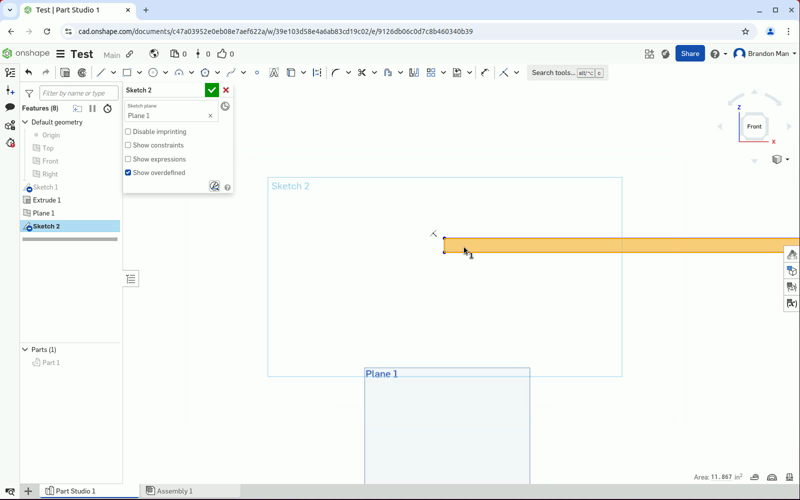
scroll(-6)
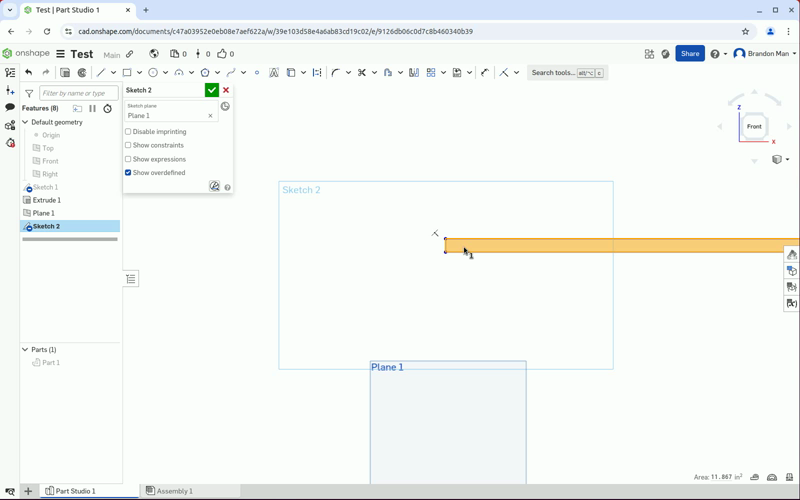
scroll(-6)
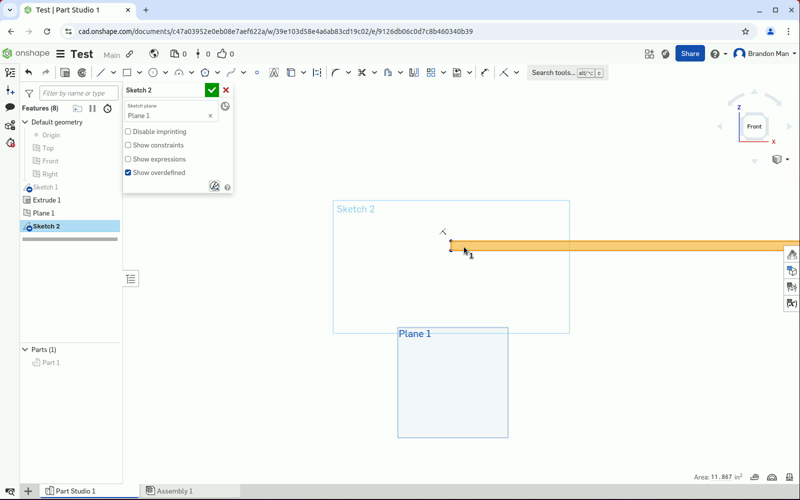
scroll(-6)
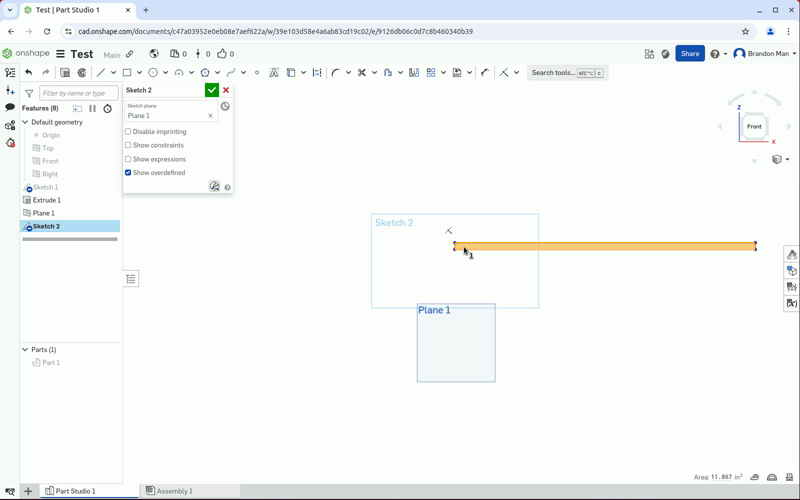
scroll(-6)
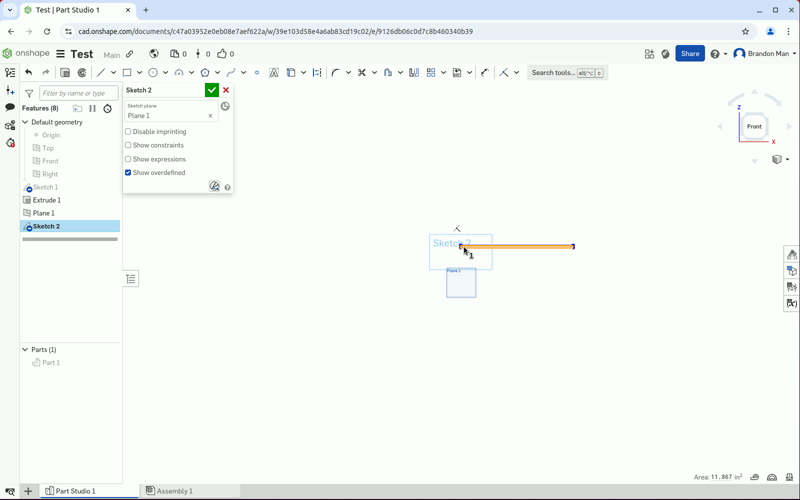
mouse_move(73, 352)
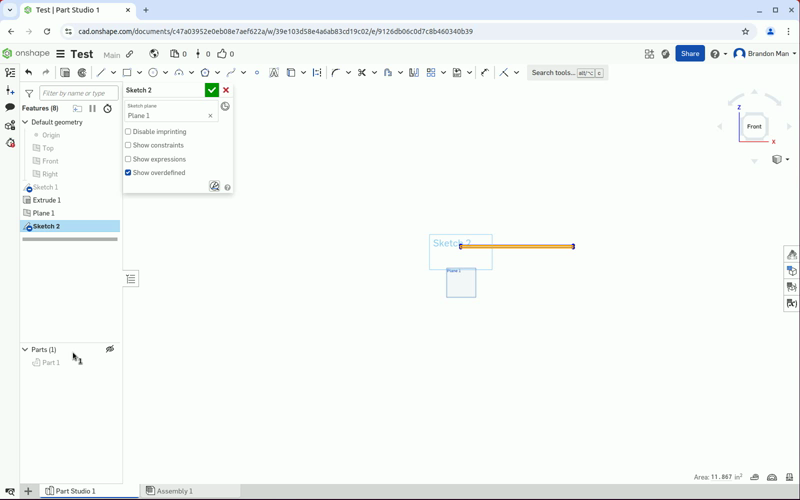
key(shift+y)
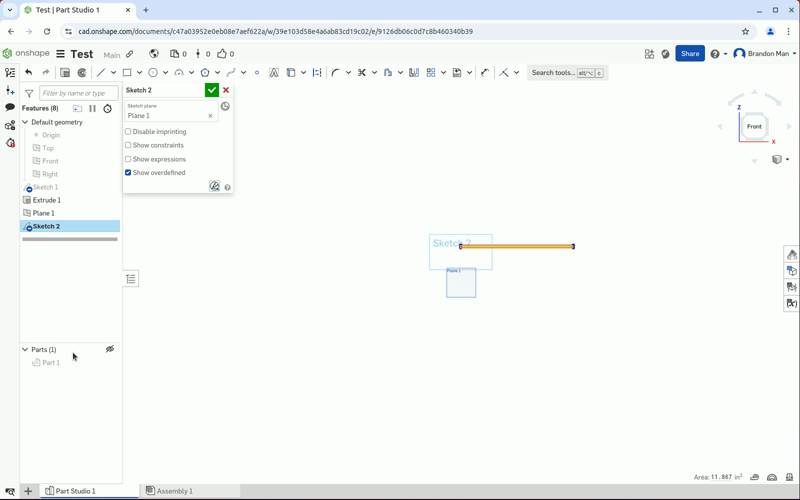
key(shift+e)
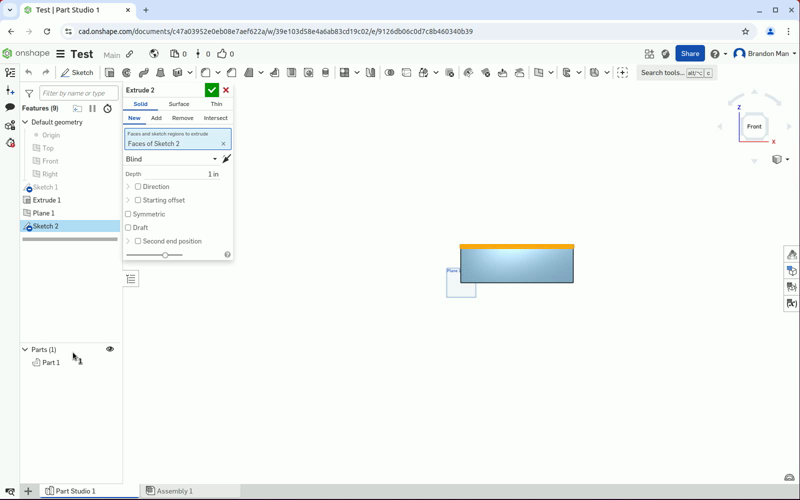
mouse_move(143, 106)
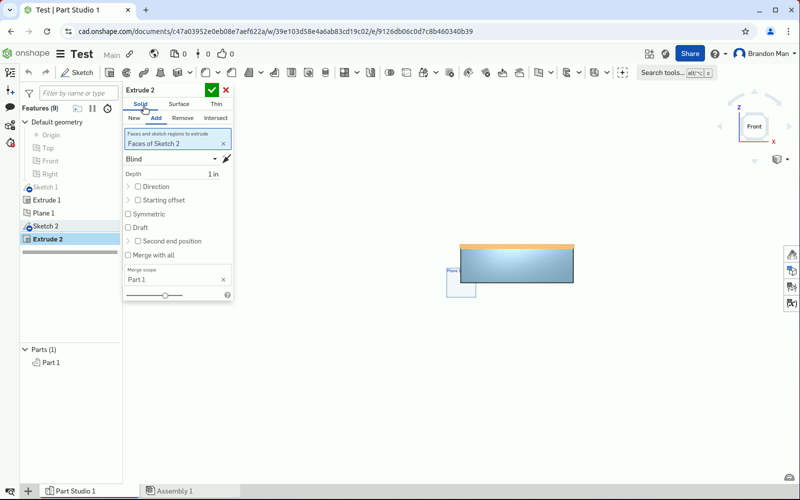
click(143, 106)
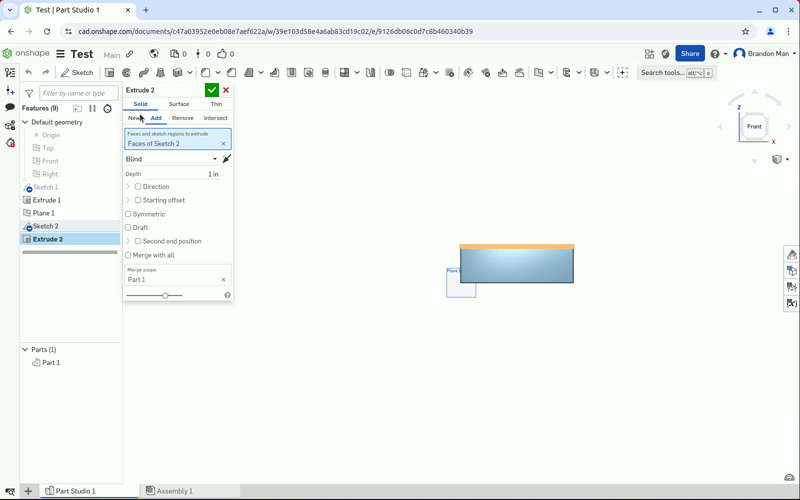
mouse_move(137, 120)
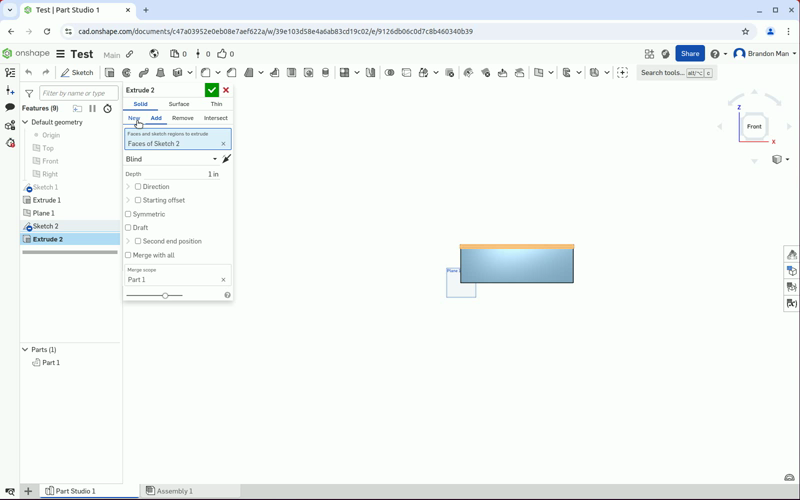
click(137, 120)
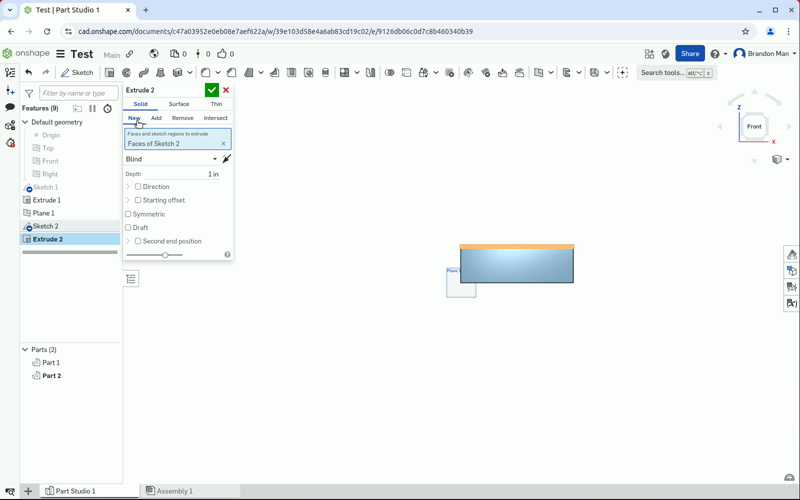
key(tab, 4)
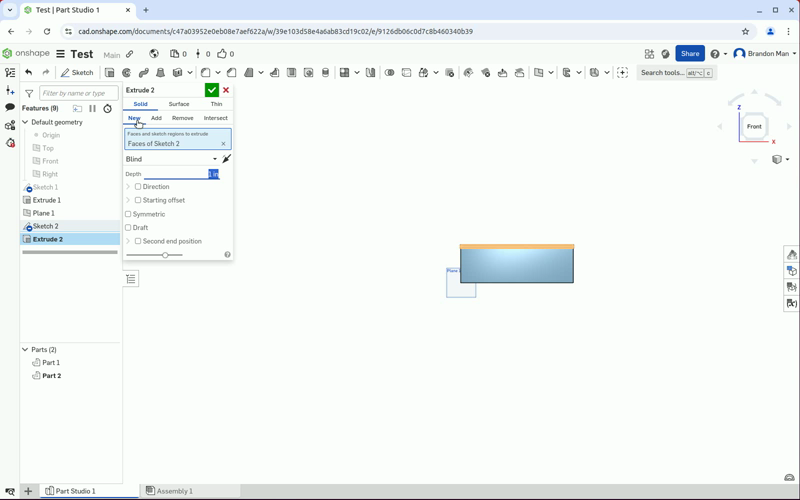
text(1.204)
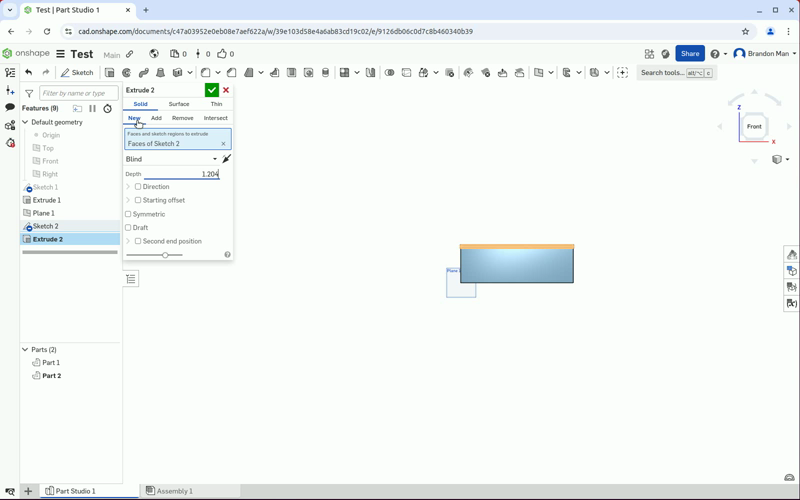
key(enter)
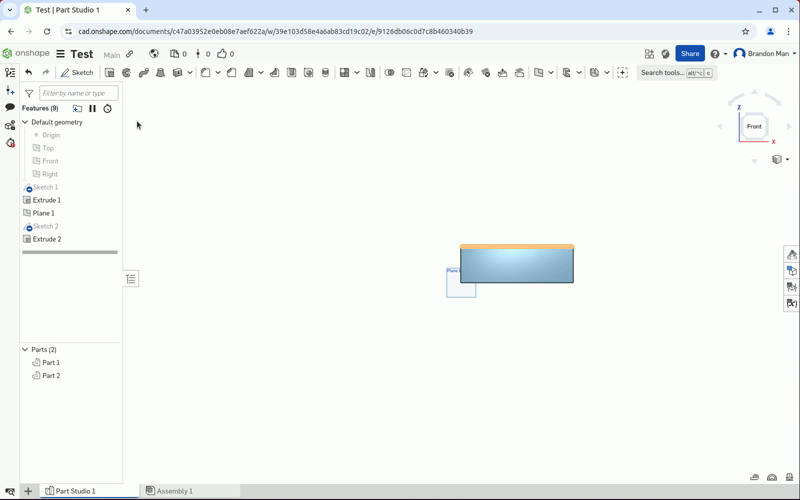
key(shift+h)
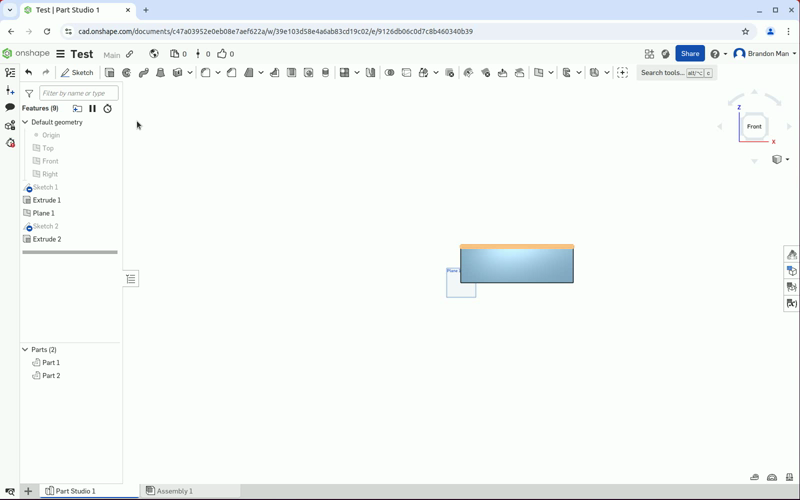
key(shift+h)
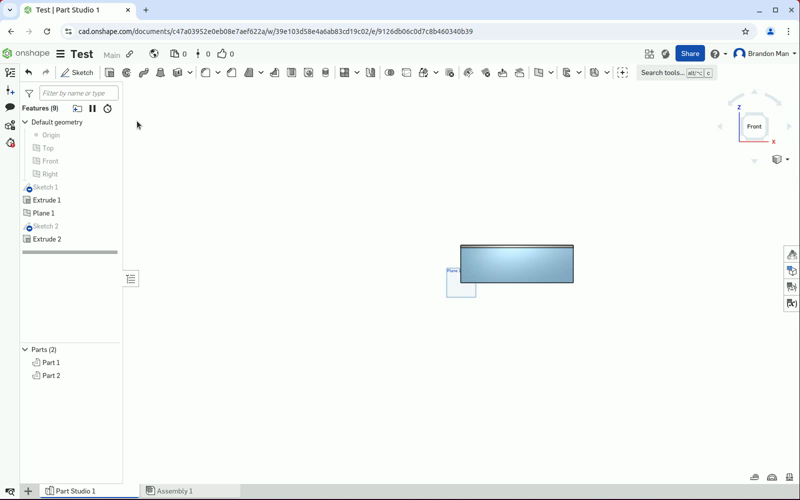
mouse_move(73, 189)
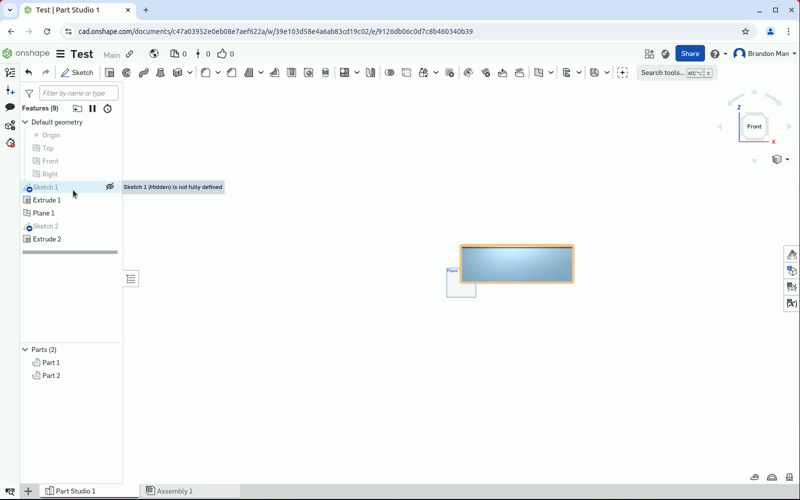
click(73, 189)
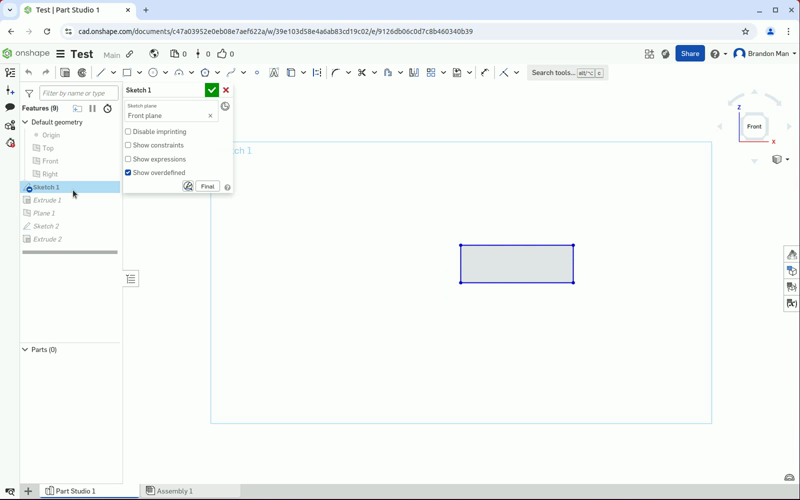
mouse_move(229, 92)
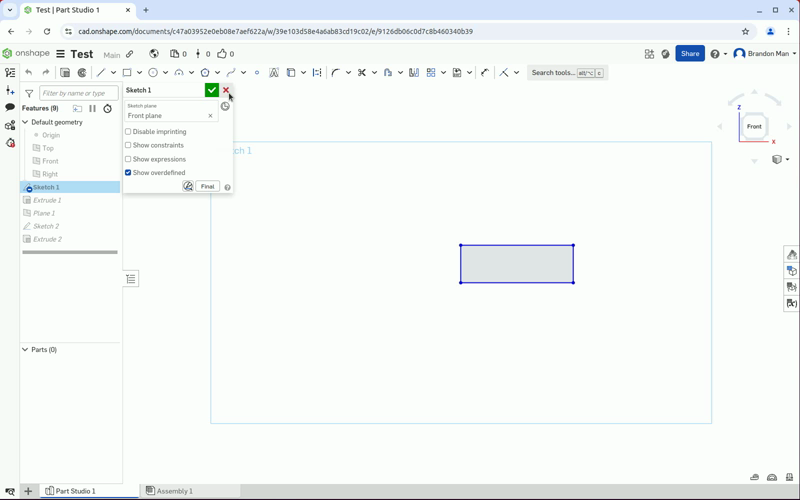
click(229, 92)
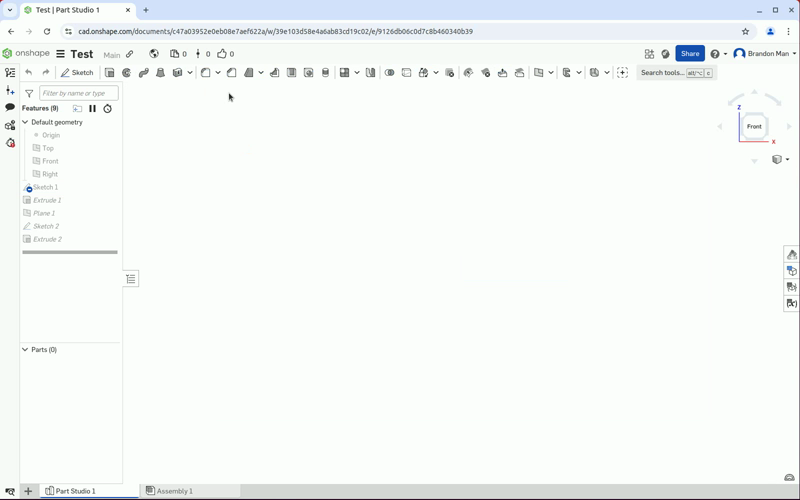
key(shift+s)
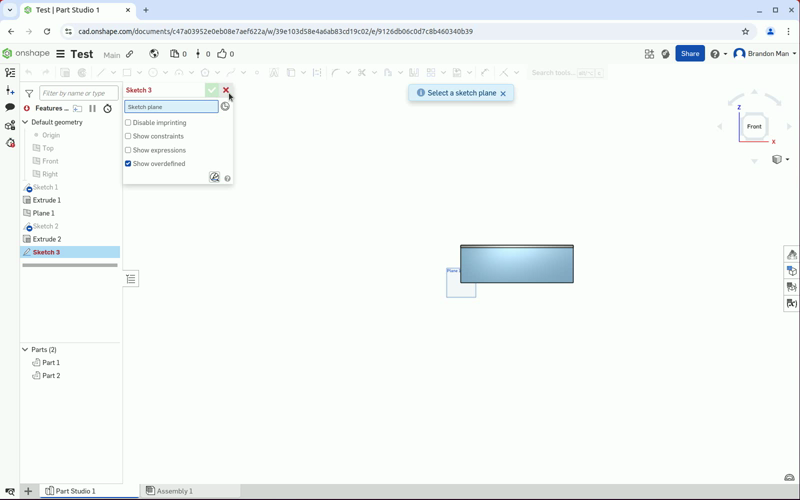
mouse_move(73, 215)
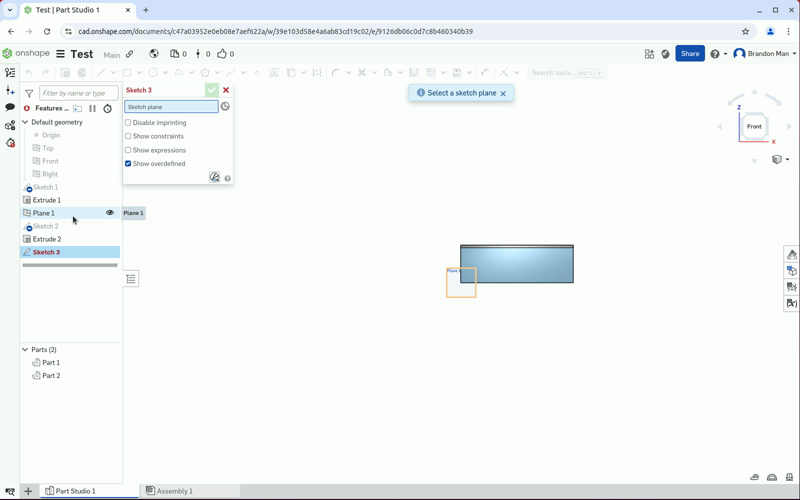
click(73, 215)
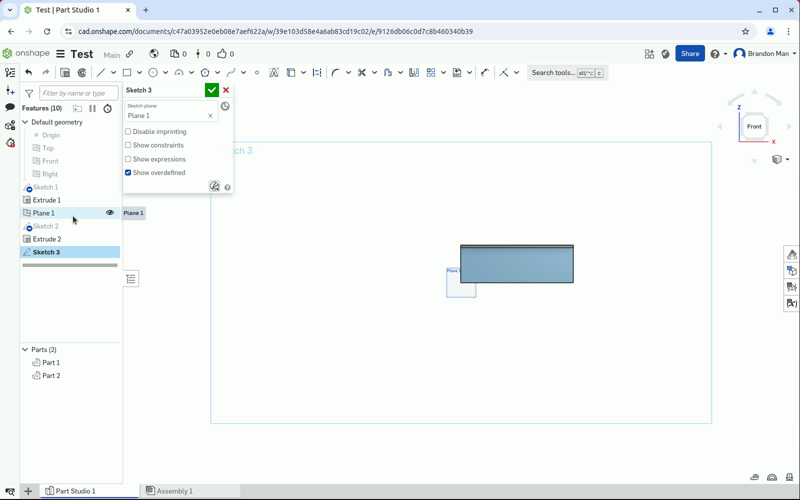
mouse_move(73, 352)
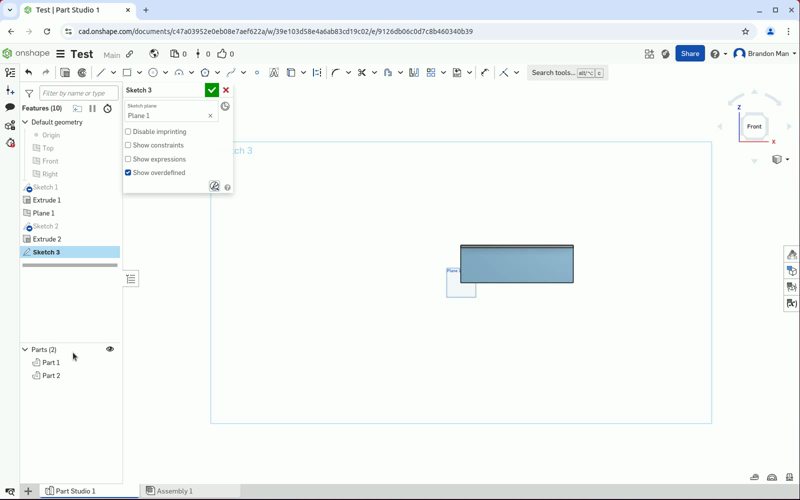
key(y)
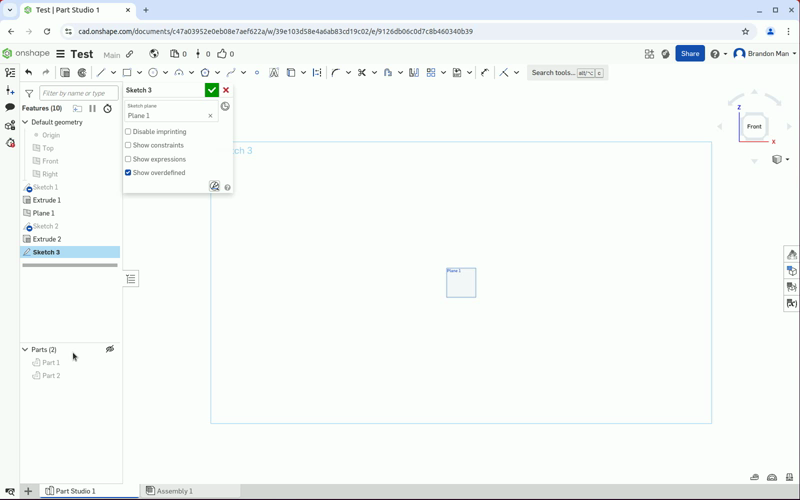
key(l)
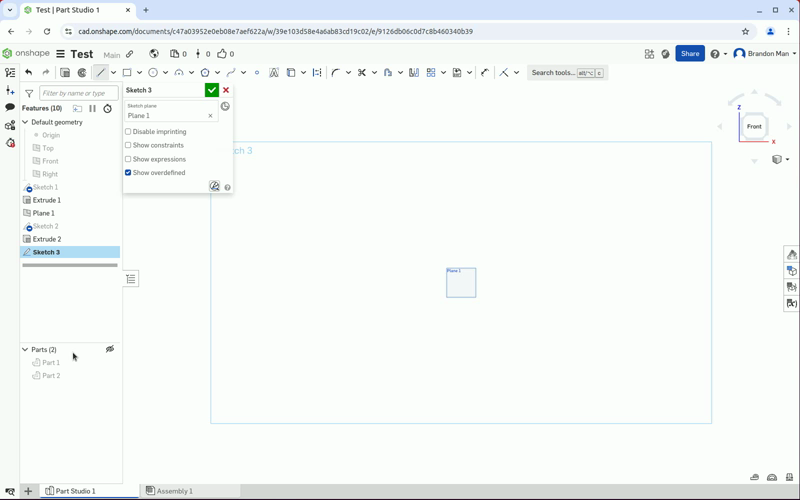
key_down(shift)
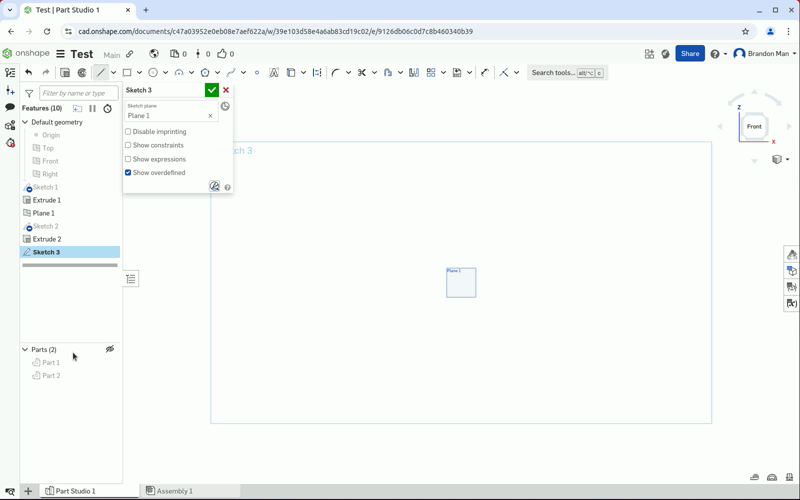
mouse_move(460, 282)
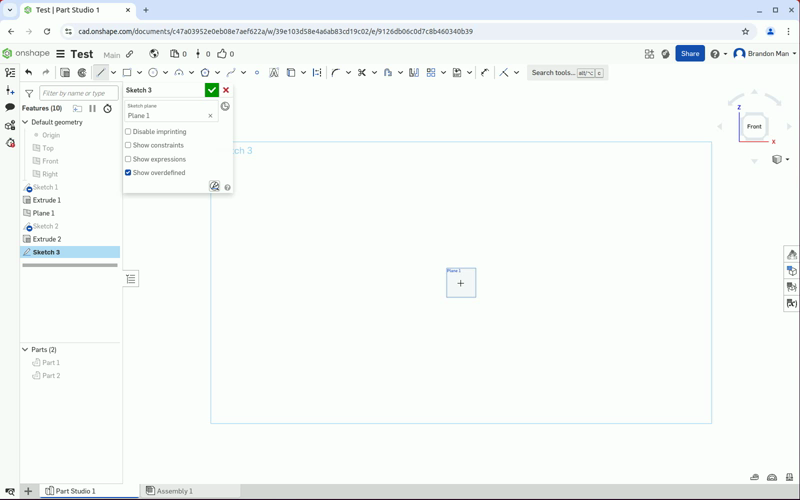
click(460, 282)
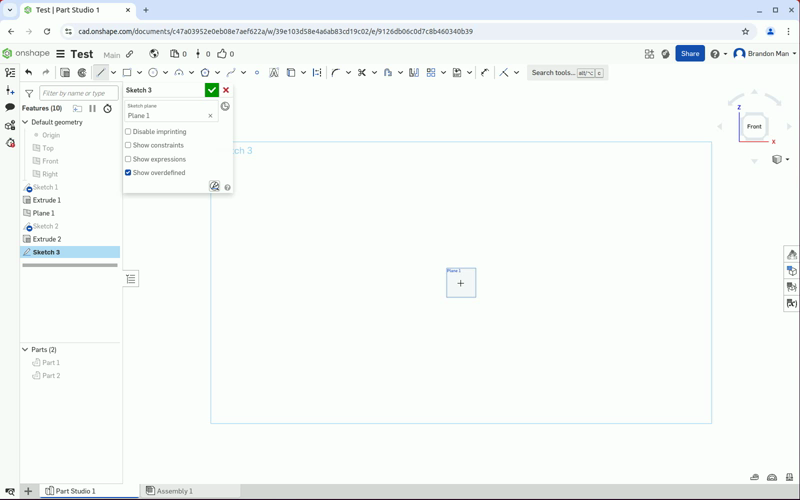
key_up(shift)
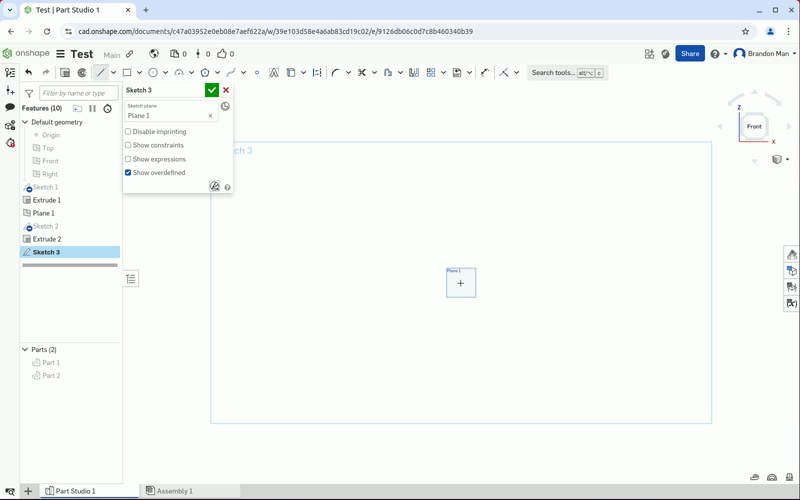
key_down(shift)
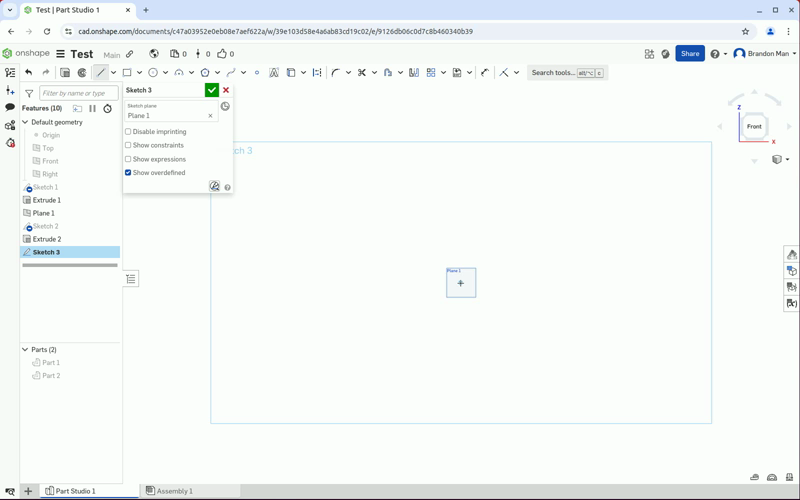
mouse_move(573, 282)
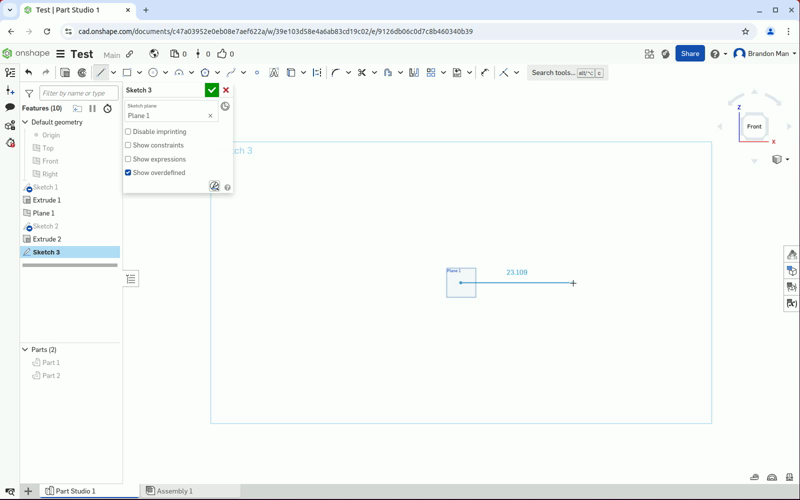
click(573, 282)
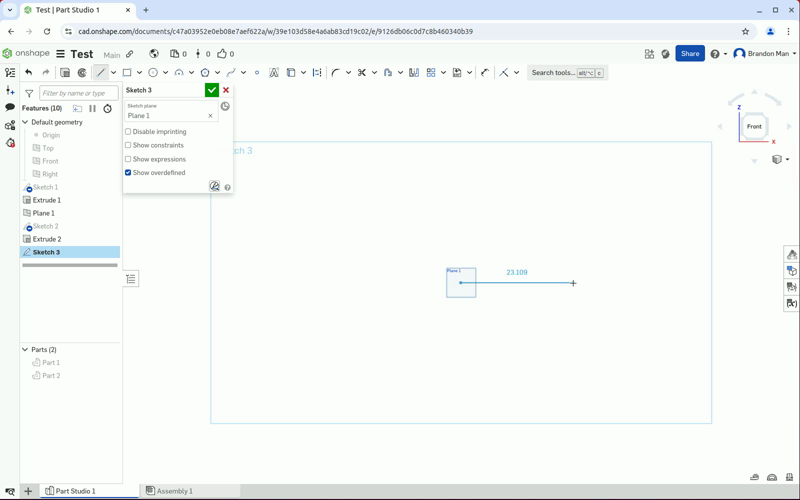
key_up(shift)
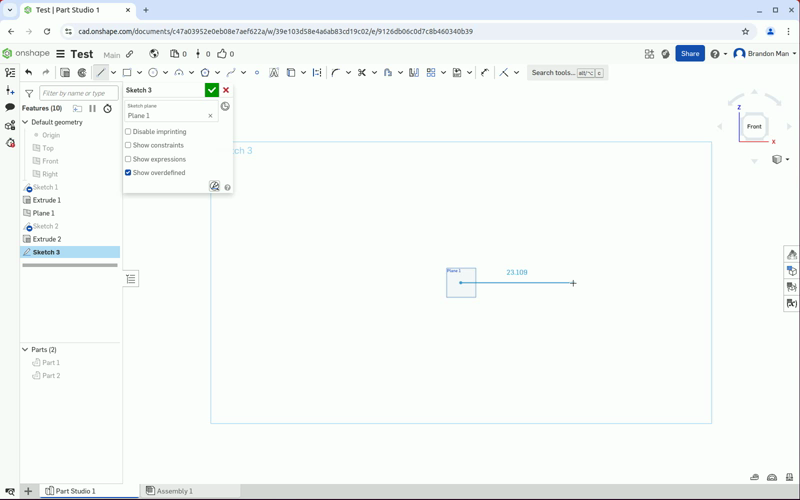
key_down(shift)
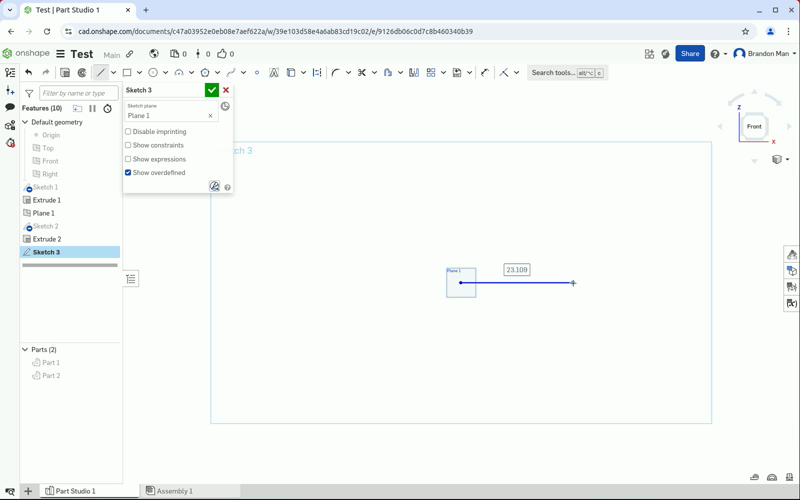
mouse_move(589, 282)
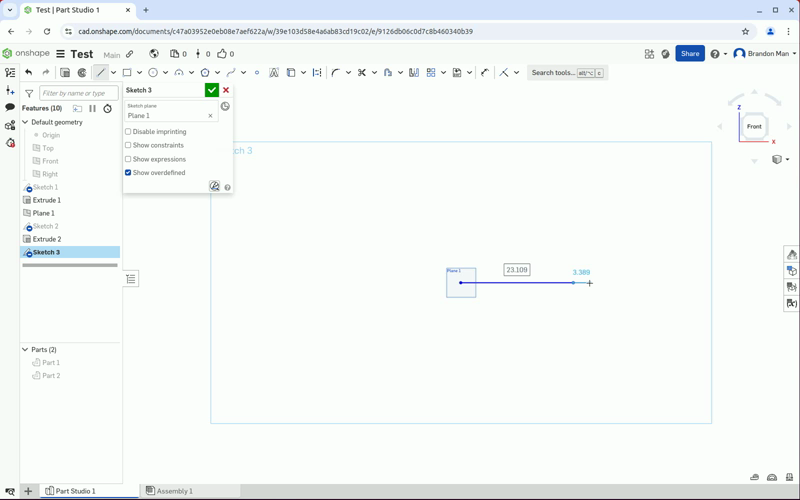
mouse_move(573, 280)
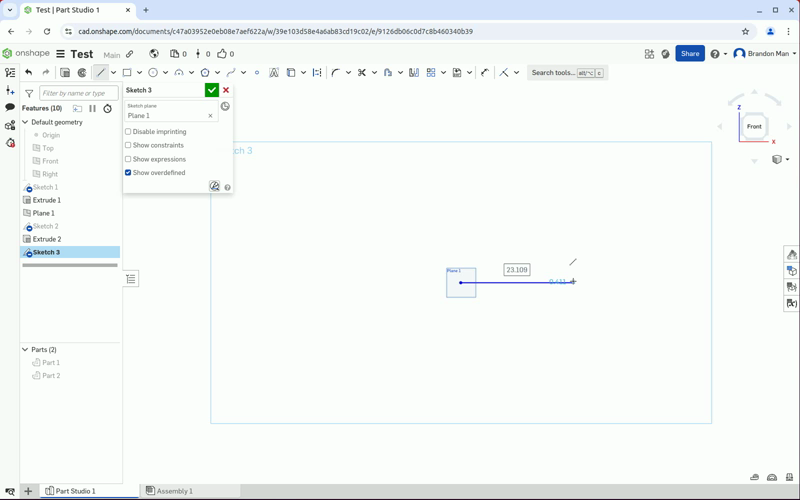
scroll(6)
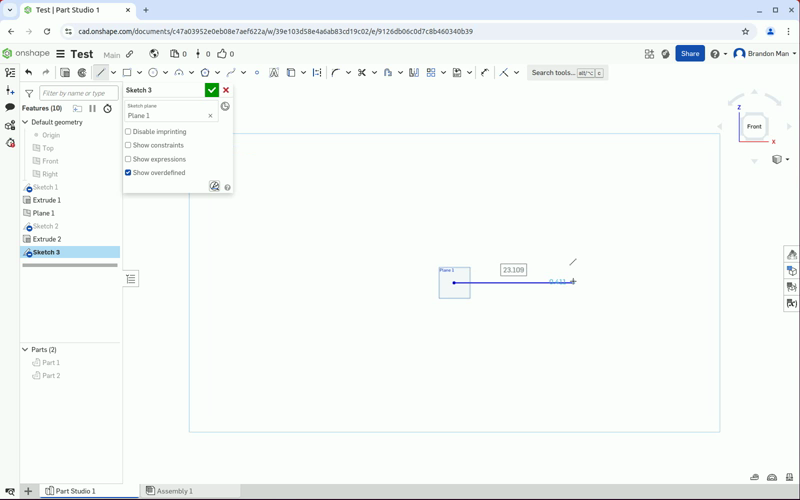
scroll(6)
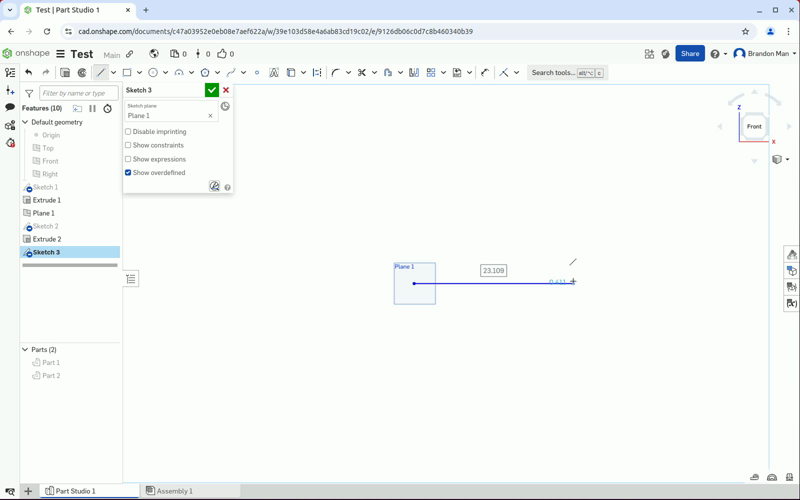
scroll(6)
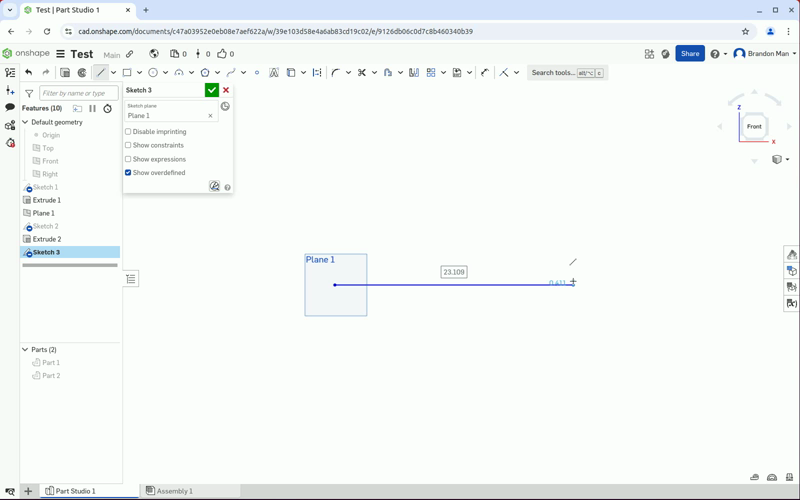
scroll(6)
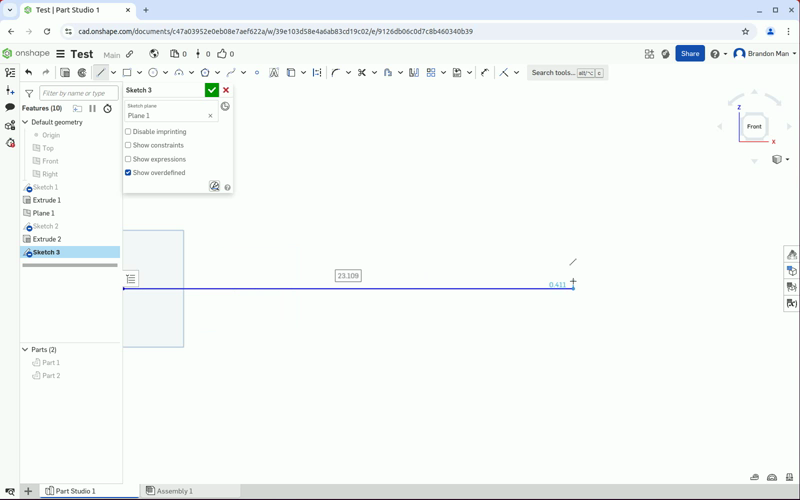
scroll(6)
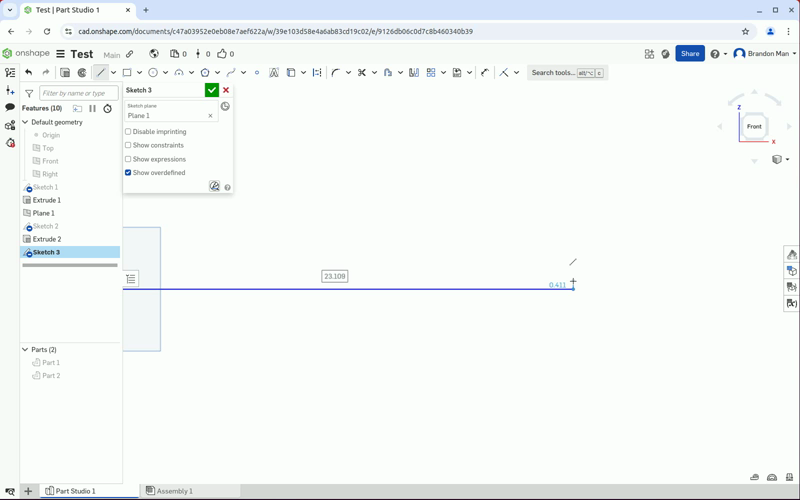
scroll(6)
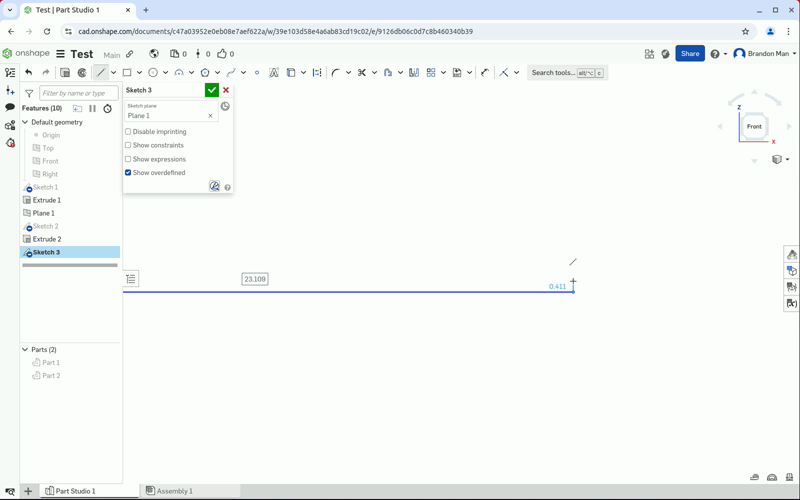
scroll(6)
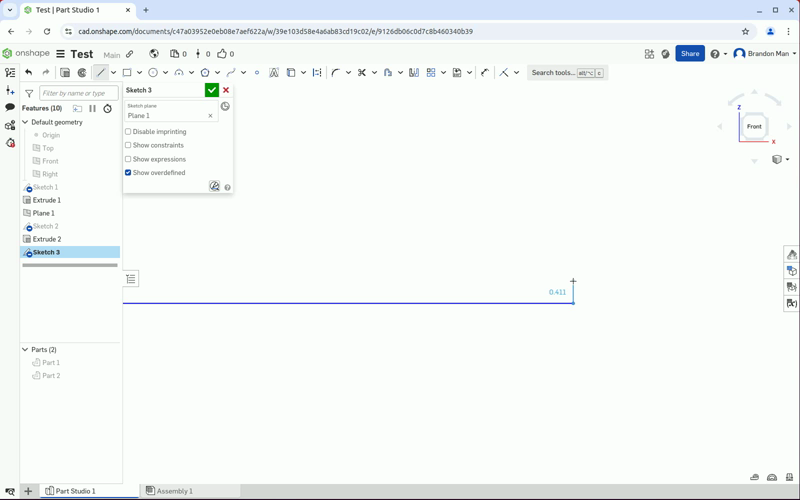
click(573, 280)
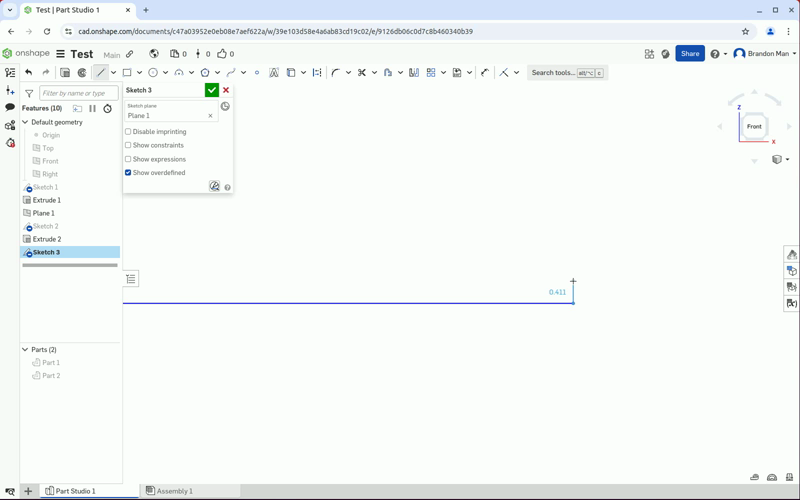
scroll(-6)
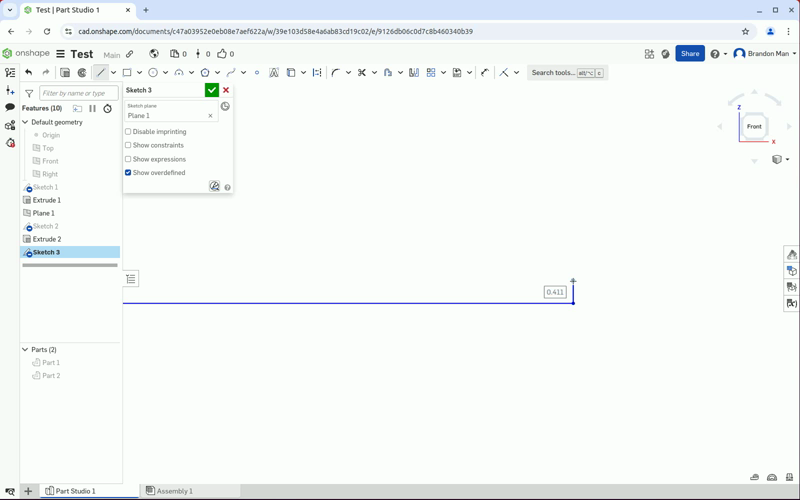
scroll(-6)
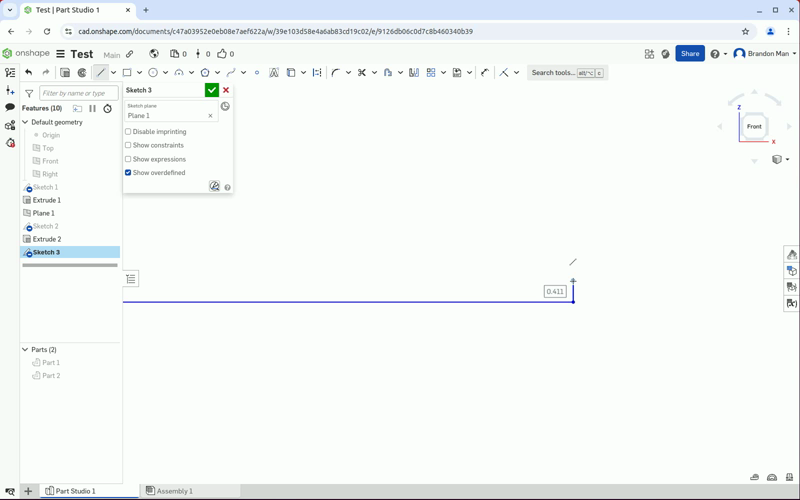
scroll(-6)
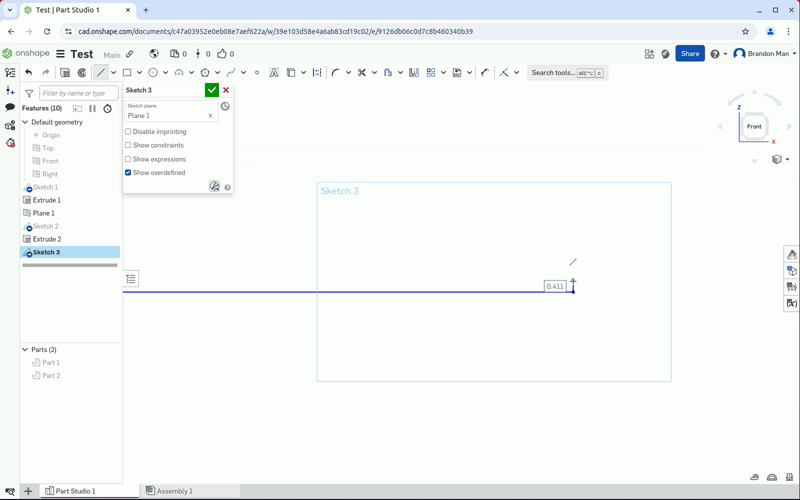
scroll(-6)
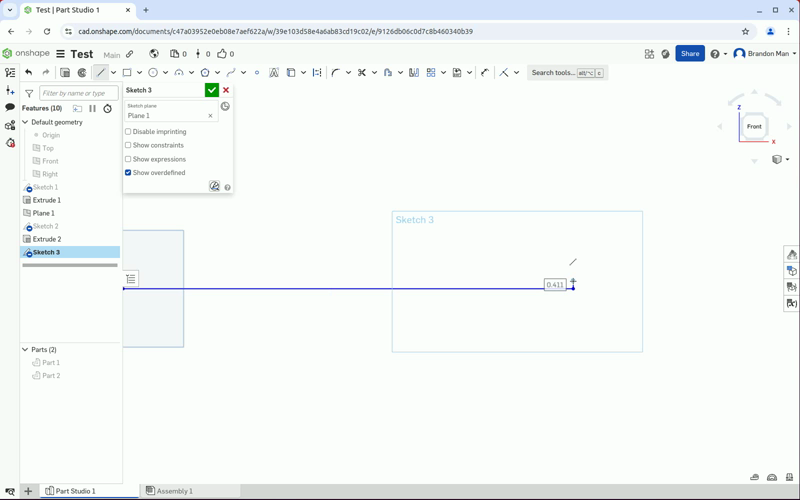
scroll(-6)
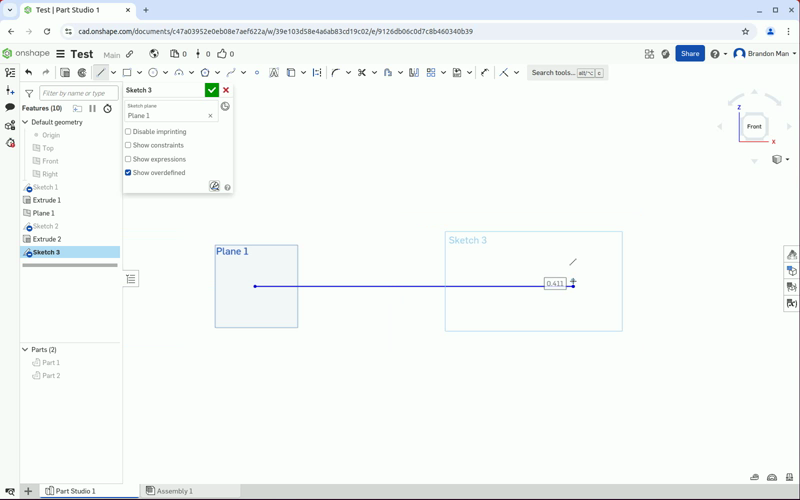
scroll(-6)
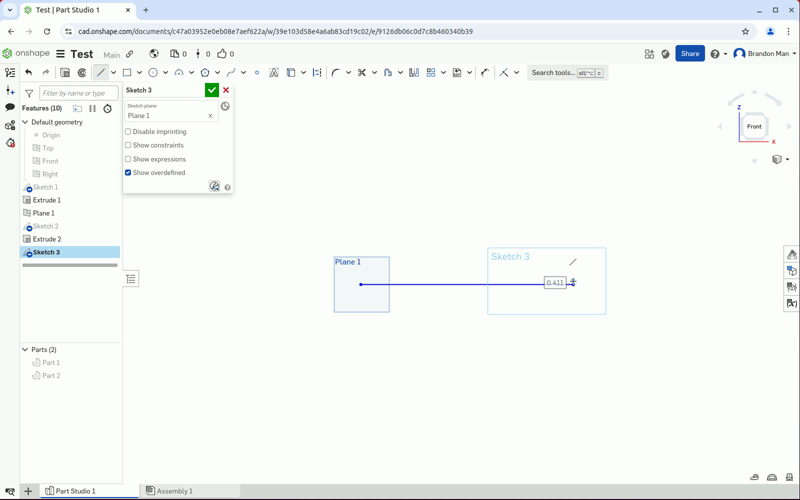
scroll(-6)
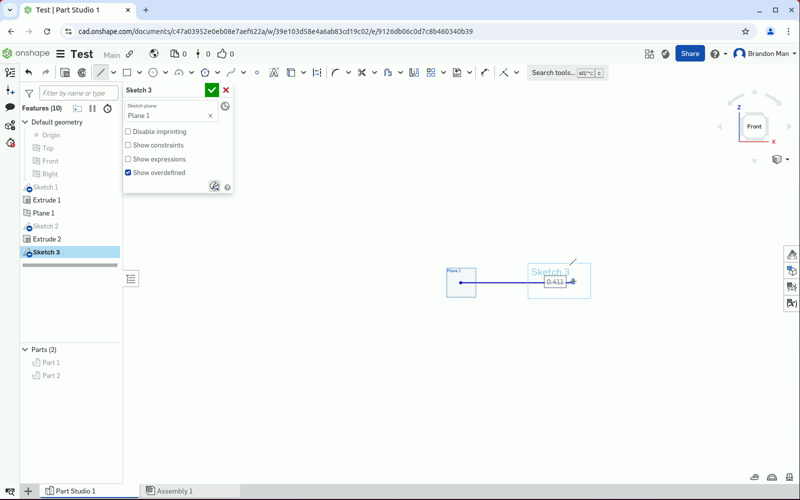
key_up(shift)
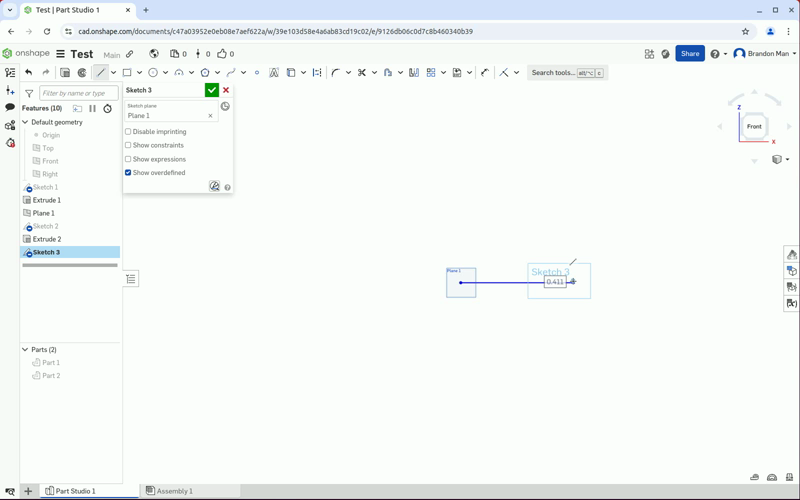
key_down(shift)
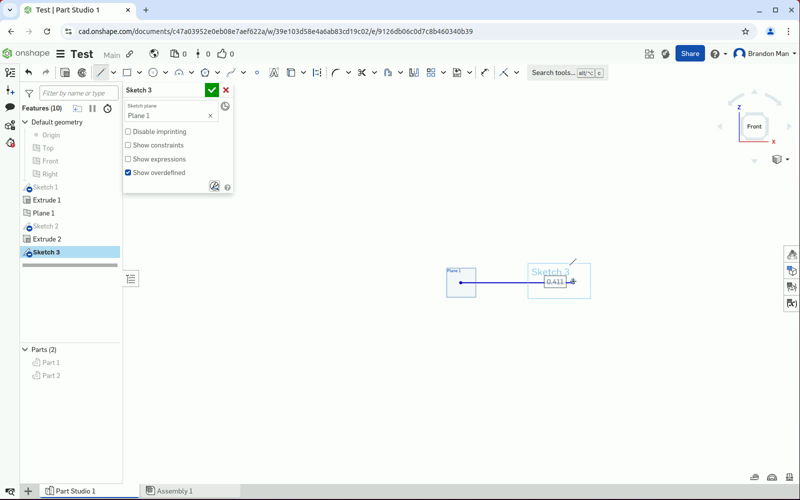
mouse_move(460, 280)
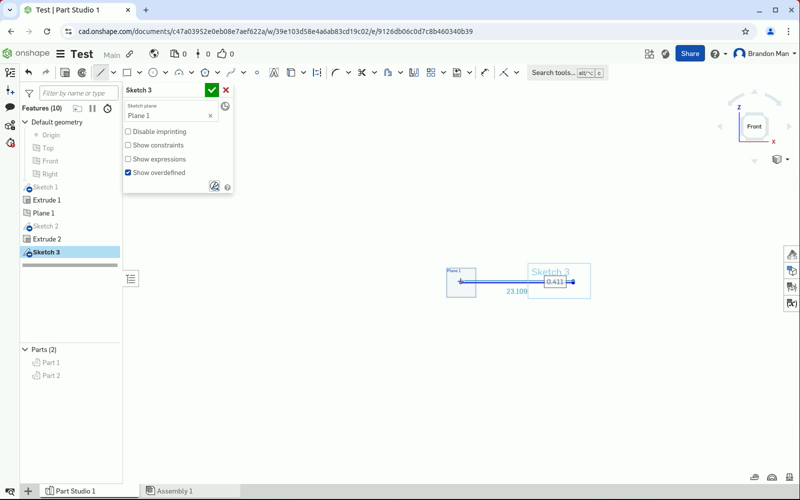
scroll(6)
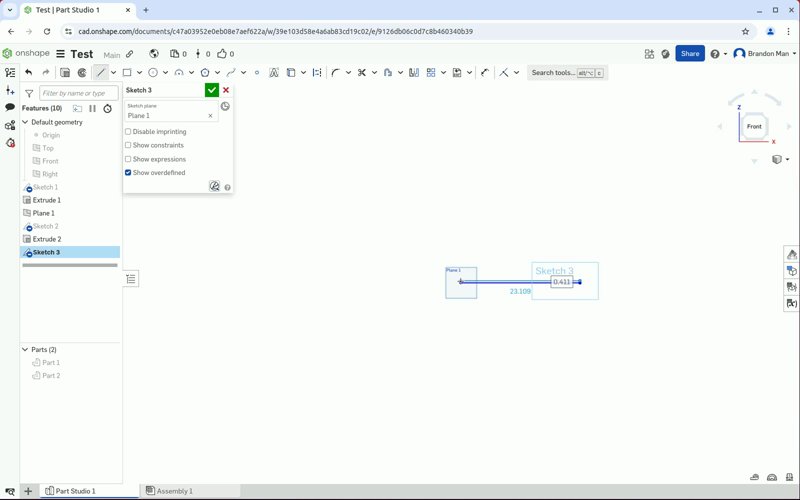
scroll(6)
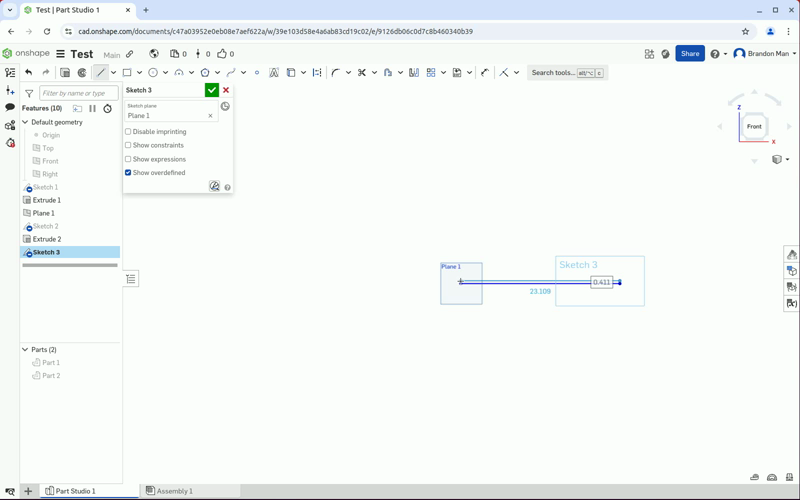
scroll(6)
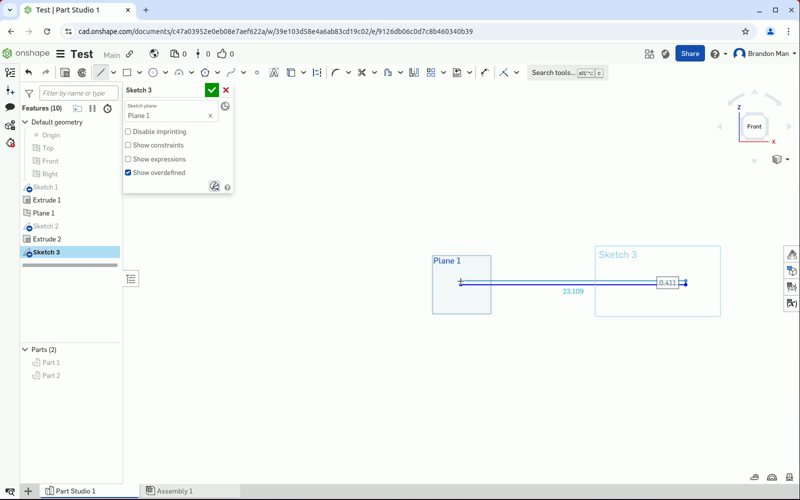
scroll(6)
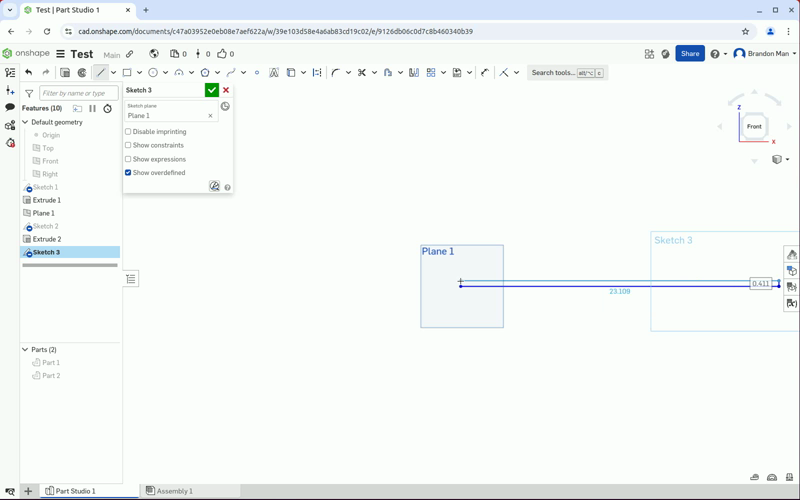
scroll(6)
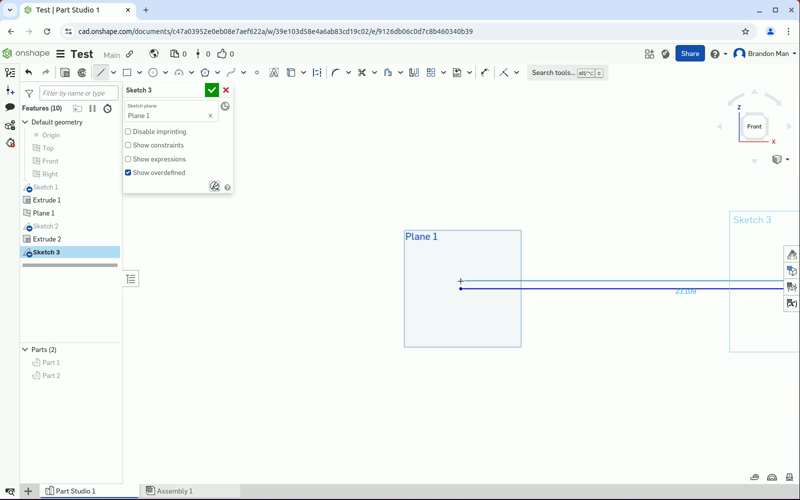
scroll(6)
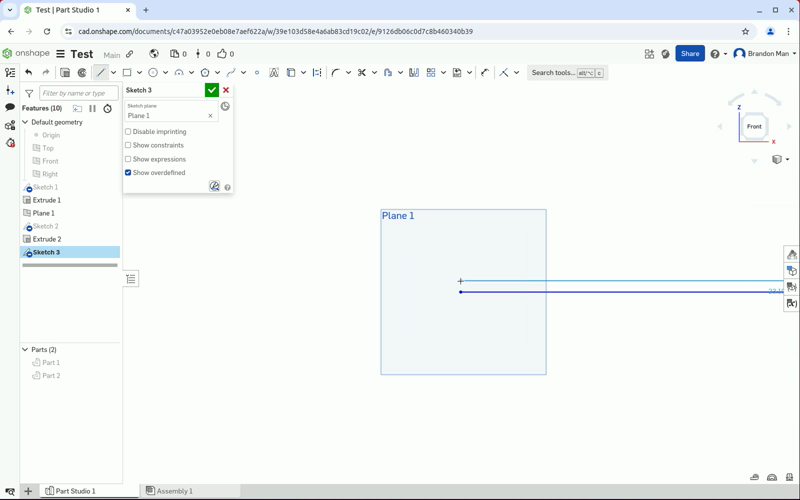
scroll(6)
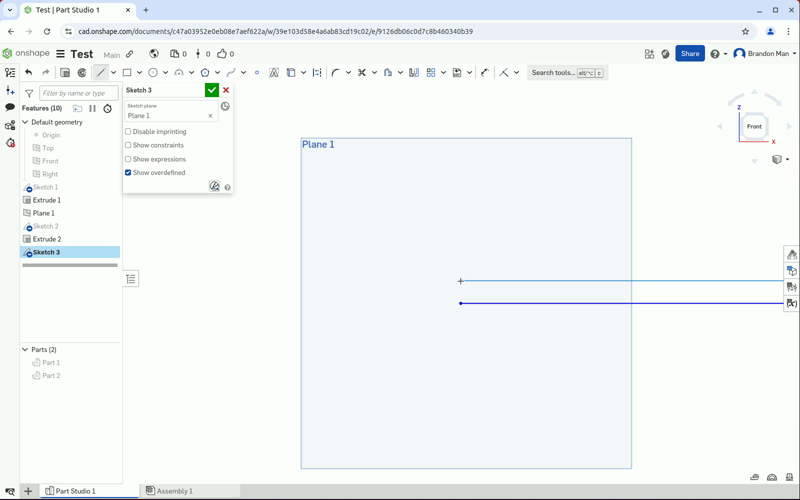
click(460, 280)
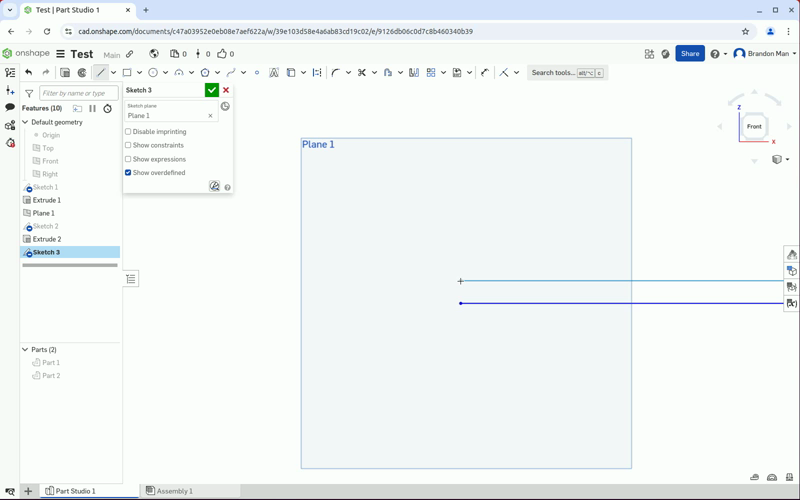
scroll(-6)
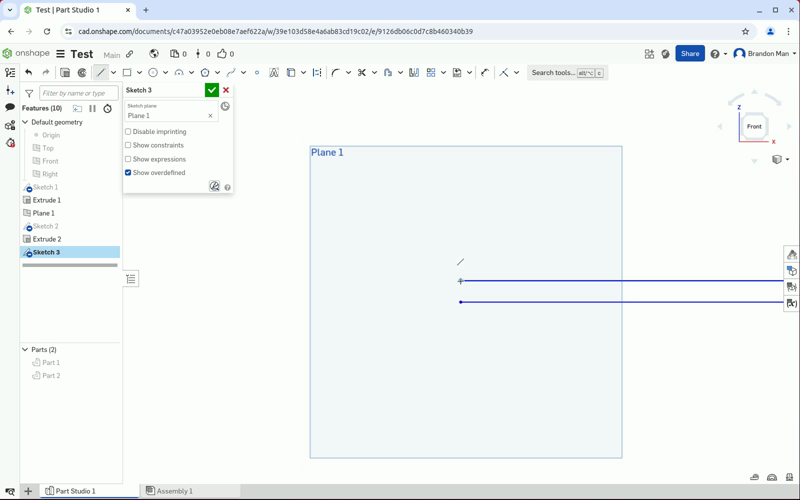
scroll(-6)
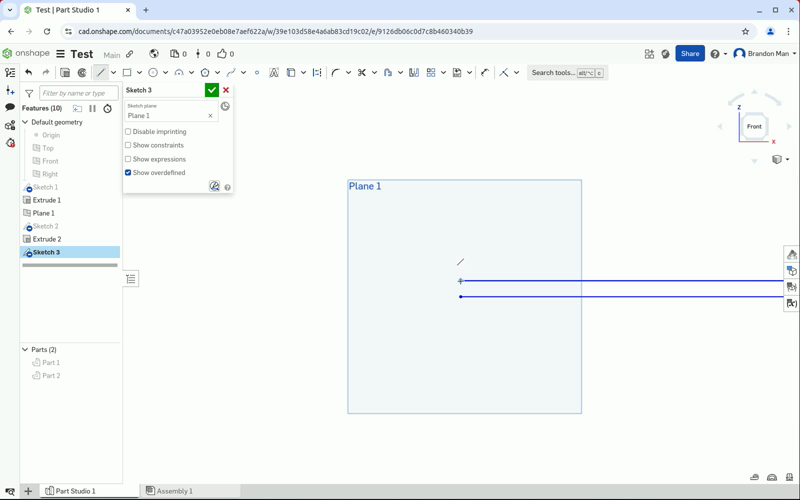
scroll(-6)
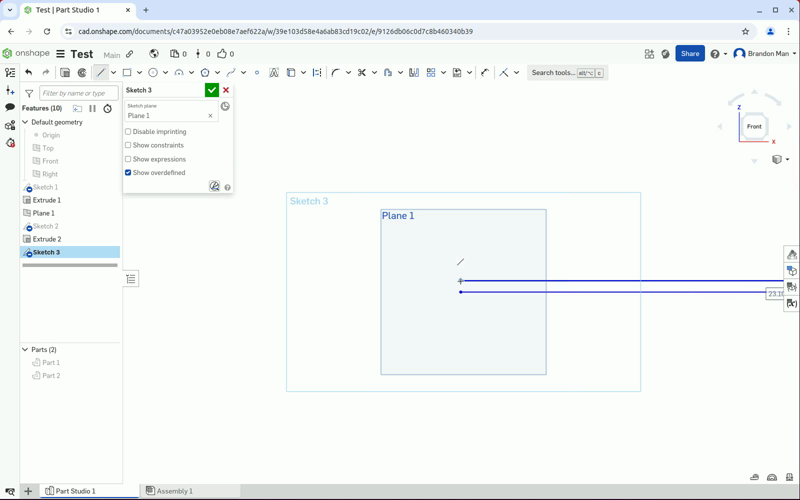
scroll(-6)
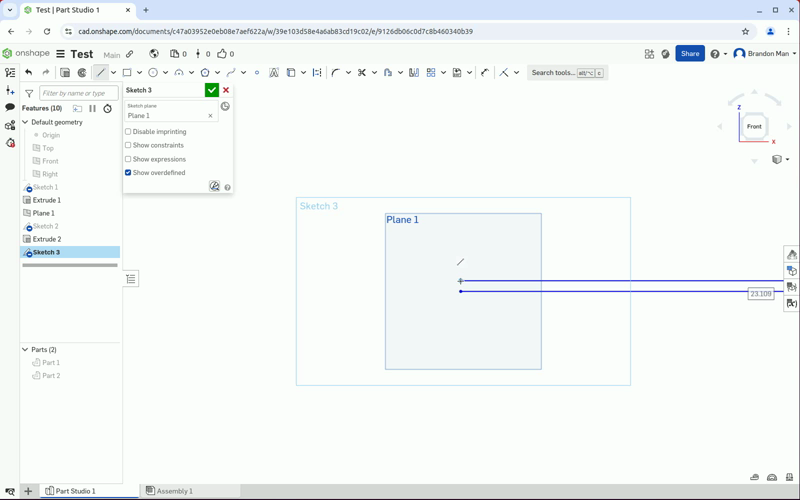
scroll(-6)
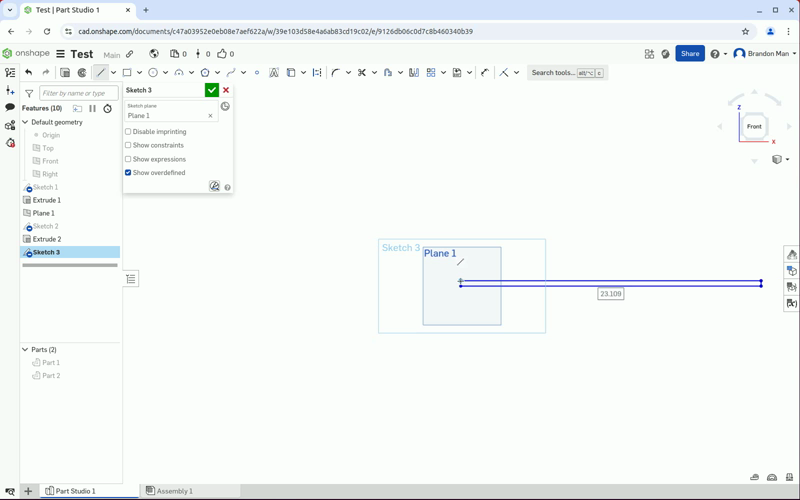
scroll(-6)
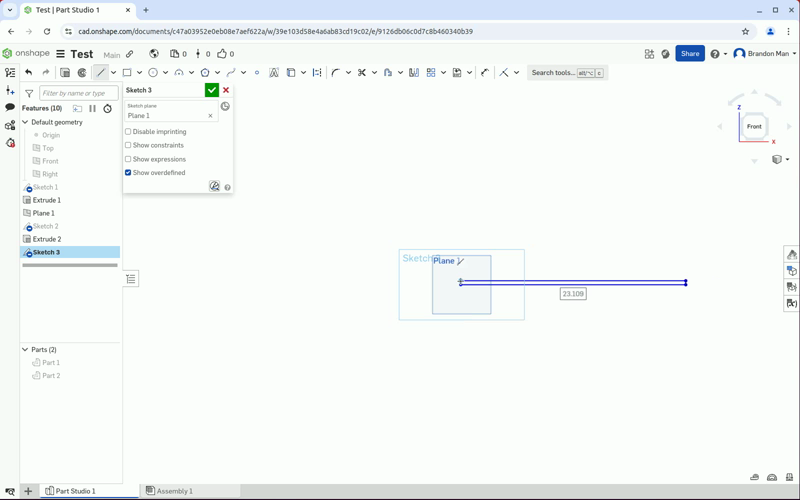
scroll(-6)
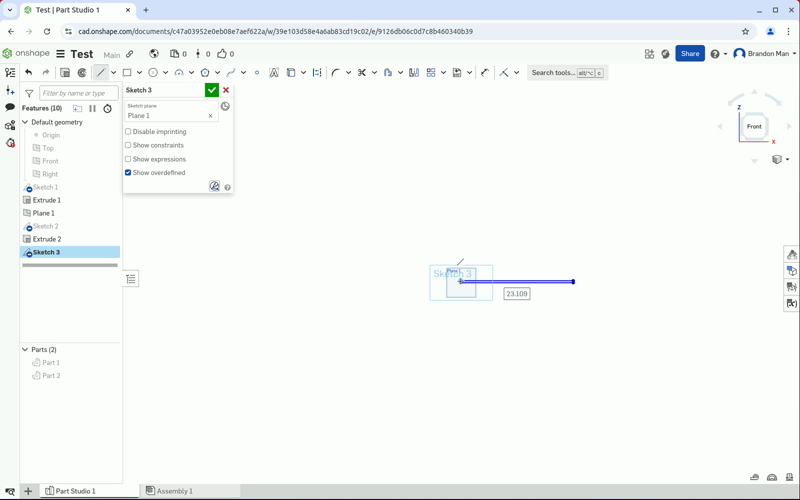
key_up(shift)
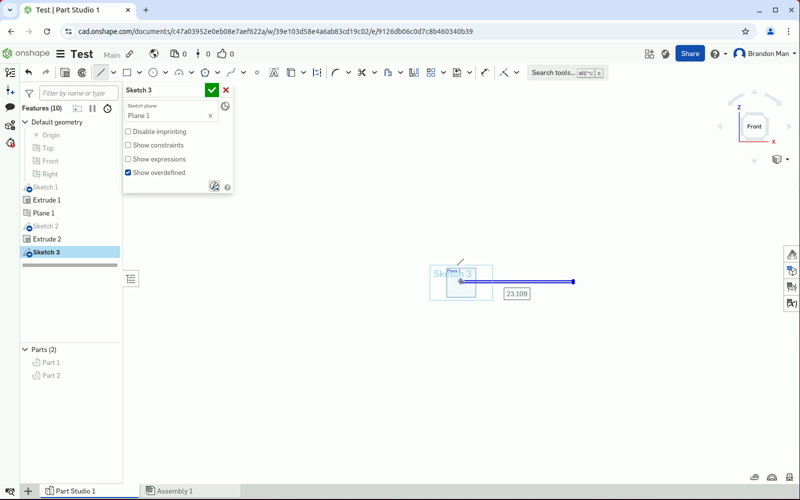
mouse_move(490, 280)
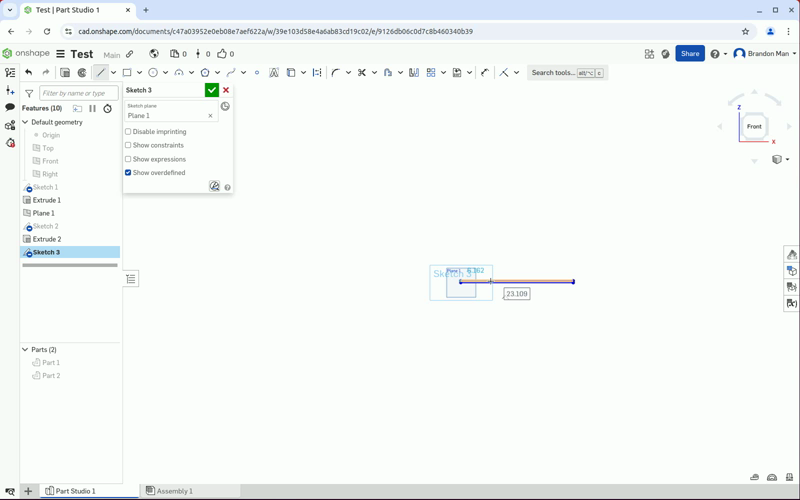
key_down(shift)
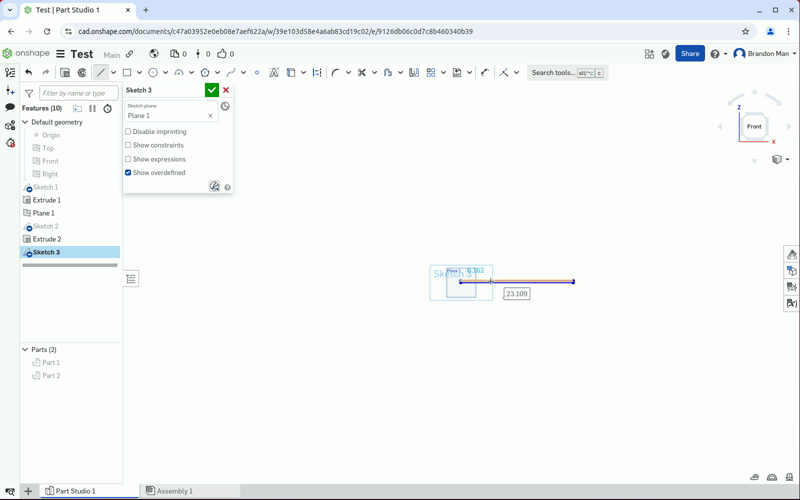
mouse_move(460, 282)
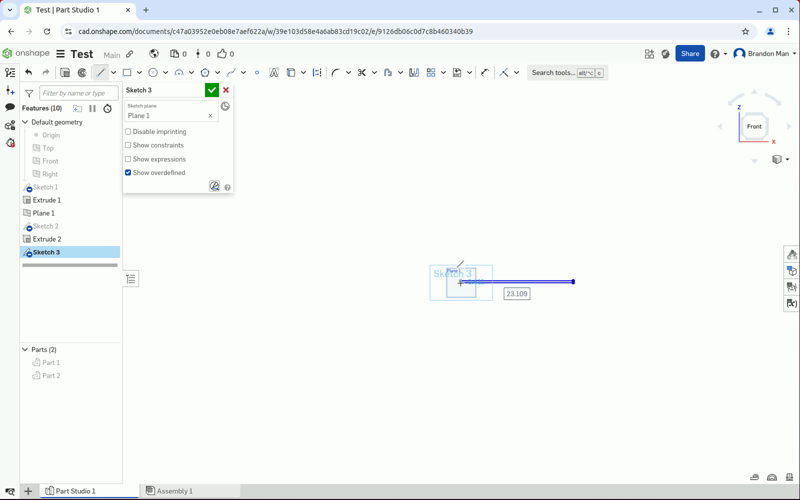
scroll(6)
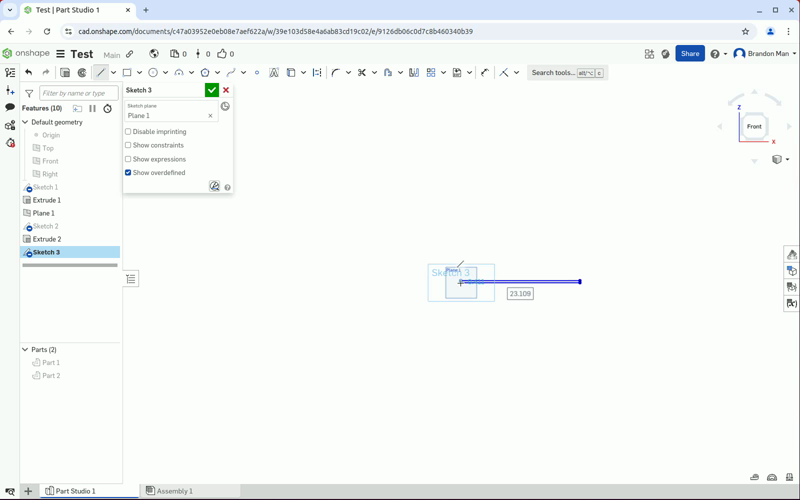
scroll(6)
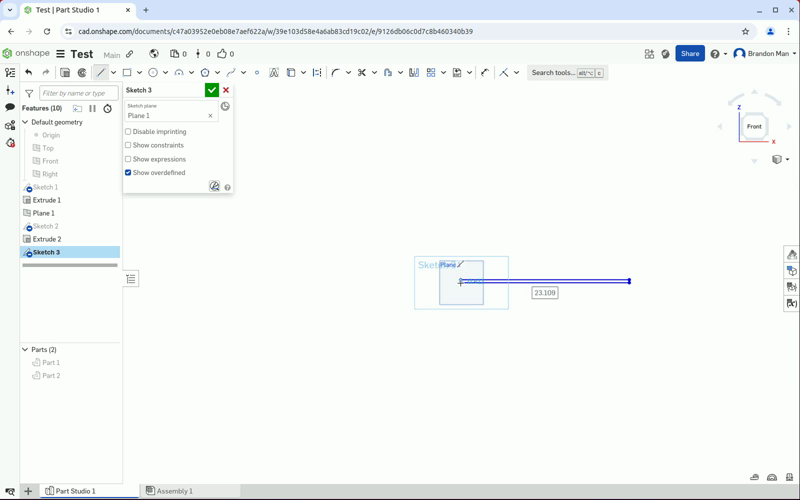
scroll(6)
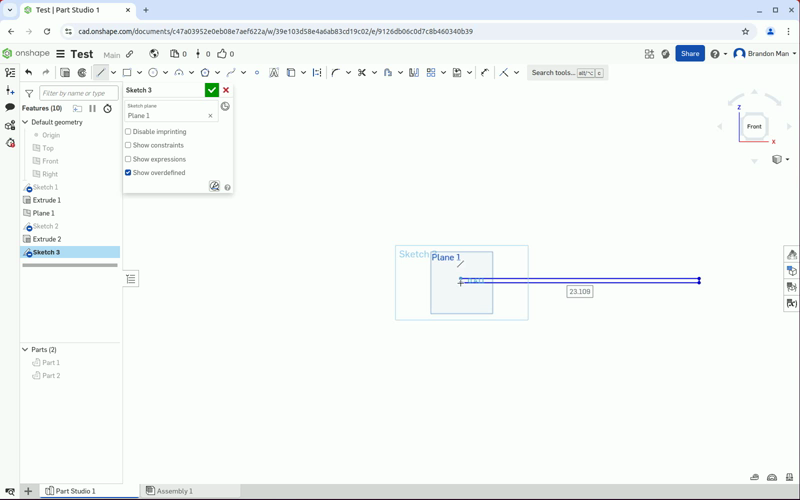
scroll(6)
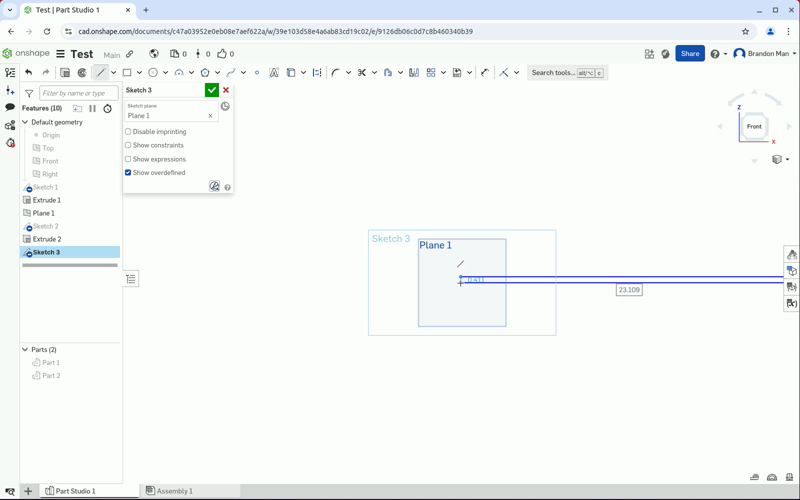
scroll(6)
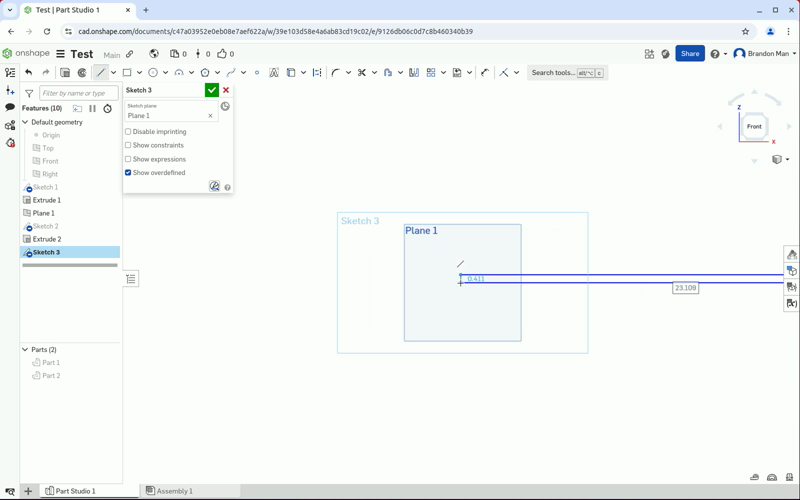
scroll(6)
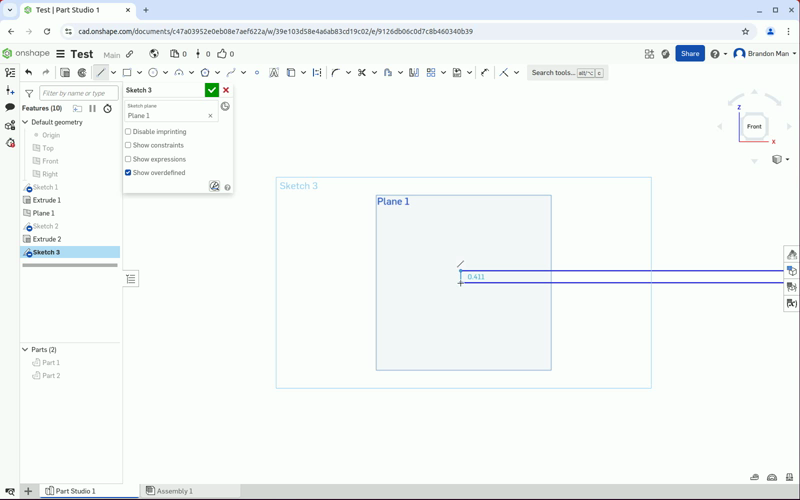
scroll(6)
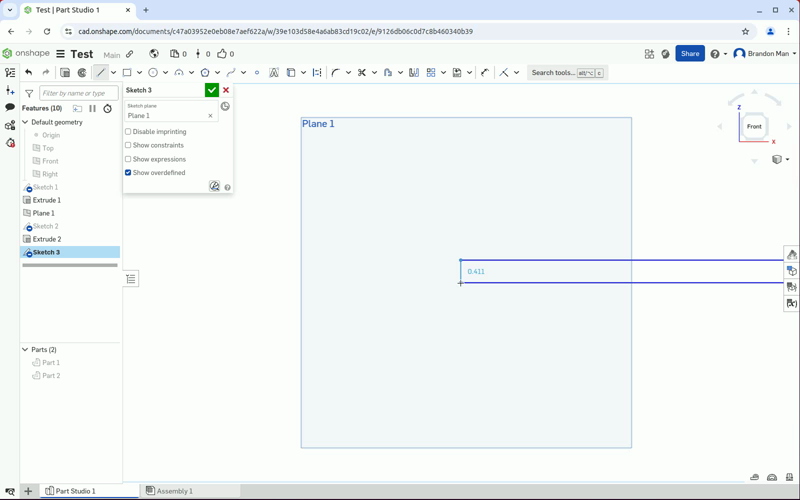
key_up(shift)
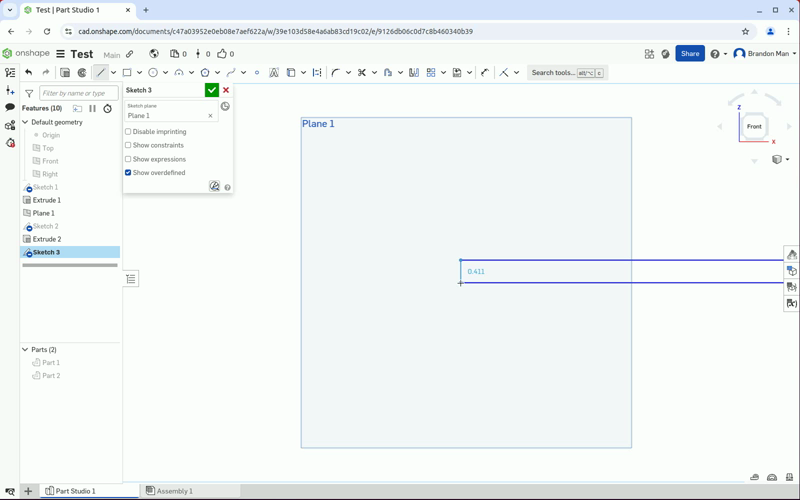
click(460, 282)
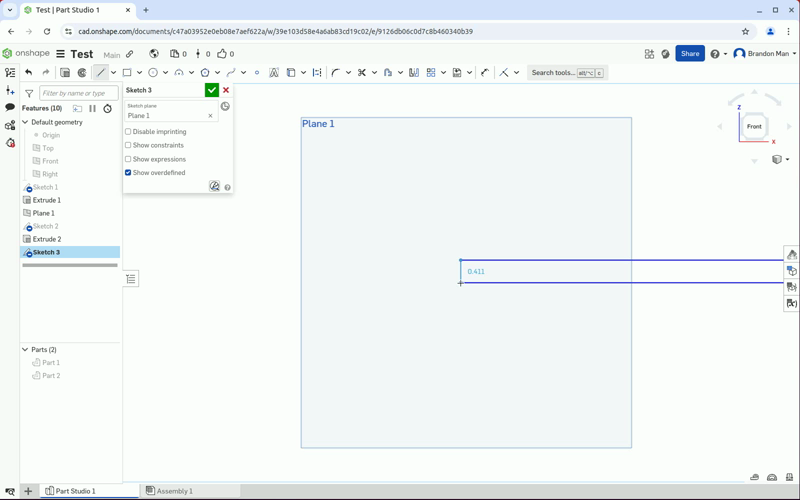
scroll(-6)
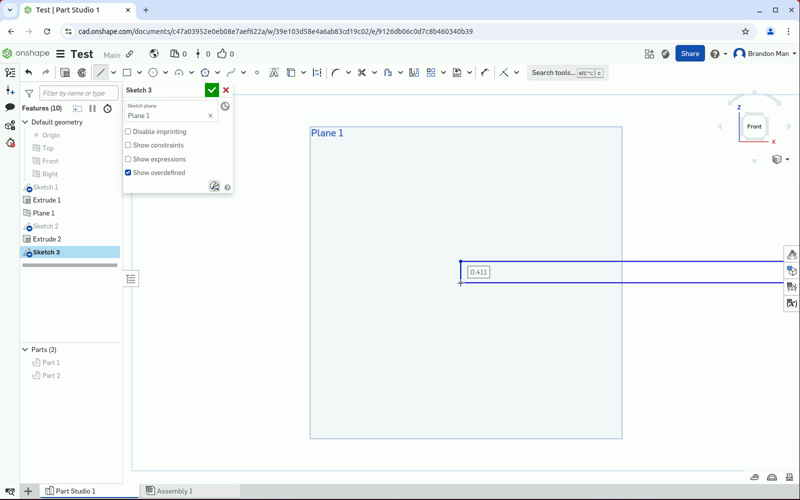
scroll(-6)
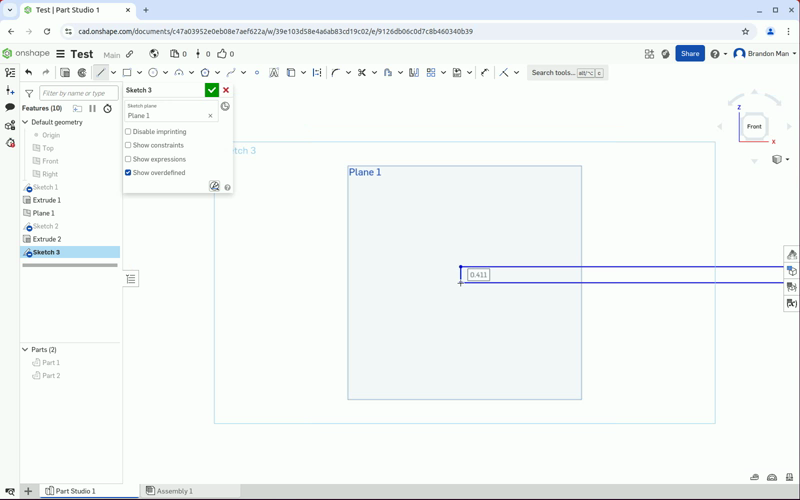
scroll(-6)
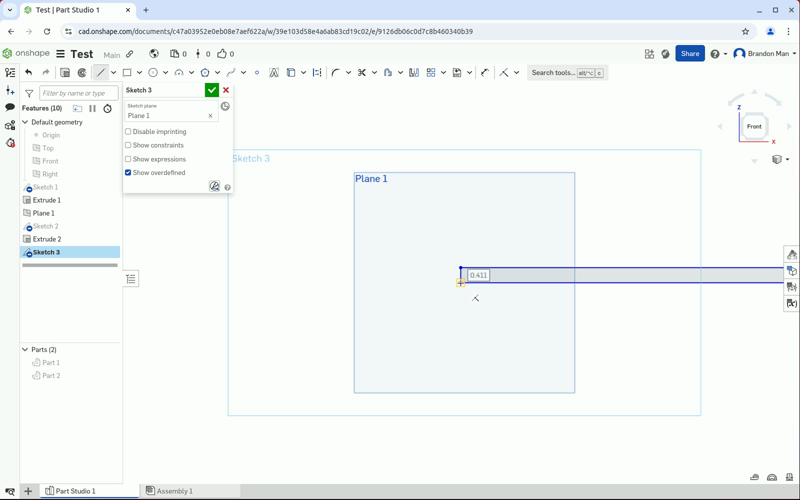
scroll(-6)
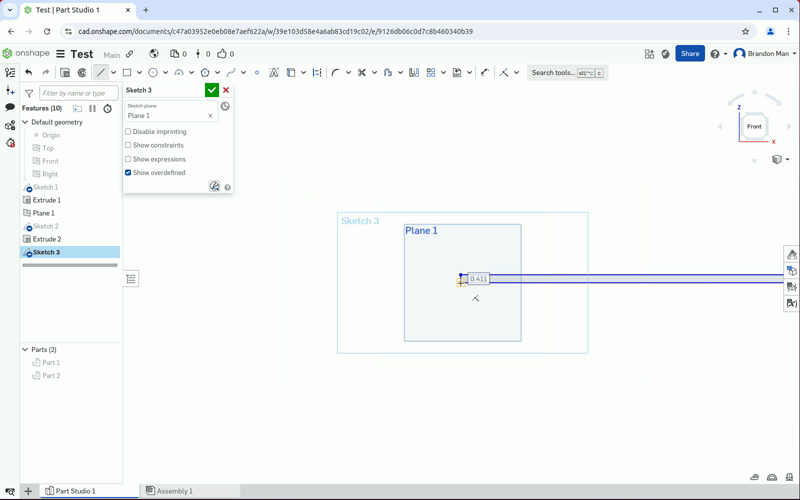
scroll(-6)
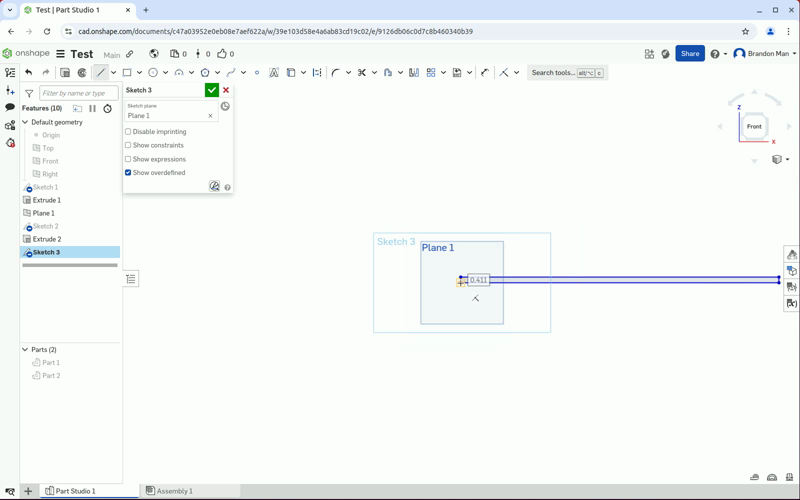
scroll(-6)
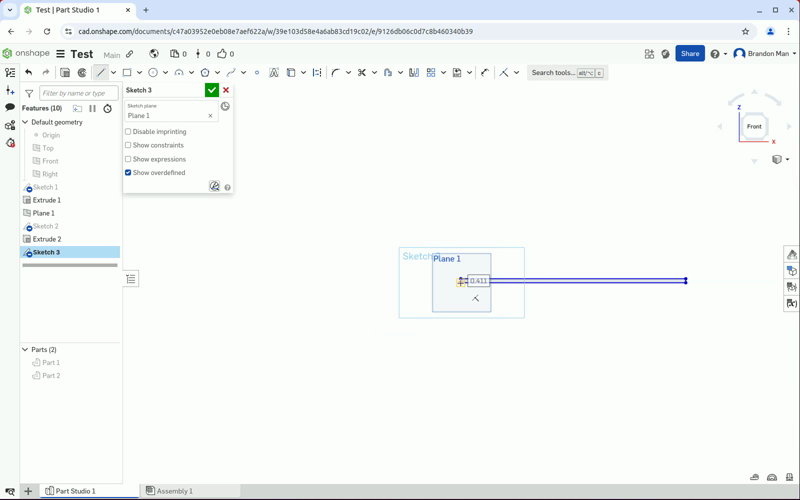
scroll(-6)
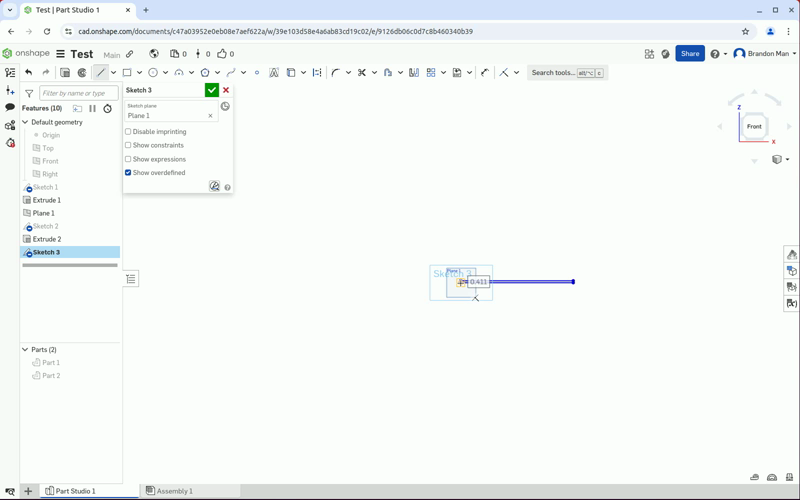
key(esc)
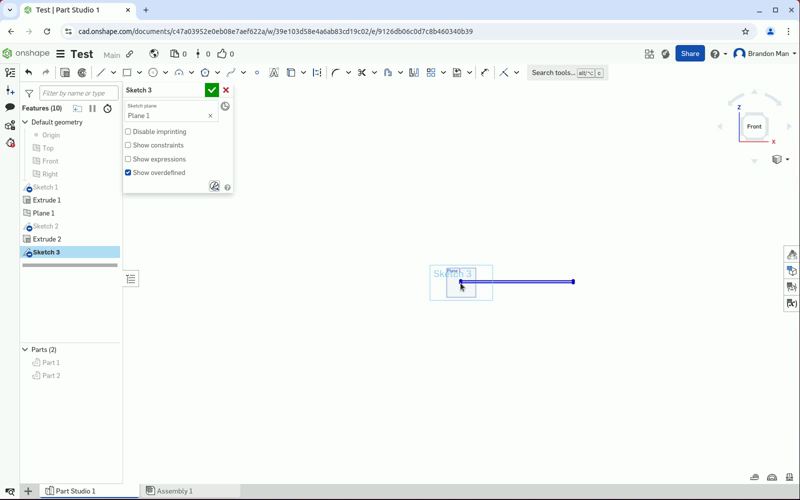
mouse_move(541, 281)
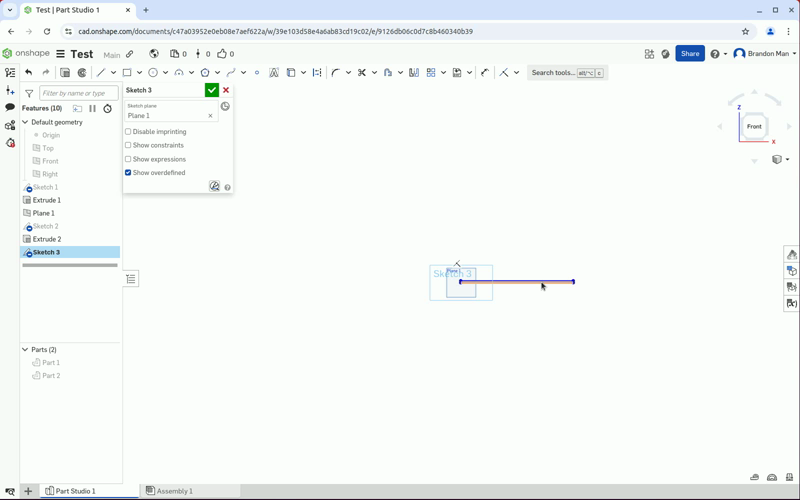
scroll(6)
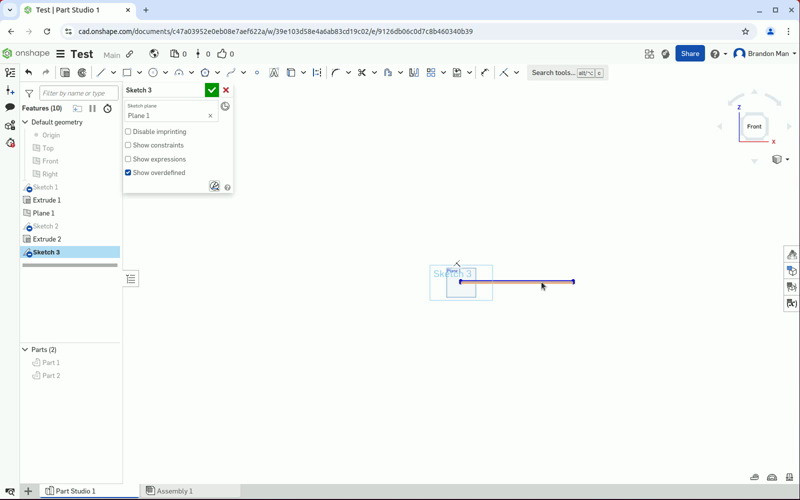
scroll(6)
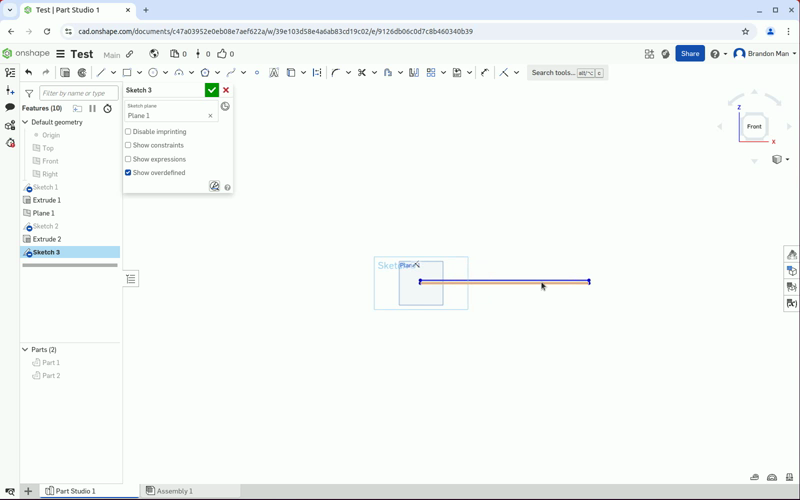
scroll(6)
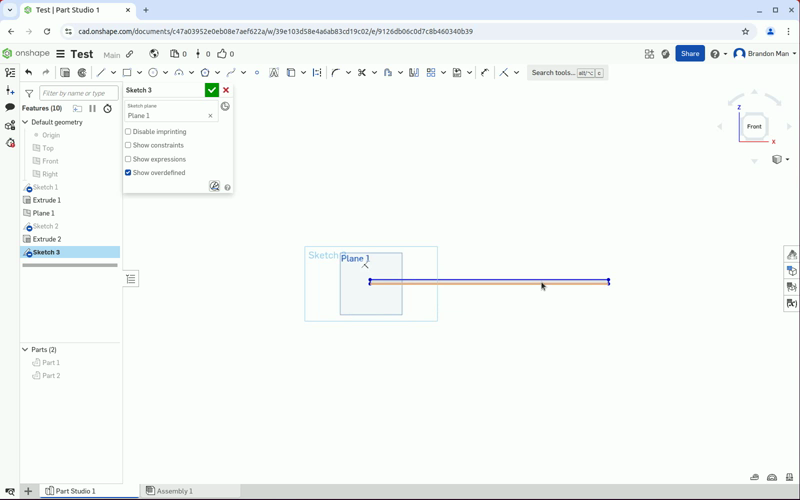
scroll(6)
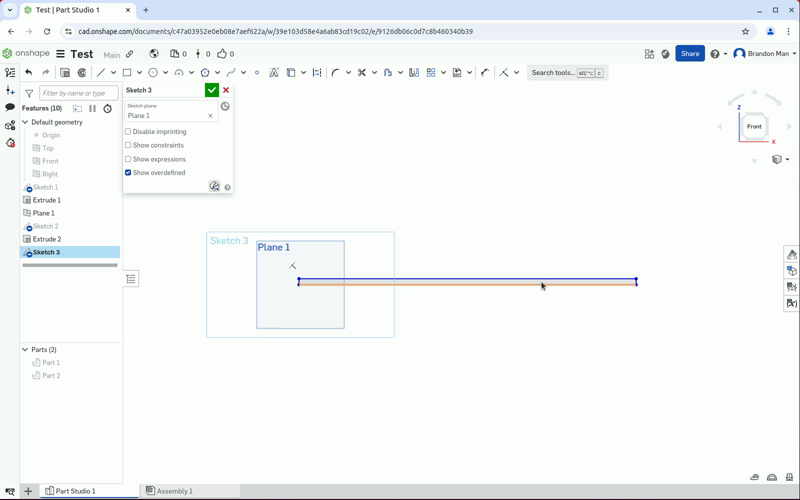
scroll(6)
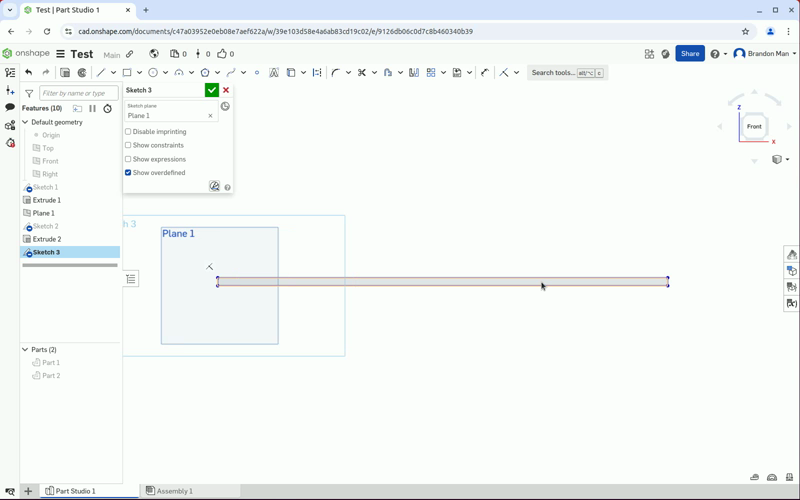
scroll(6)
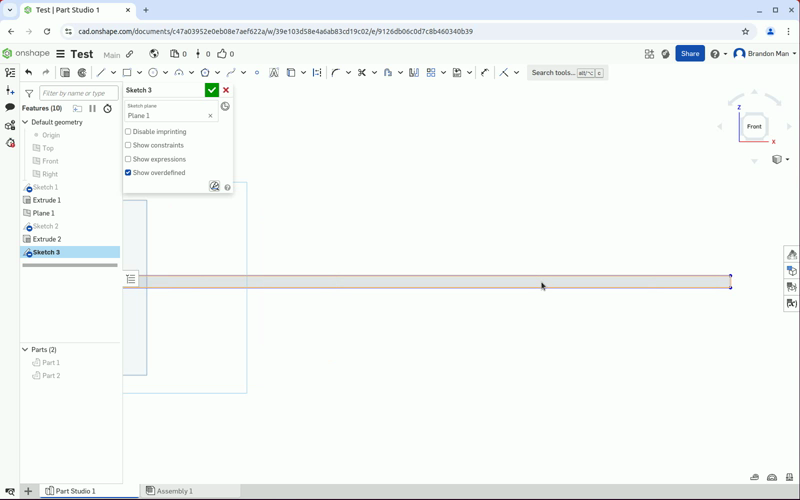
scroll(6)
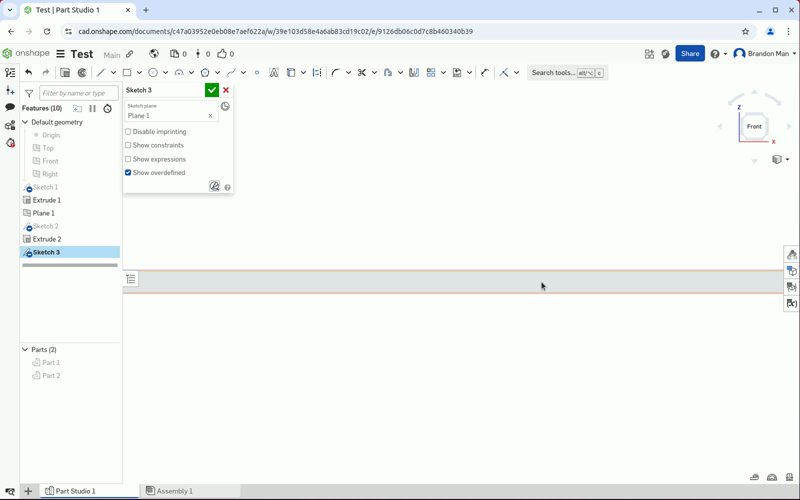
click(541, 281)
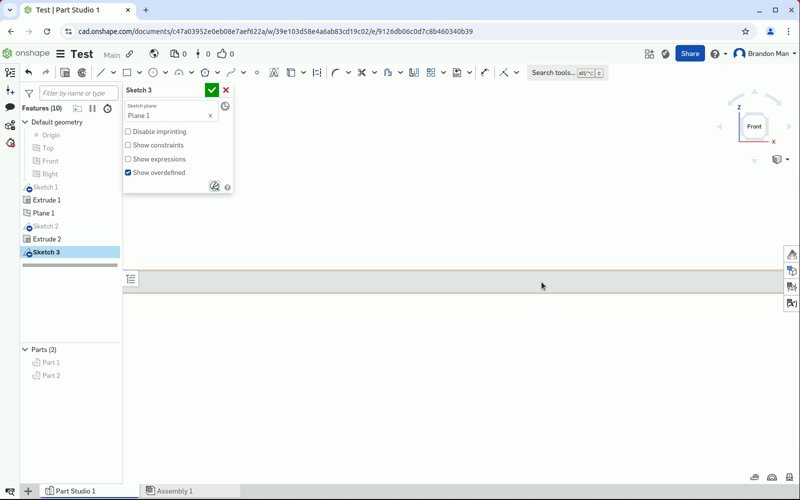
scroll(-6)
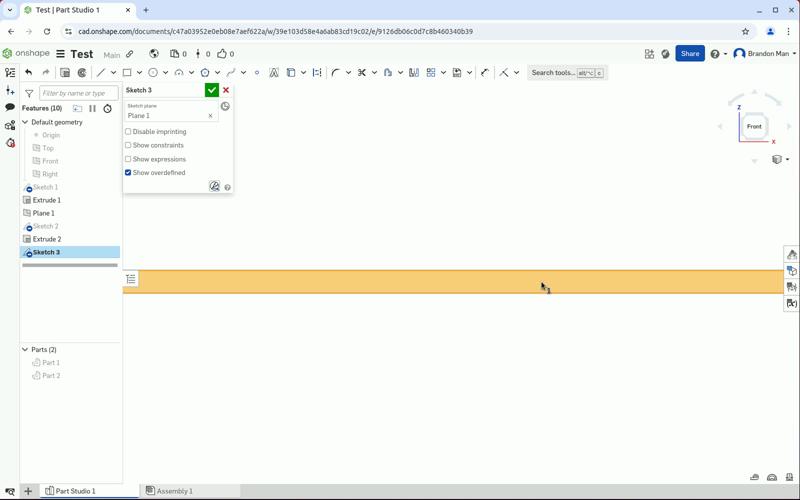
scroll(-6)
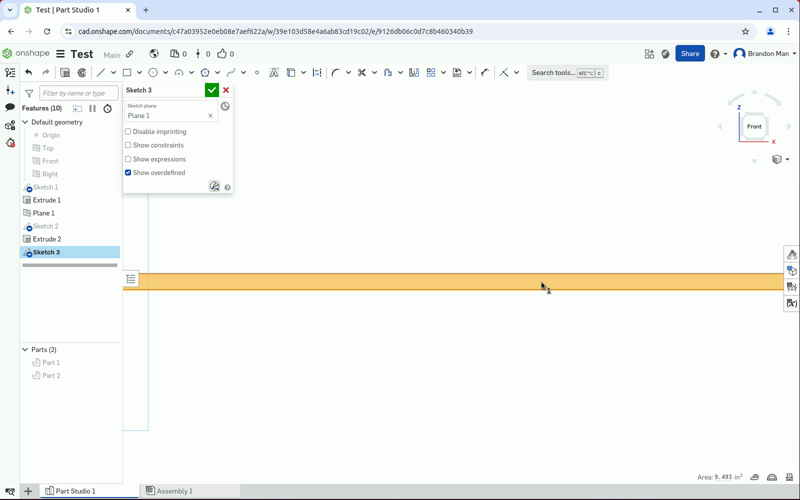
scroll(-6)
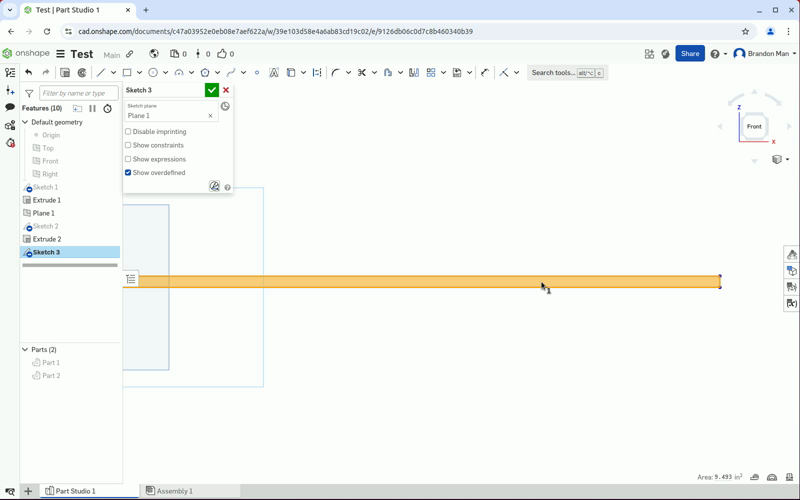
scroll(-6)
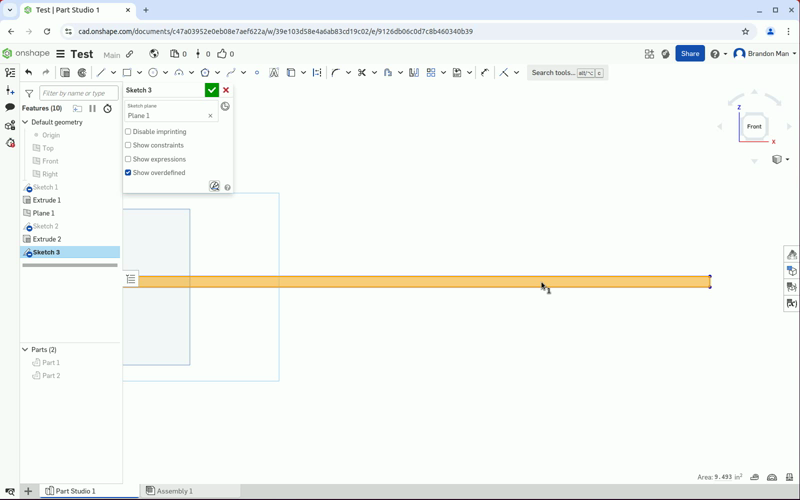
scroll(-6)
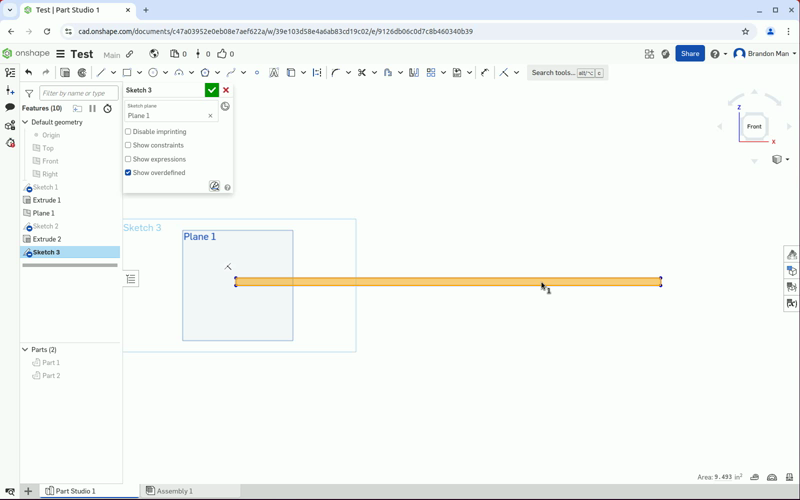
scroll(-6)
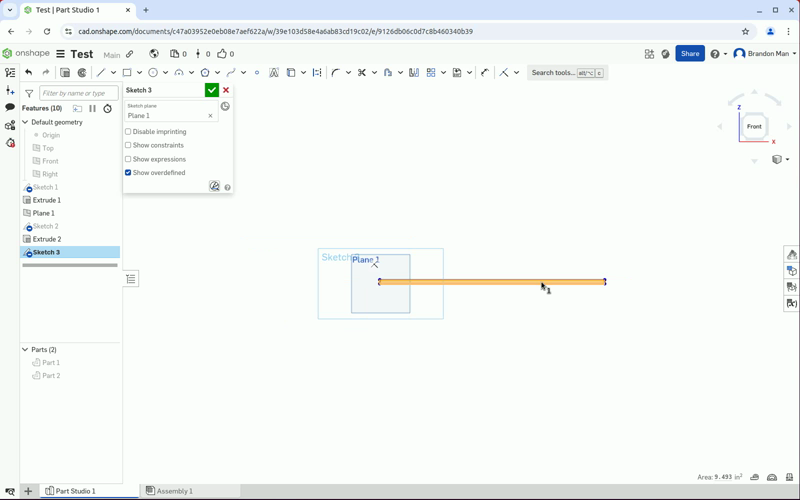
scroll(-6)
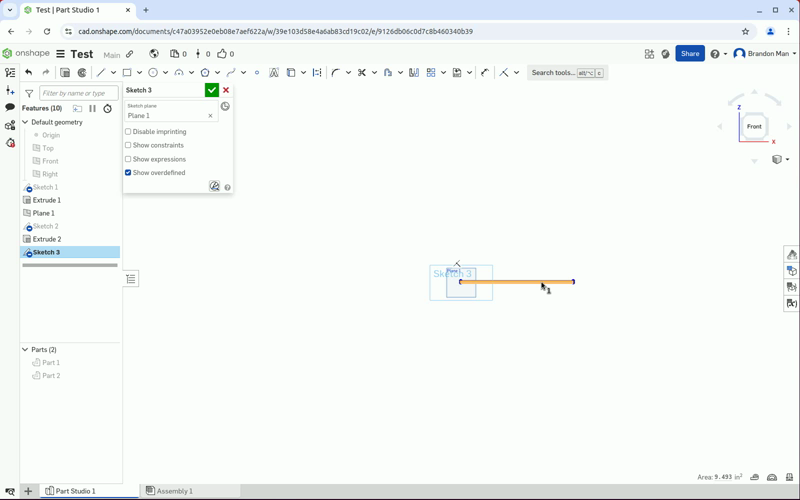
mouse_move(73, 352)
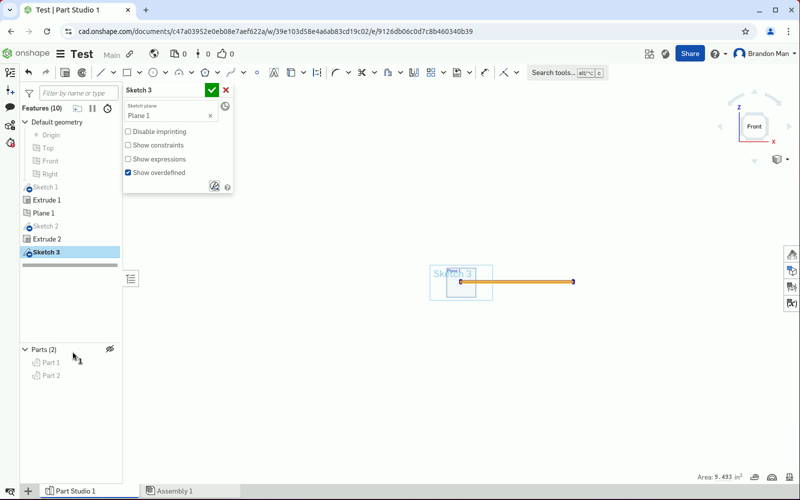
key(shift+y)
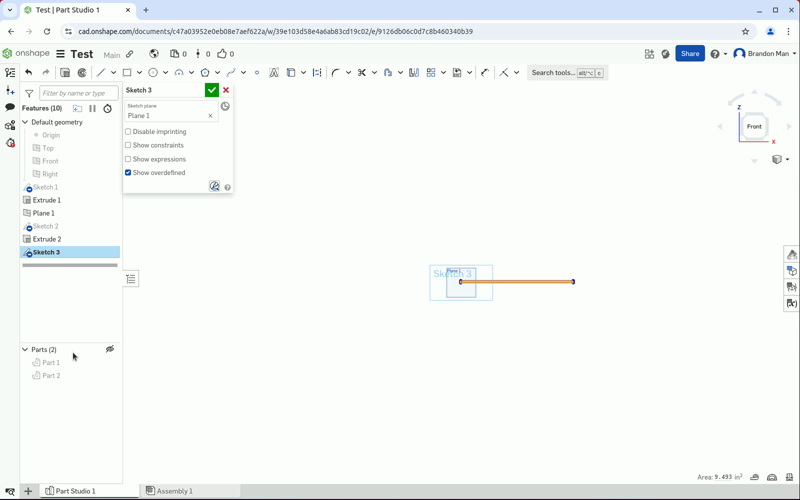
key(shift+e)
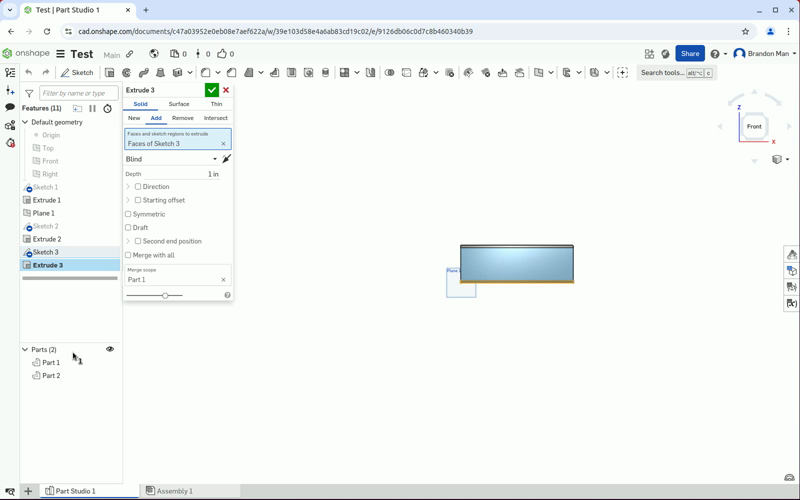
mouse_move(143, 106)
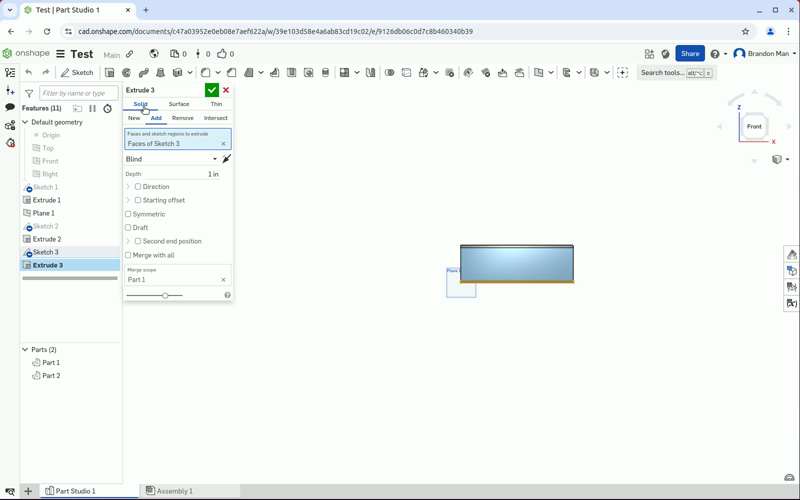
click(143, 106)
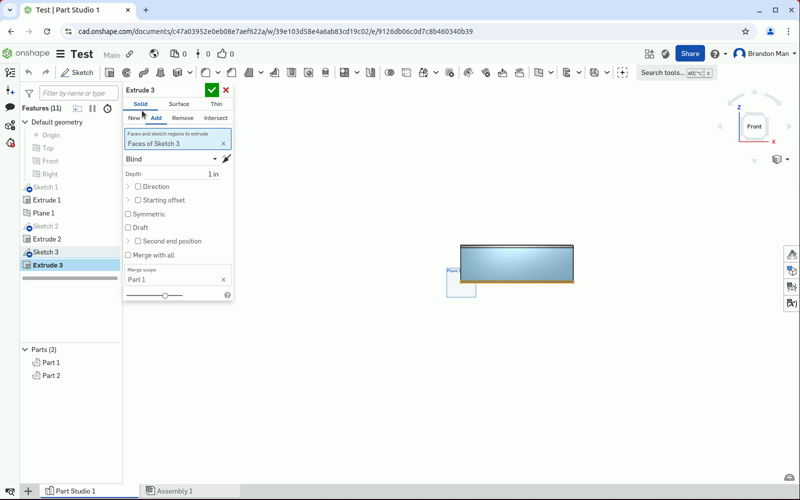
mouse_move(137, 120)
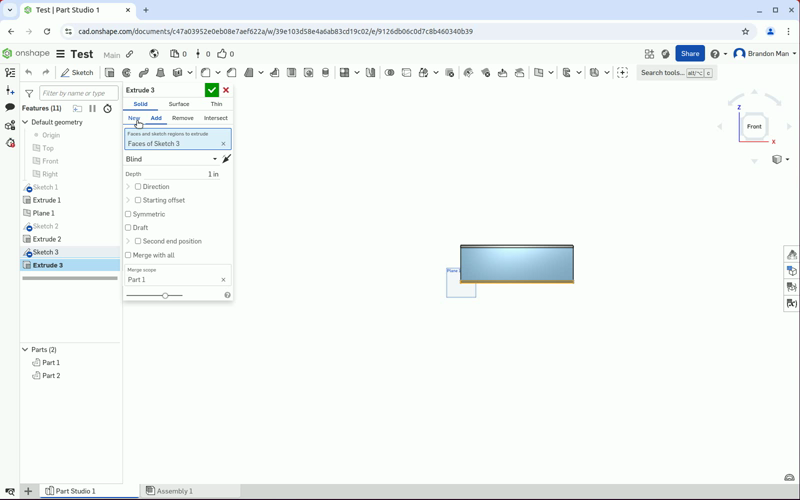
click(137, 120)
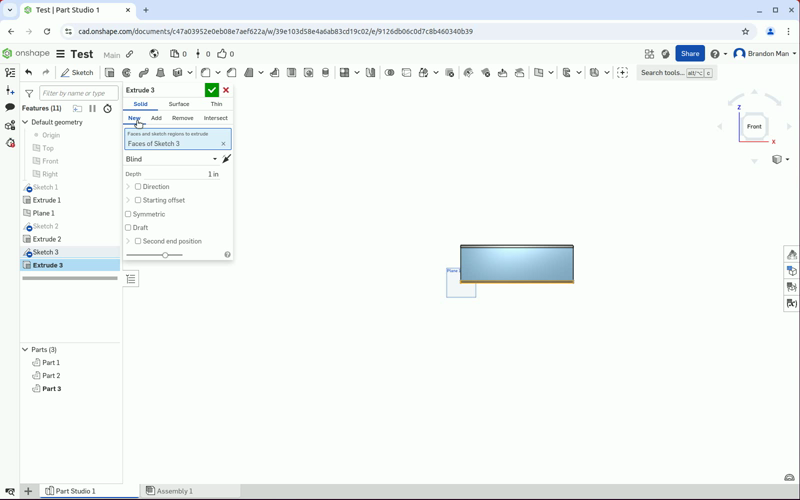
key(tab, 4)
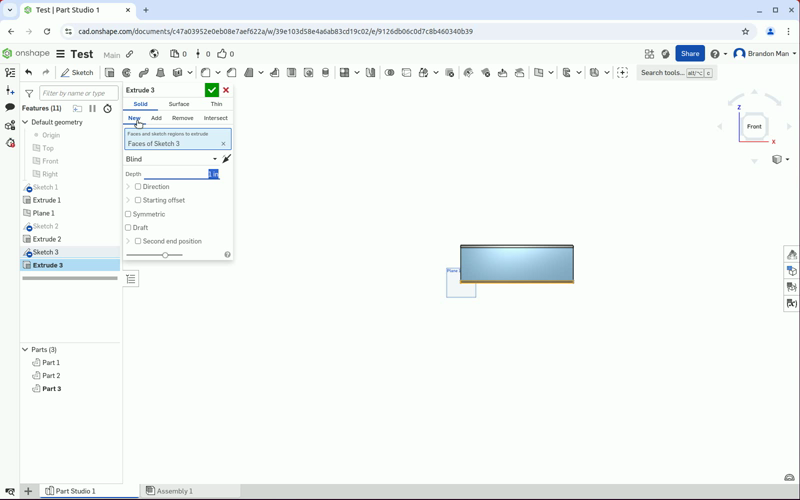
text(1.204)
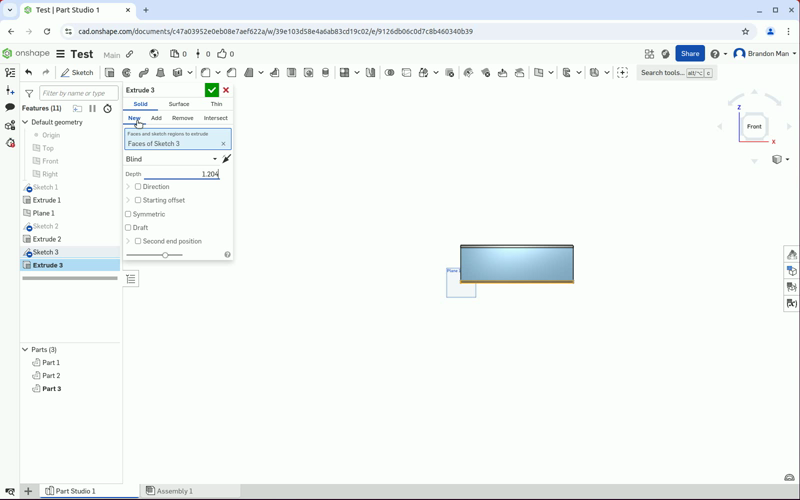
key(enter)
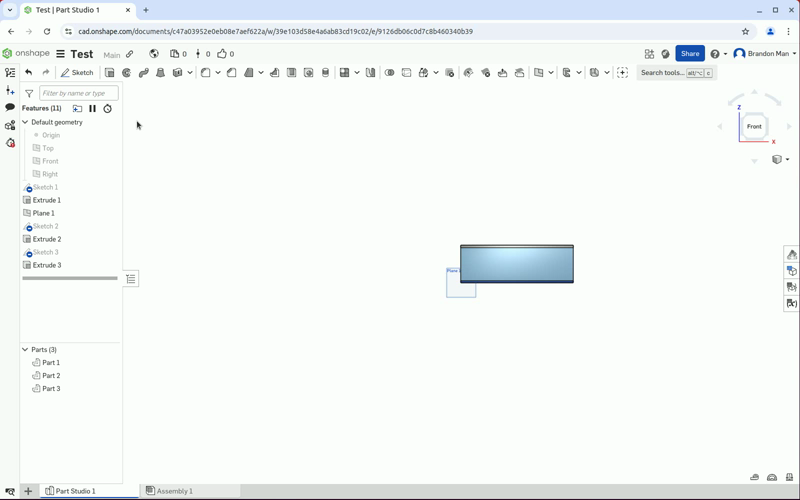
key(shift+h)
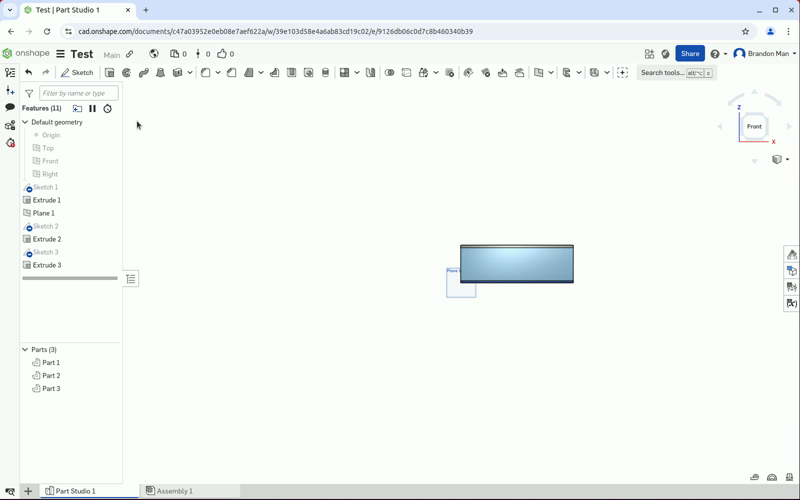
key(shift+h)
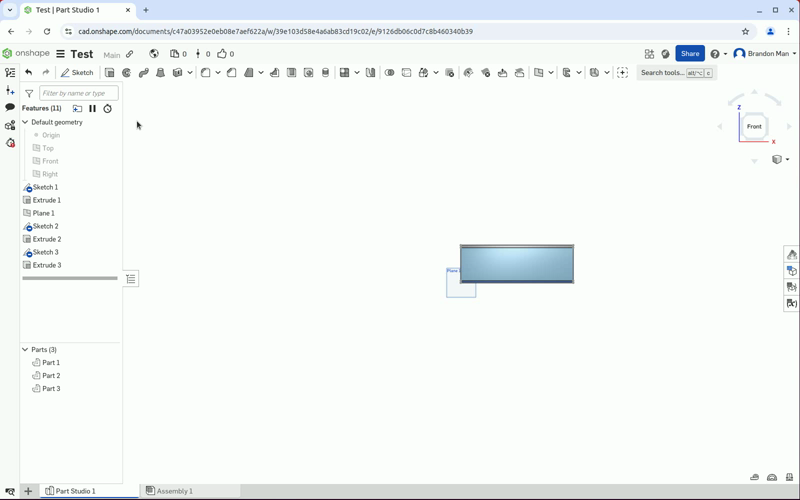
key(shift+7)
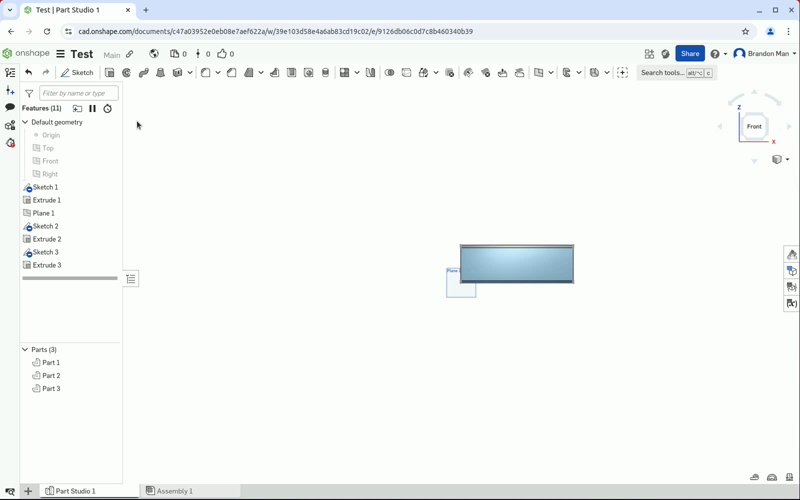
key(left, 2)
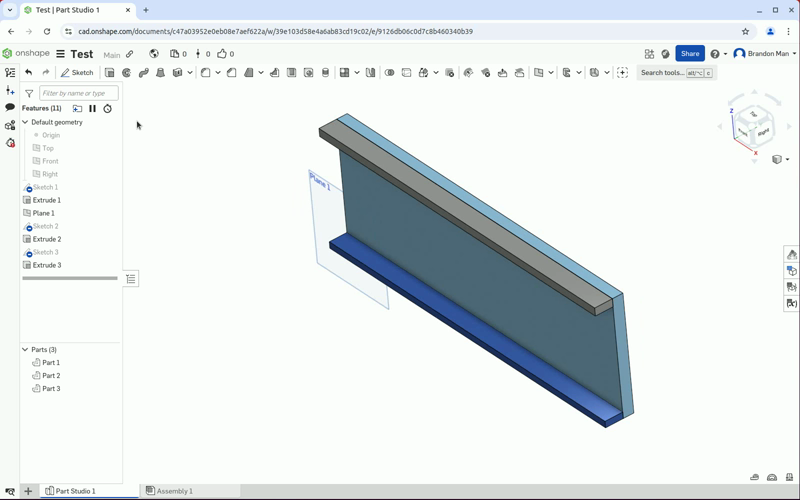
key(down, 2)
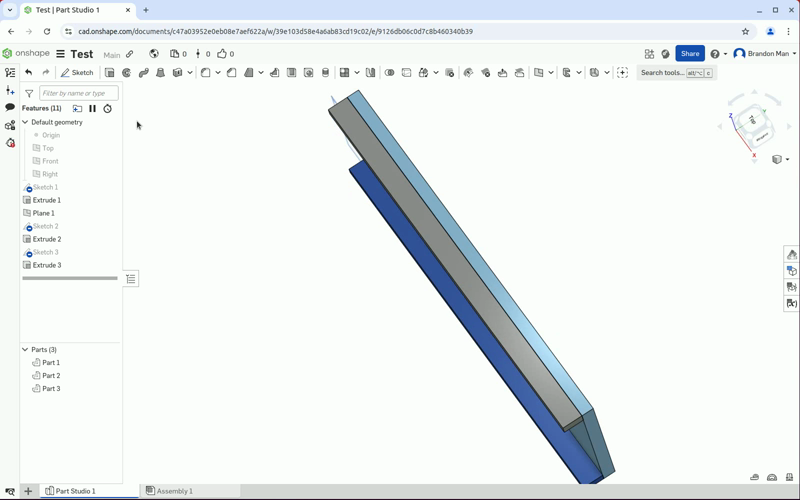
key(up, 2)
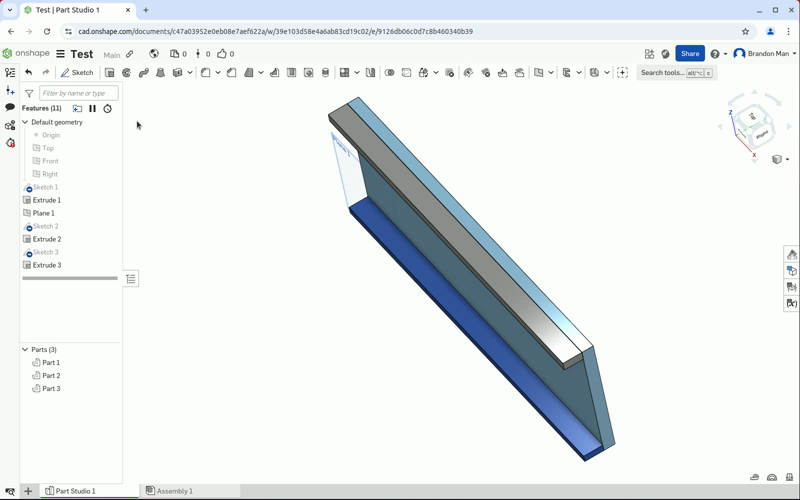
key(right, 2)
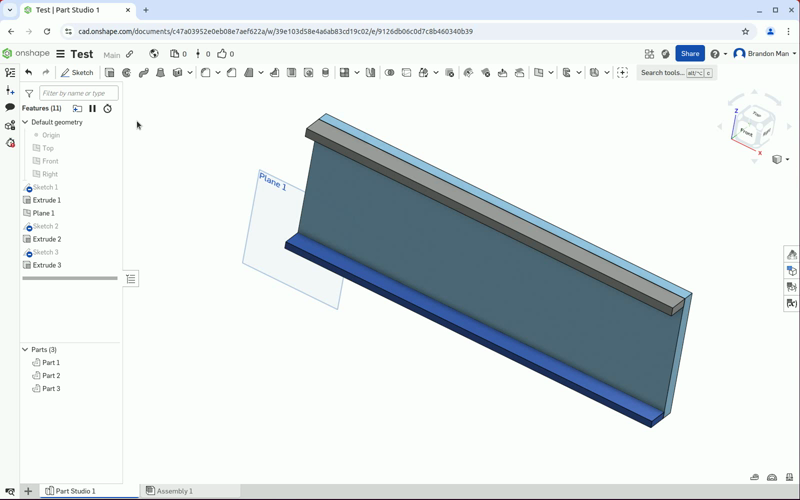
mouse_move(73, 189)
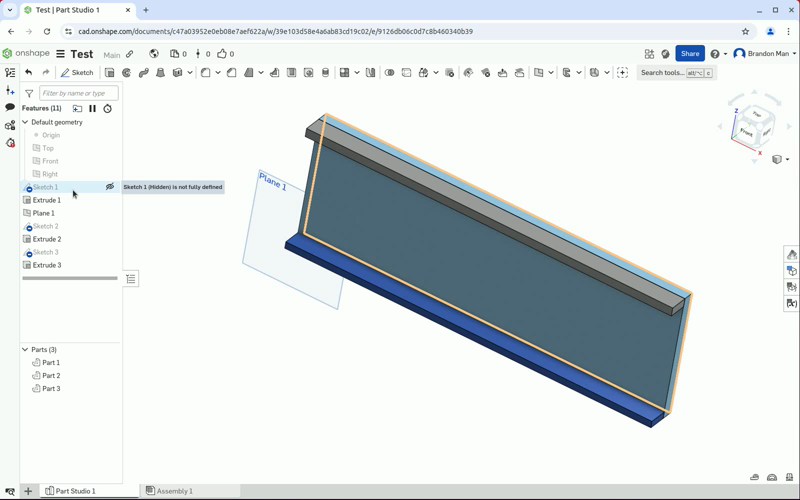
click(73, 189)